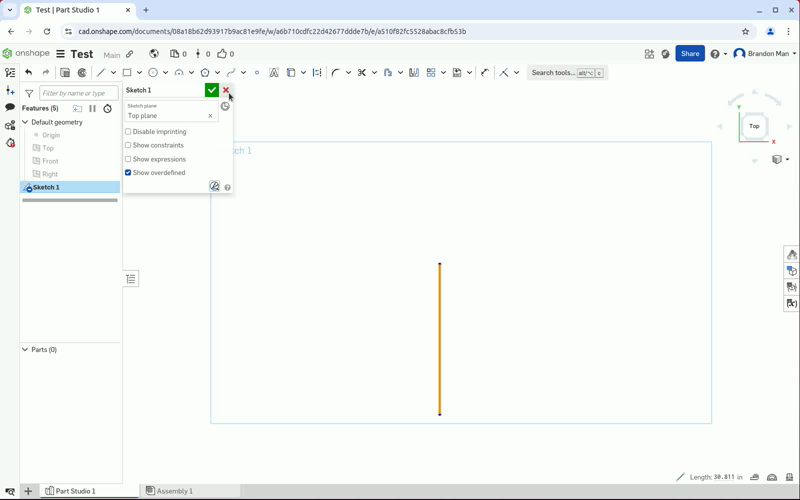
key(shift+h)
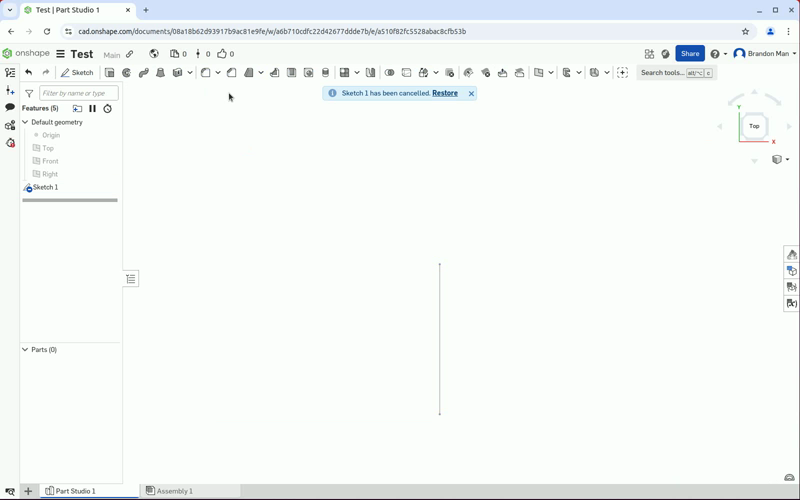
key(shift+s)
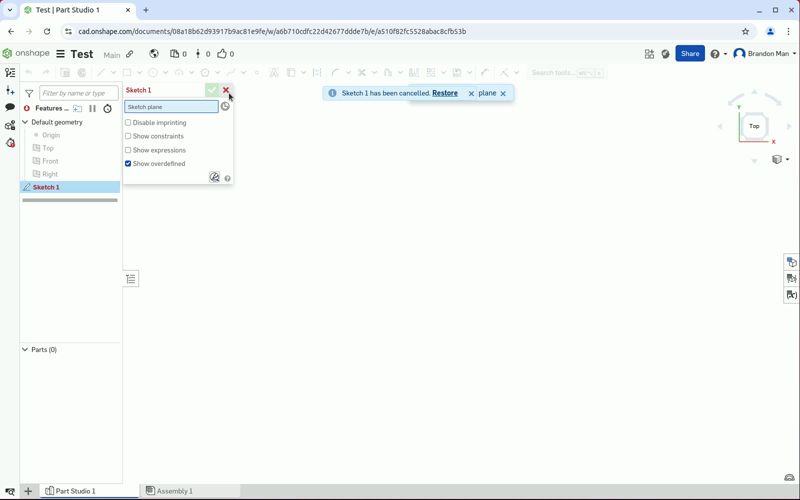
mouse_move(73, 150)
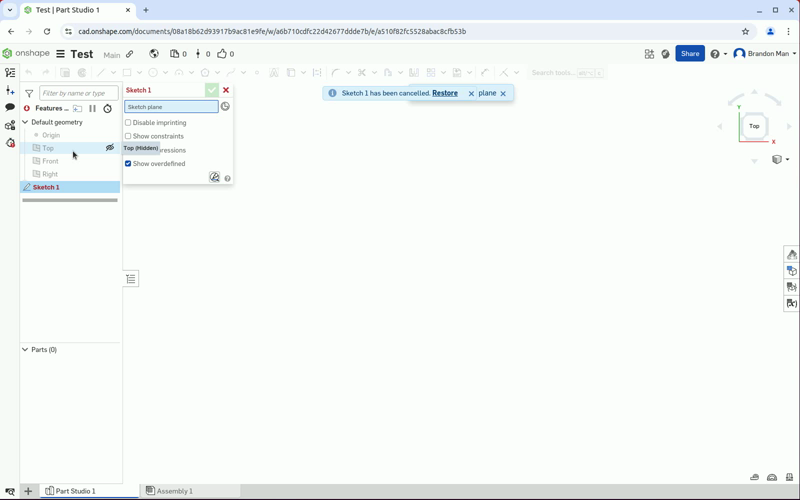
click(73, 150)
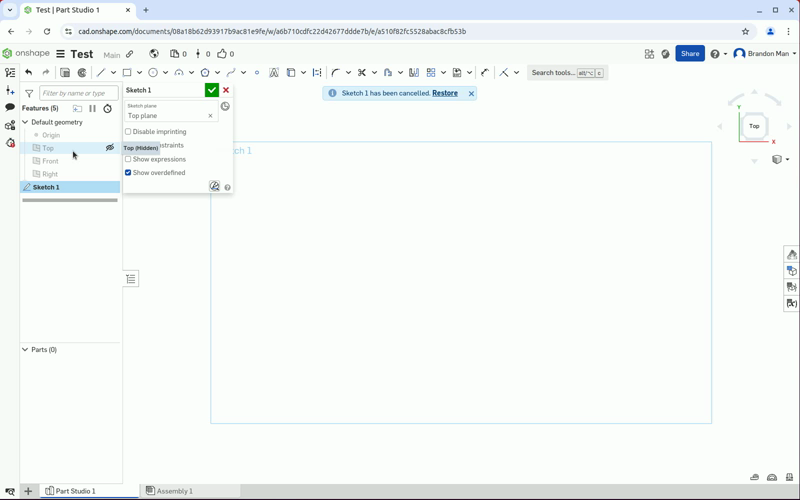
mouse_move(73, 352)
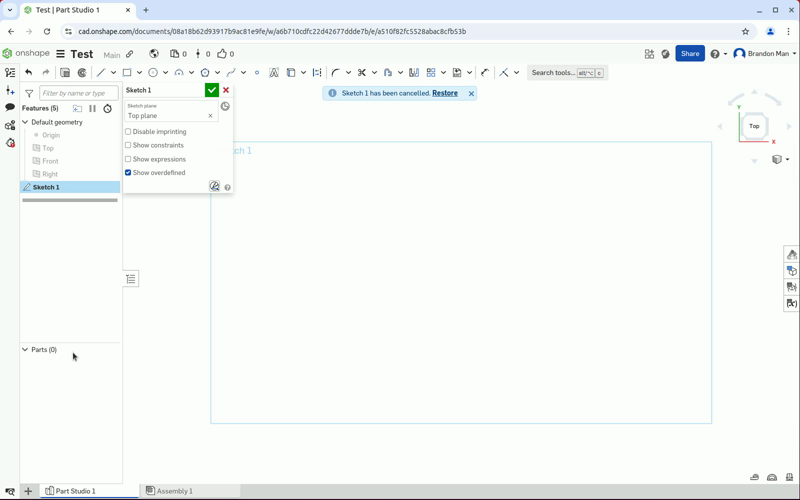
key(y)
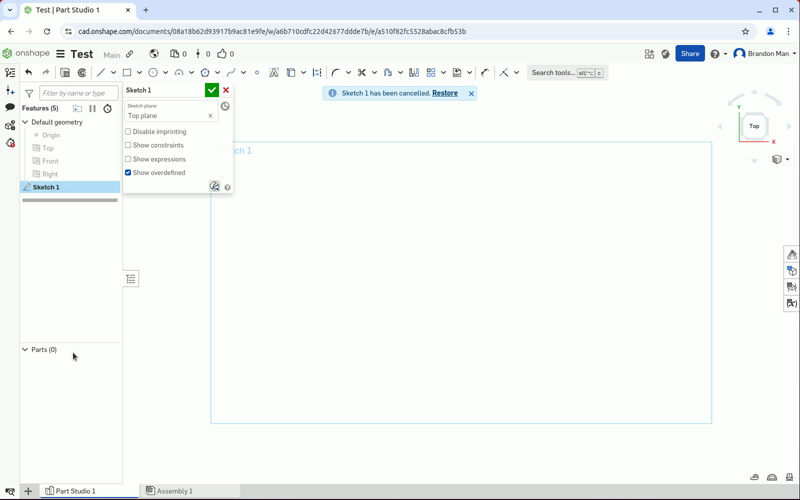
key(a)
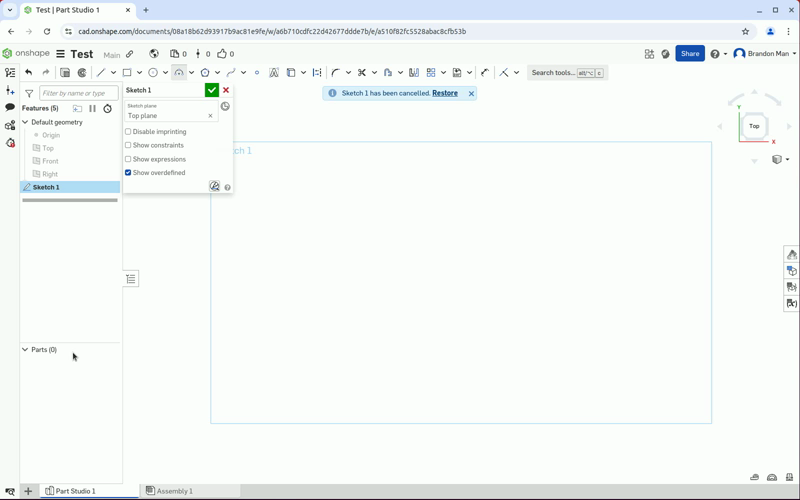
key_down(shift)
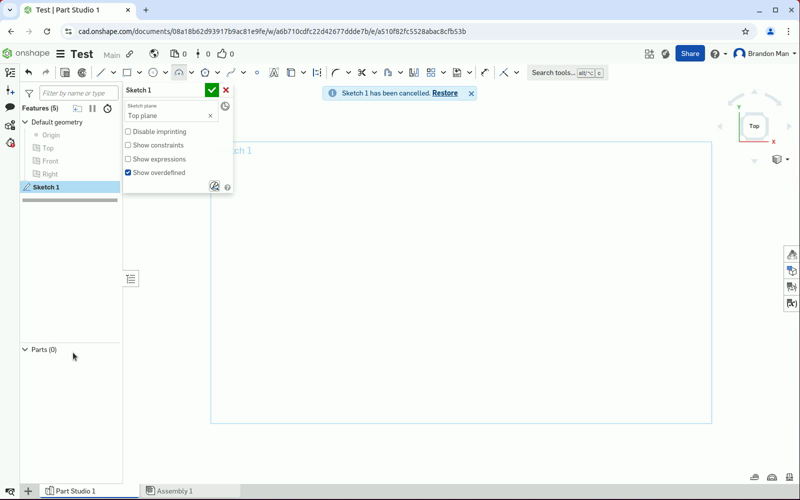
mouse_move(348, 347)
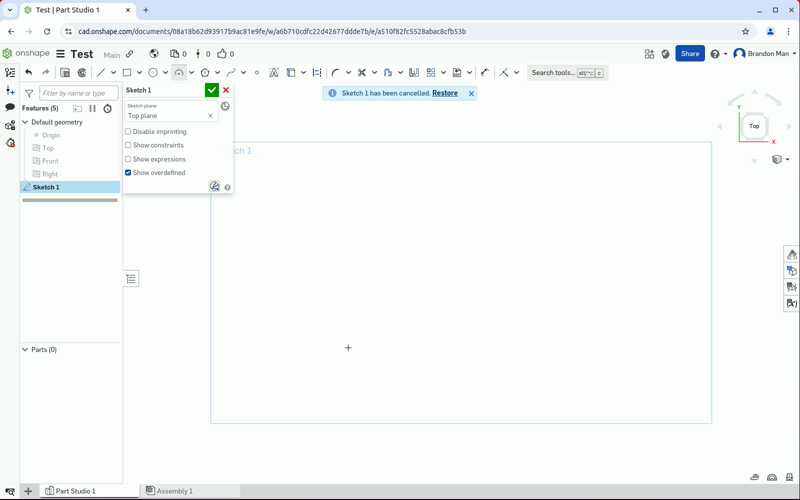
click(348, 347)
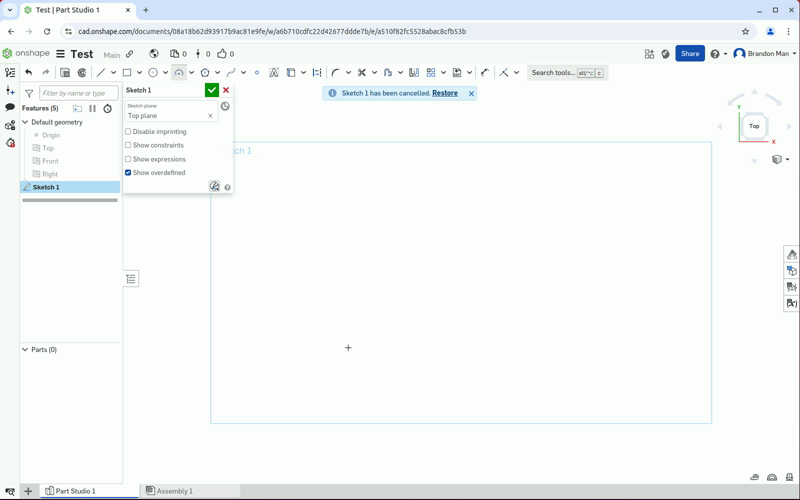
key_up(shift)
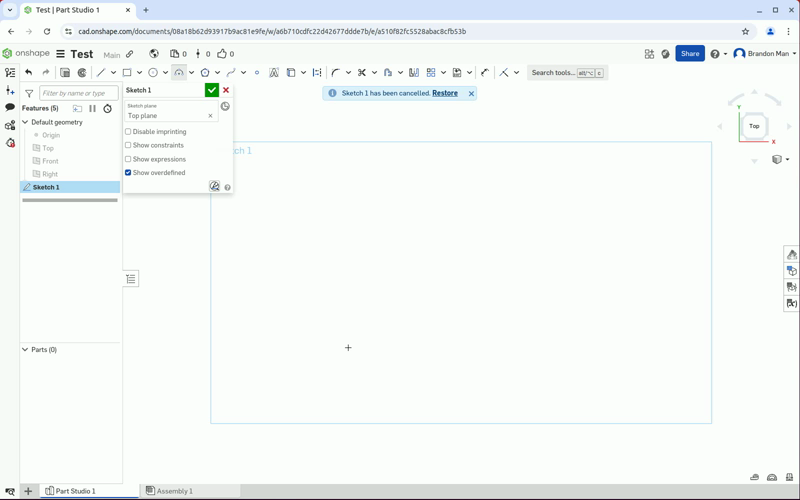
key_down(shift)
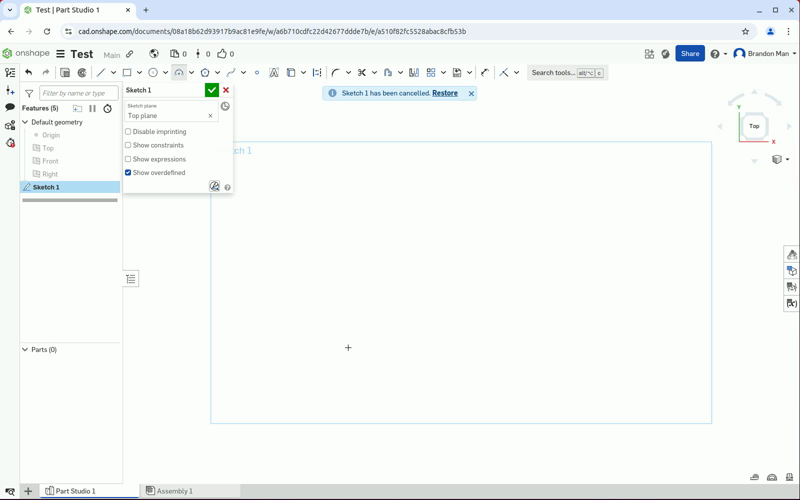
mouse_move(364, 363)
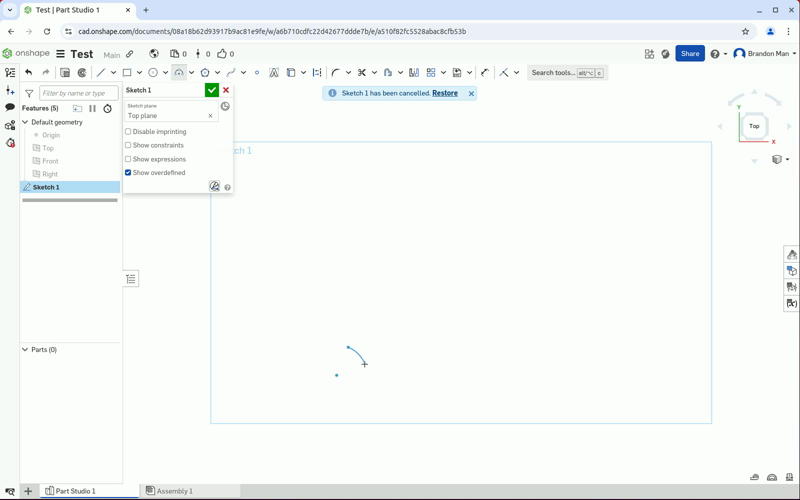
click(364, 363)
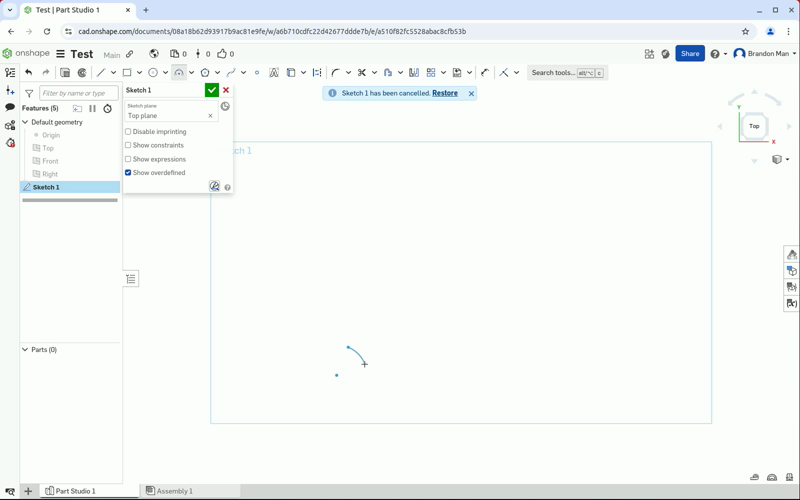
mouse_move(353, 359)
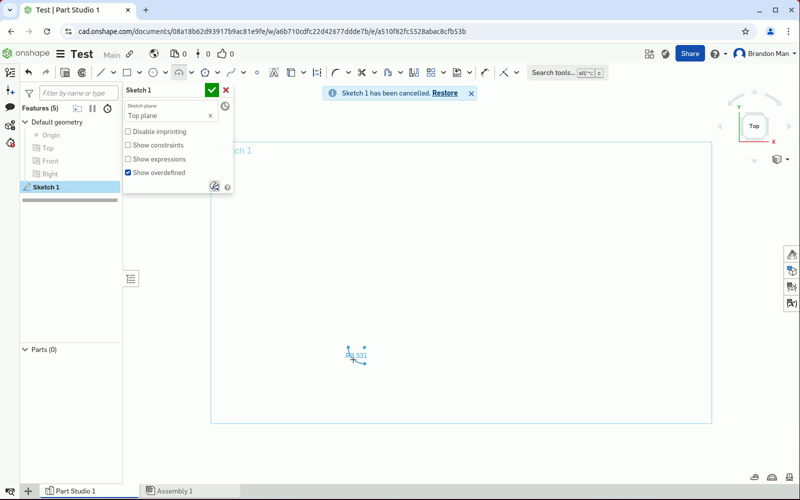
click(353, 359)
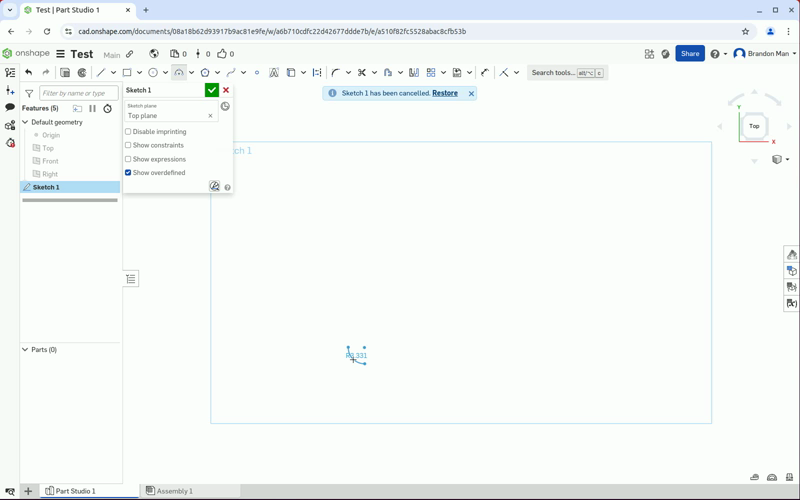
key_up(shift)
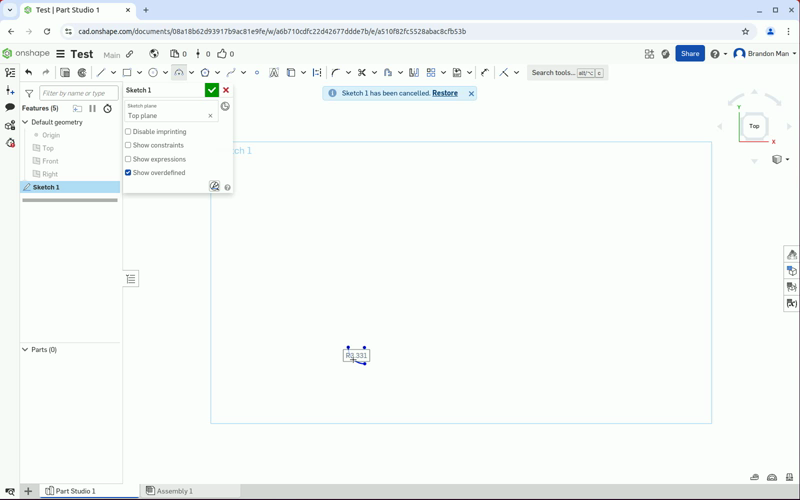
key(esc)
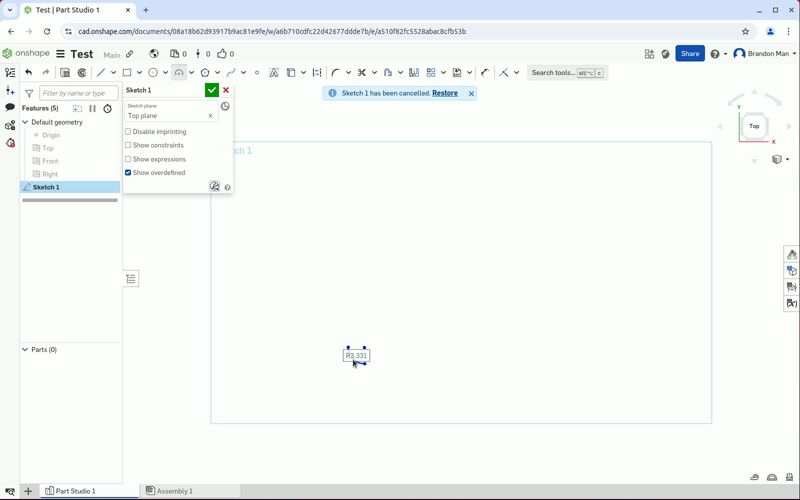
key(l)
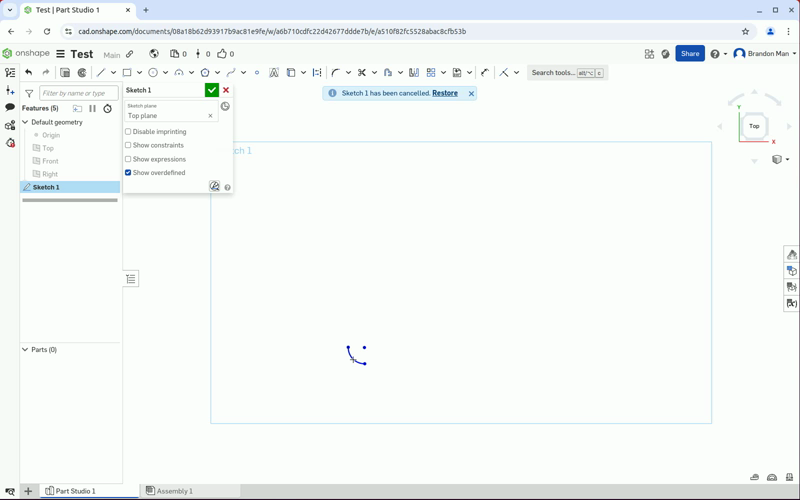
mouse_move(364, 363)
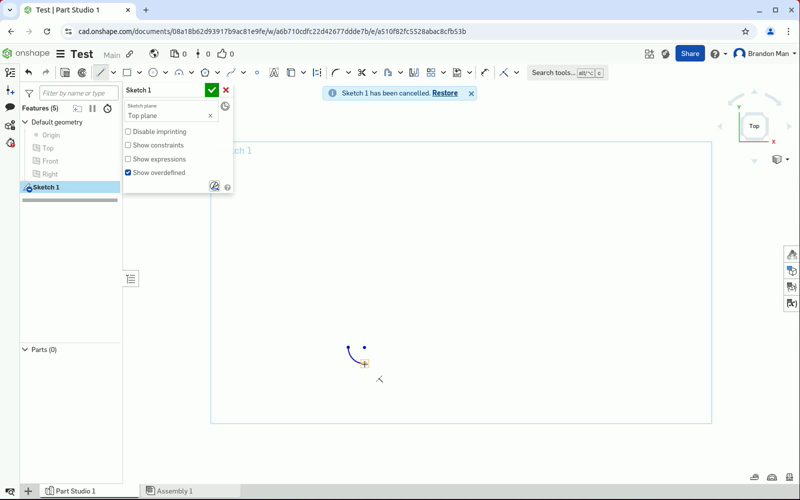
click(364, 363)
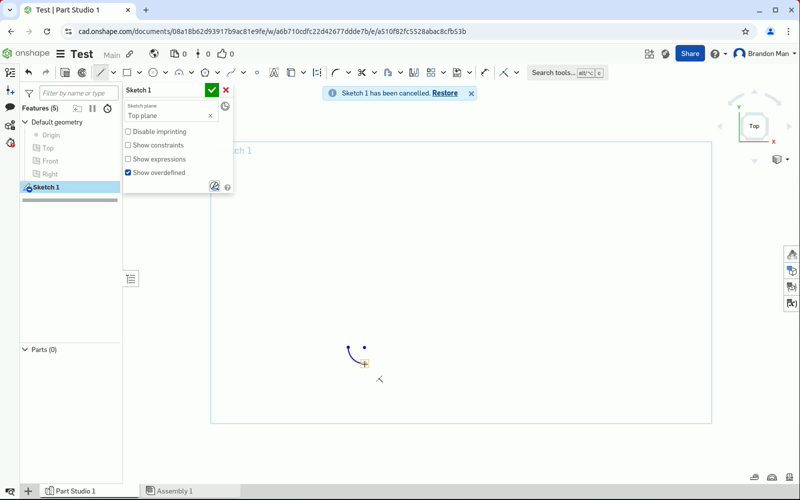
key_down(shift)
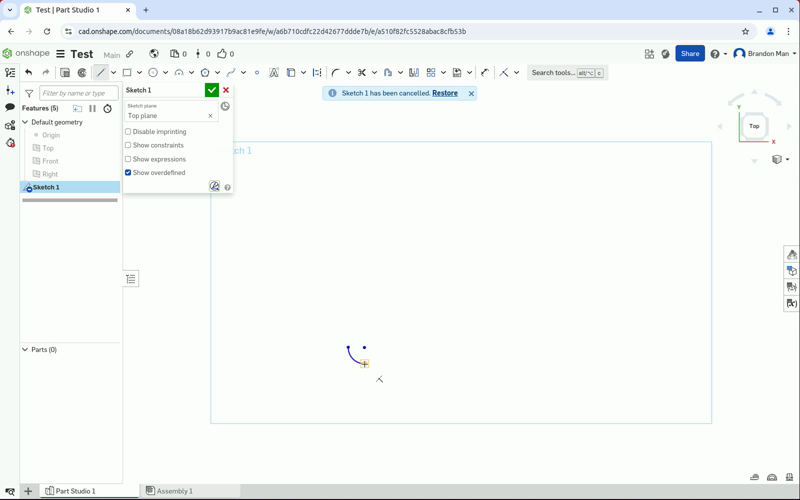
mouse_move(555, 363)
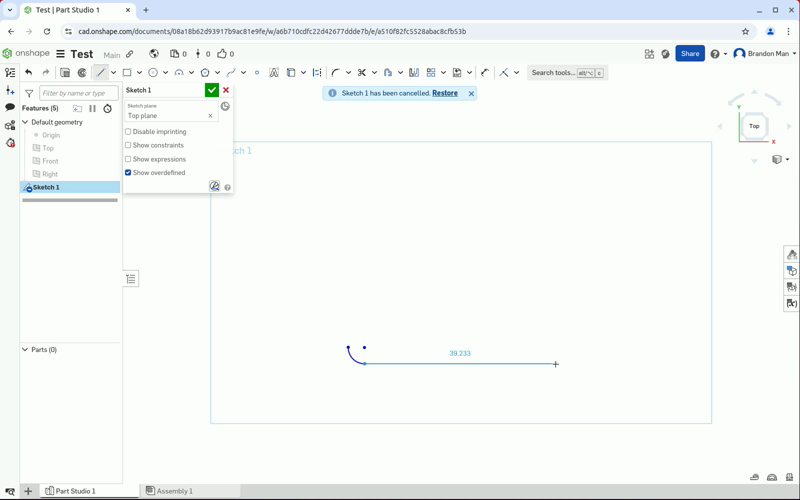
click(555, 363)
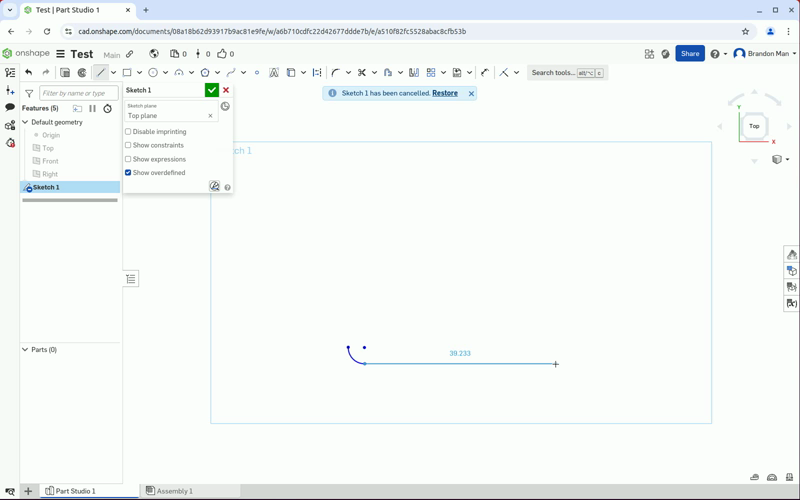
key_up(shift)
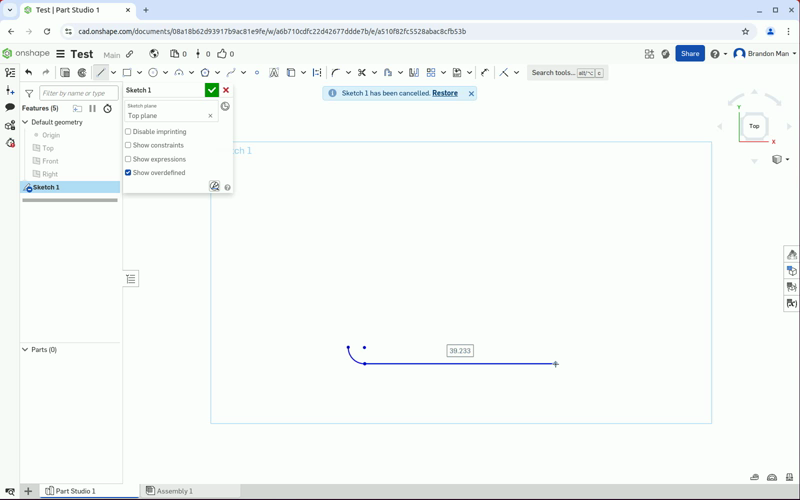
key(esc)
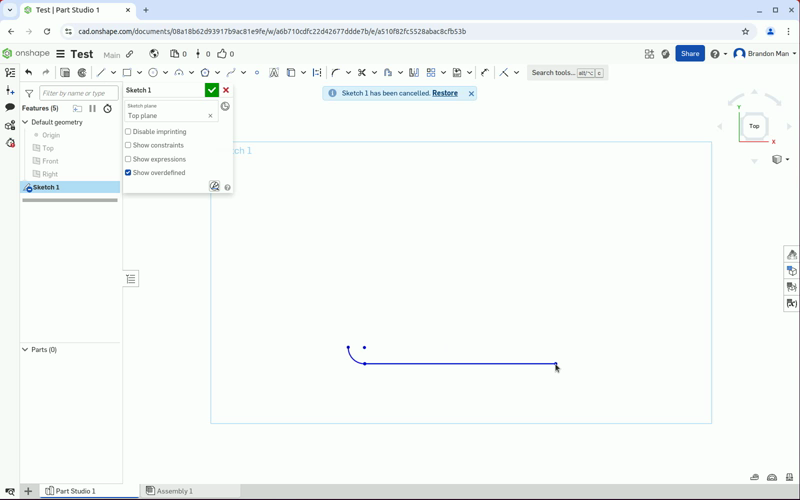
key(a)
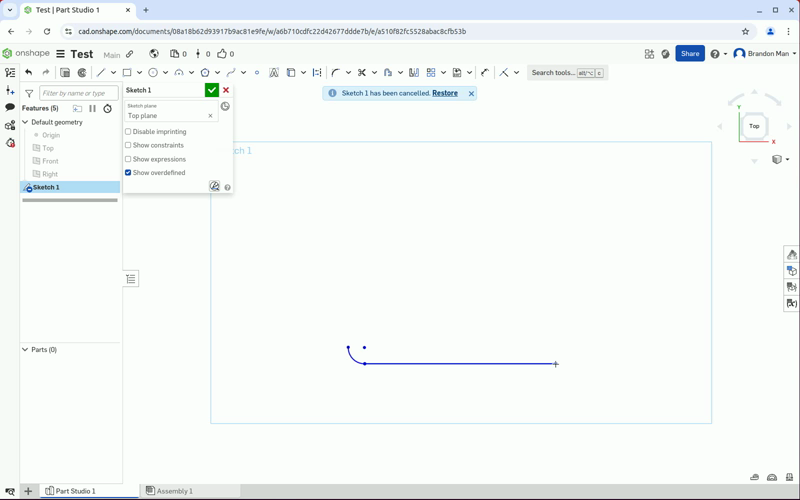
mouse_move(555, 363)
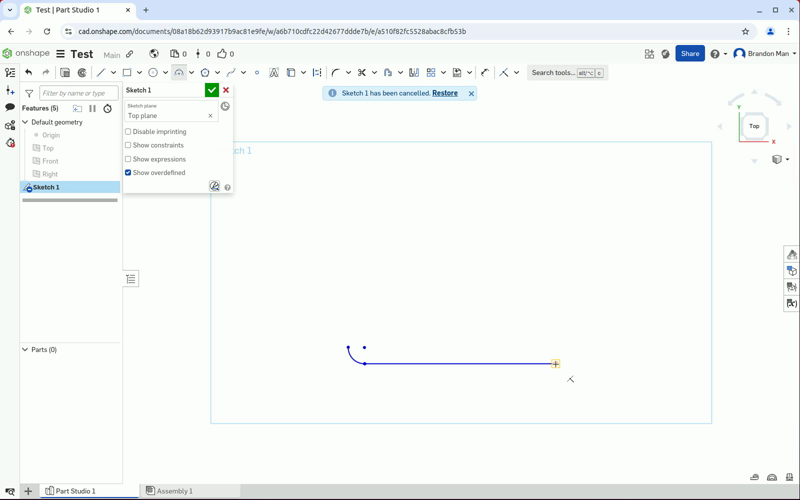
click(555, 363)
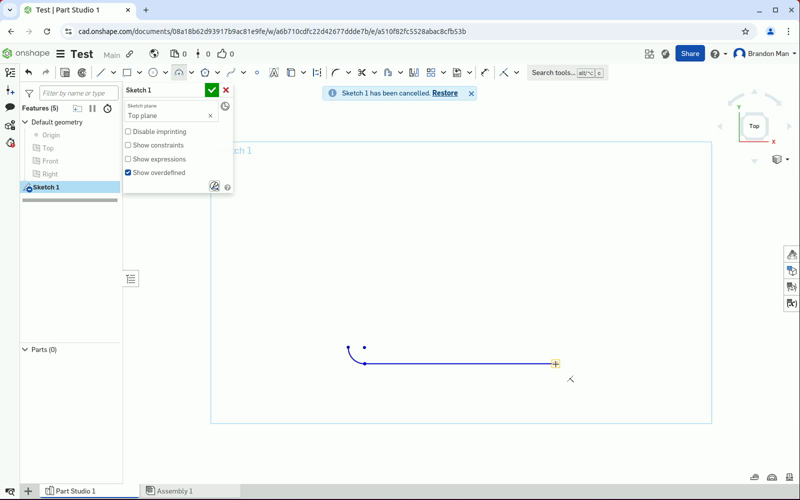
key_down(shift)
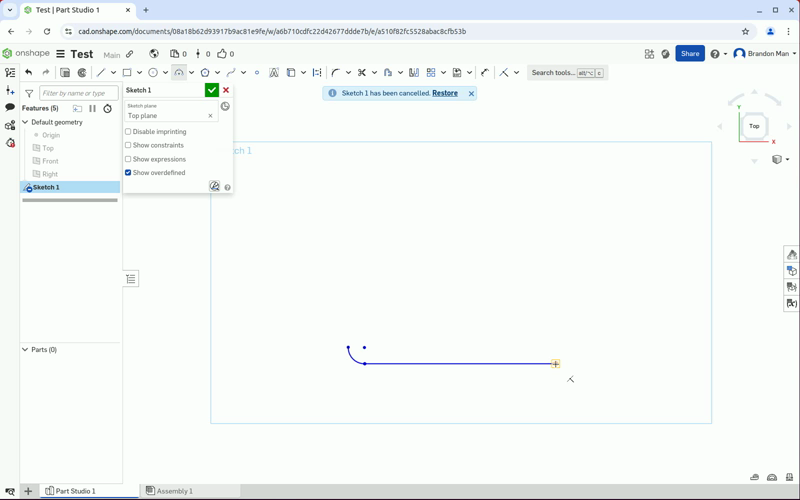
mouse_move(572, 347)
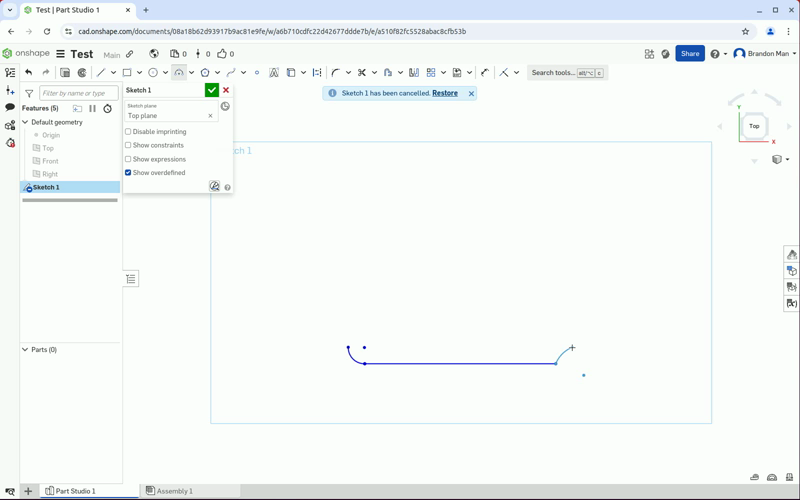
click(572, 347)
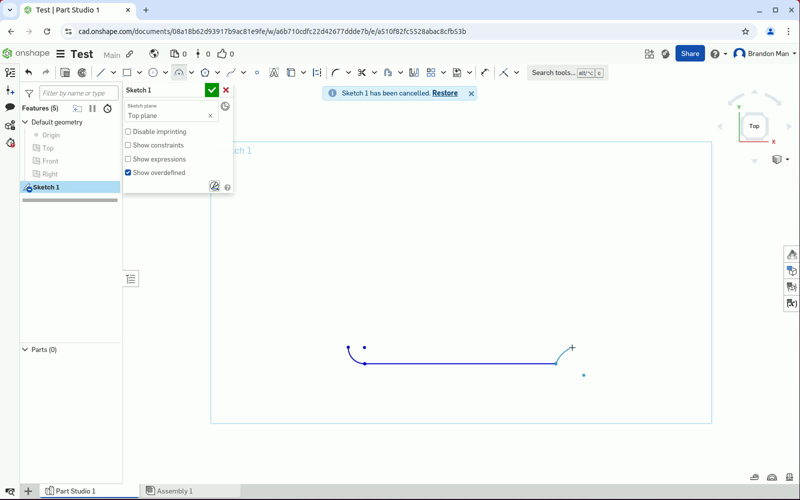
mouse_move(567, 359)
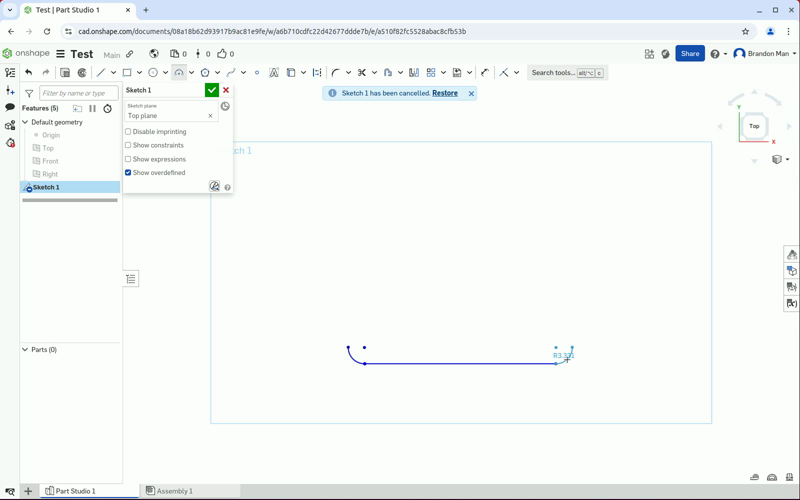
click(567, 359)
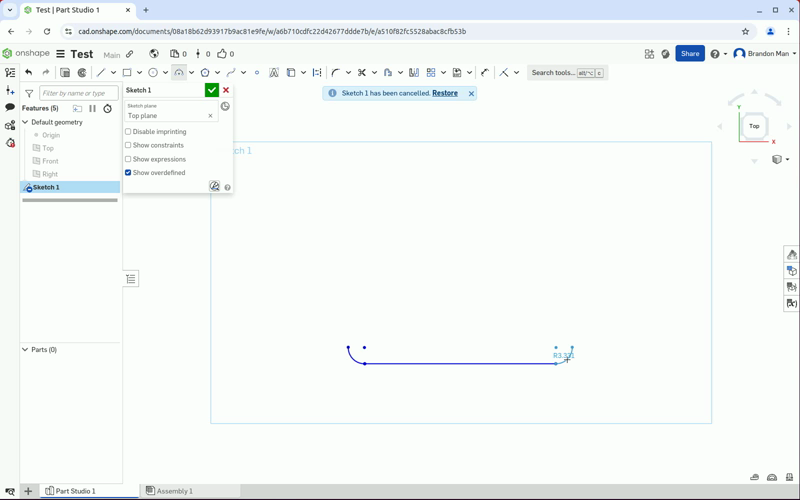
key_up(shift)
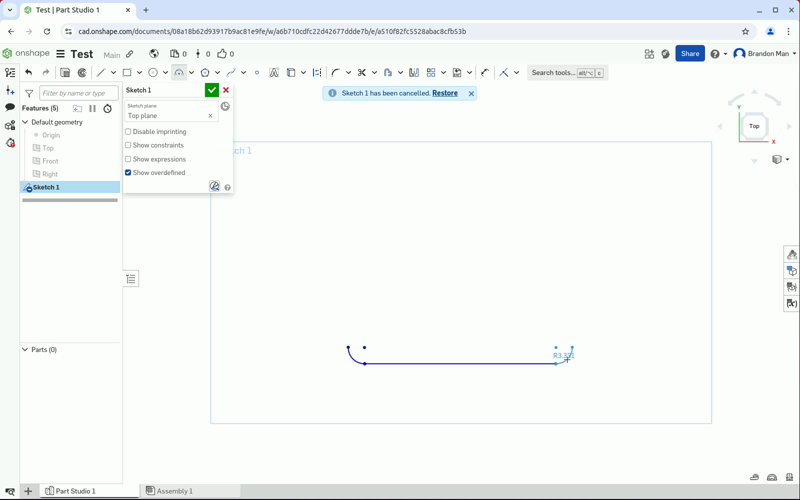
key(esc)
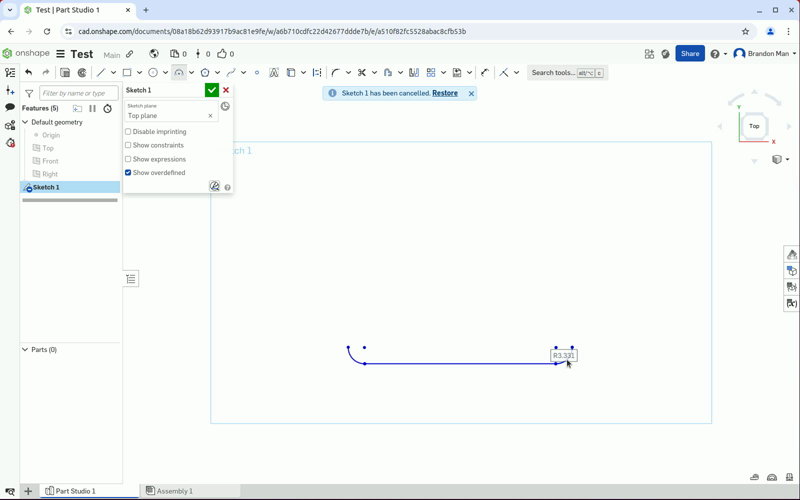
key(l)
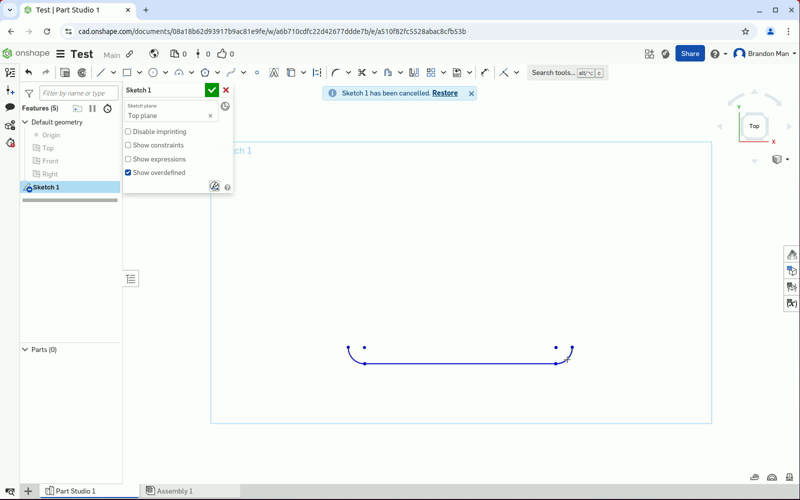
mouse_move(572, 347)
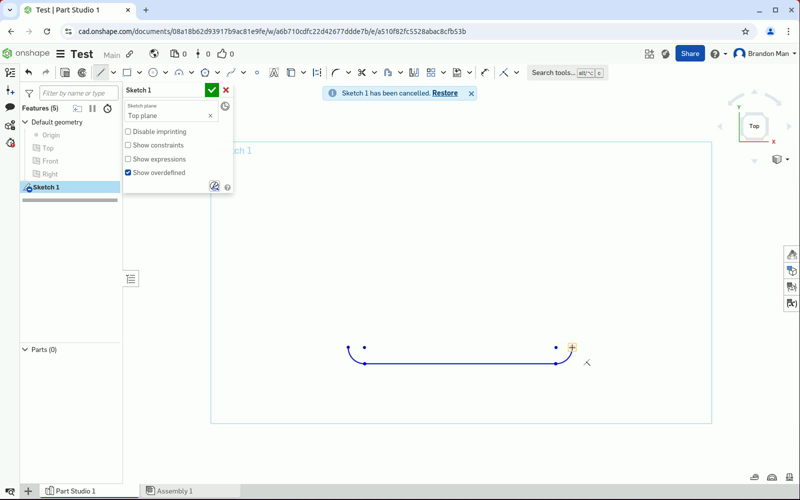
click(572, 347)
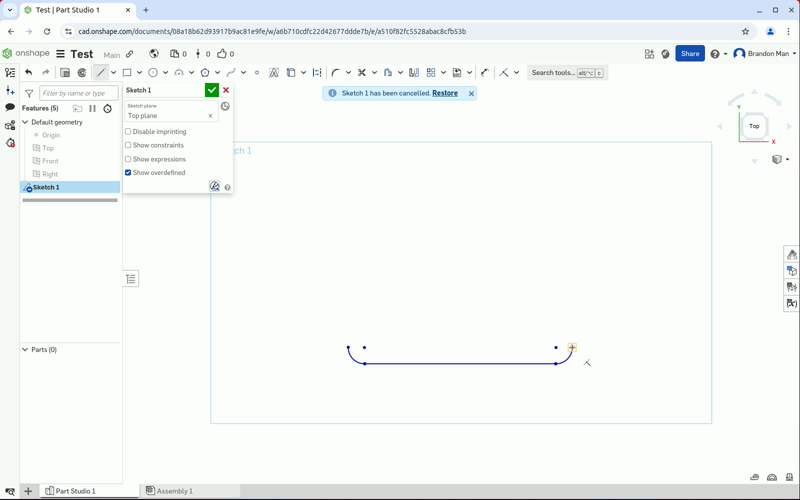
key_down(shift)
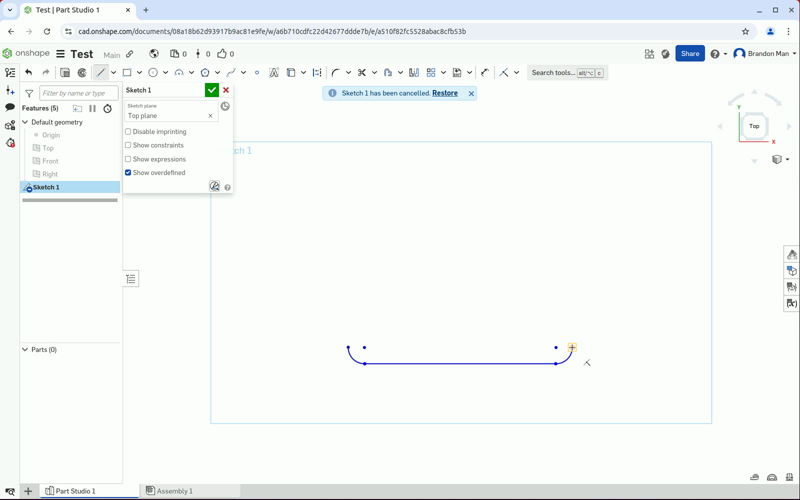
mouse_move(572, 220)
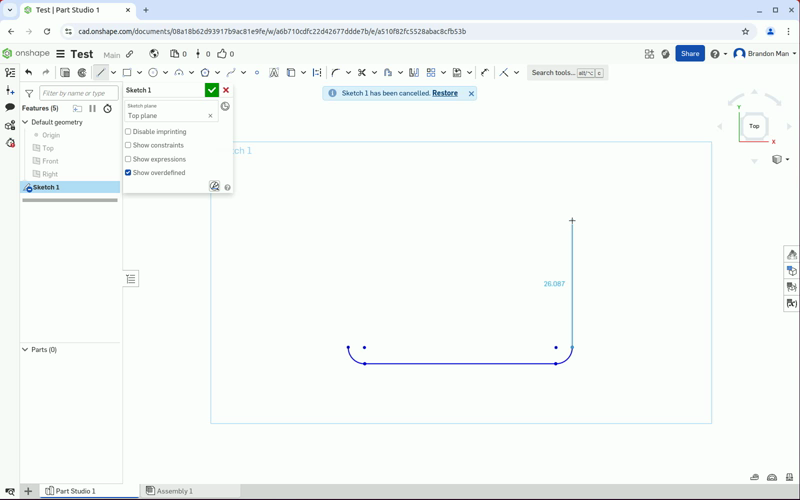
click(572, 220)
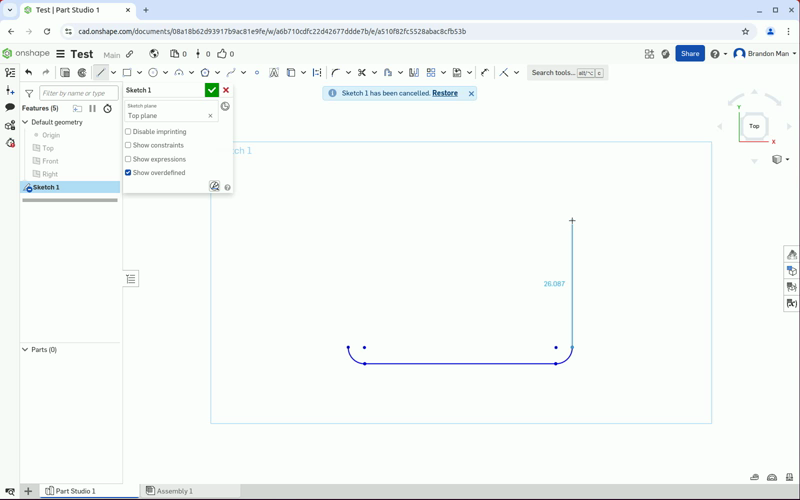
key_up(shift)
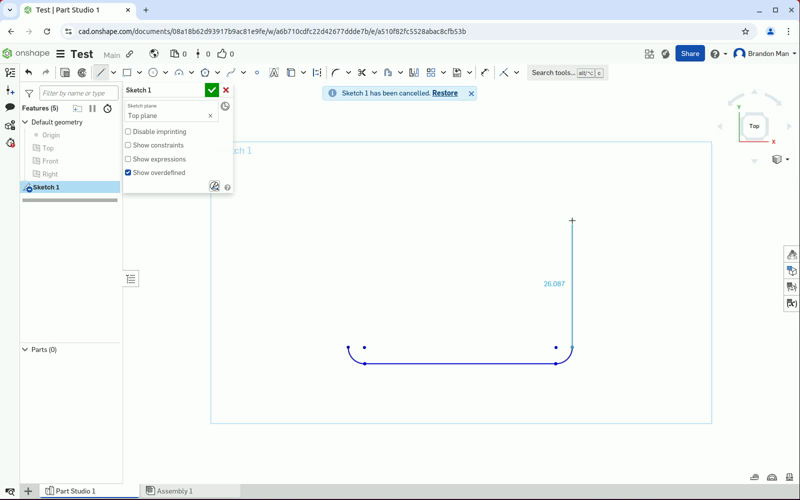
key(esc)
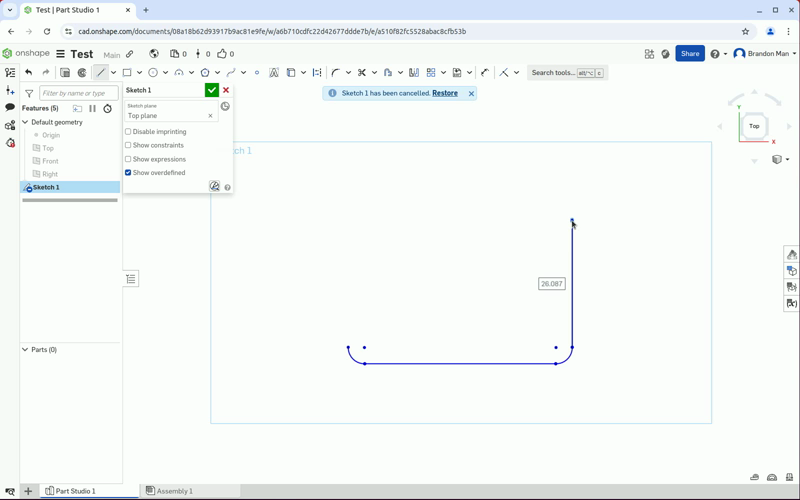
key(a)
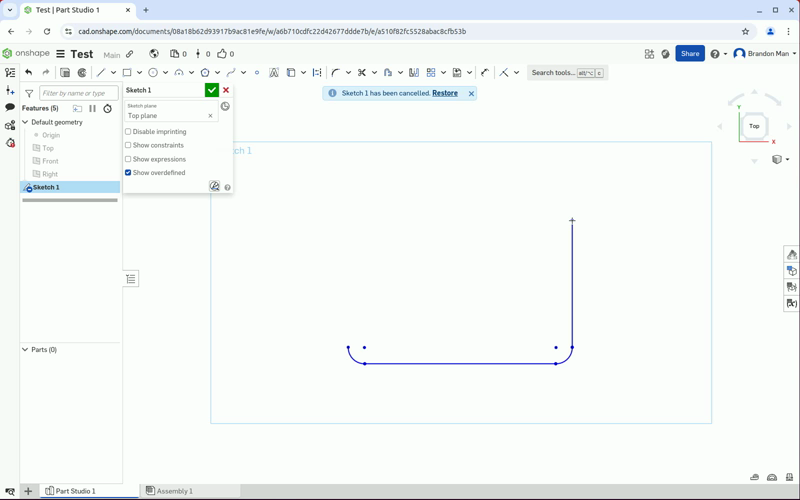
mouse_move(572, 220)
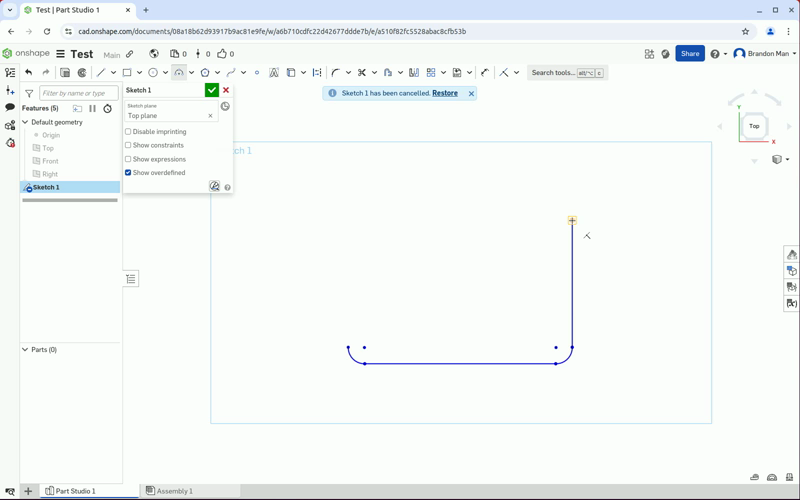
click(572, 220)
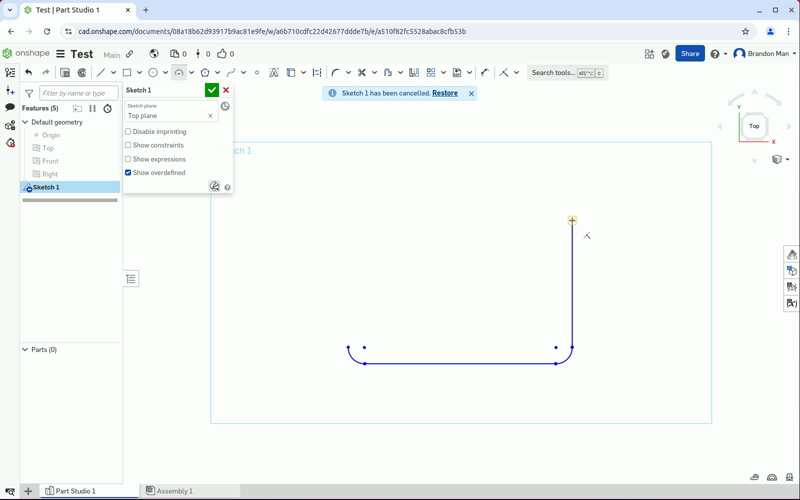
key_down(shift)
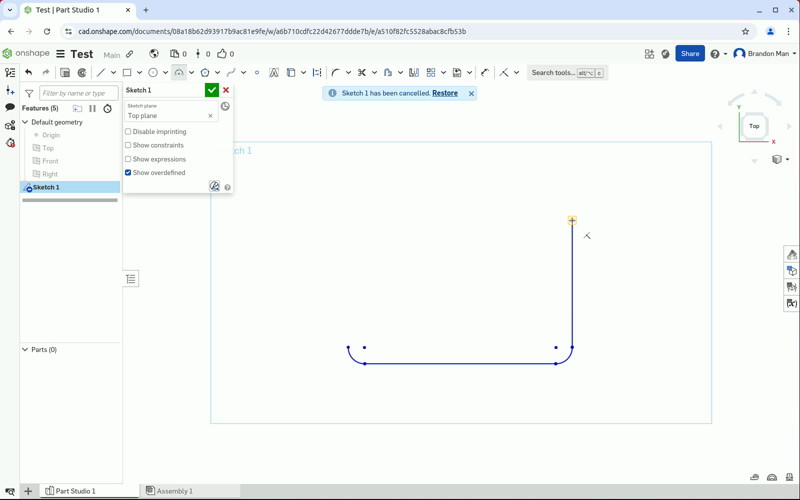
mouse_move(555, 203)
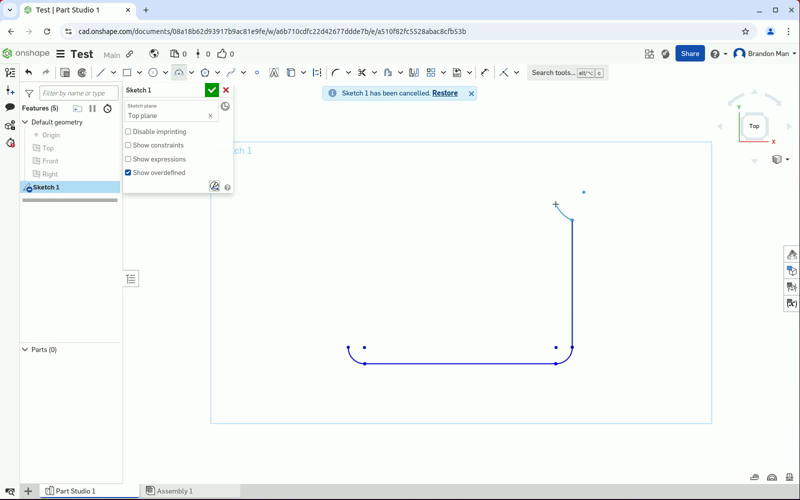
click(555, 203)
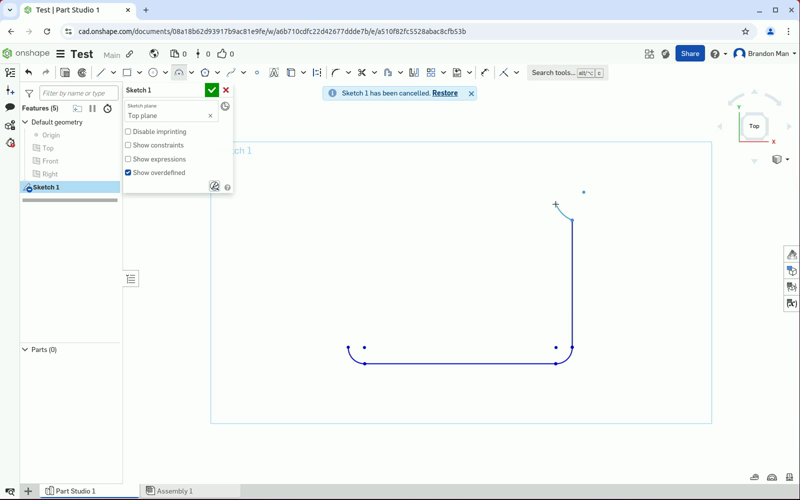
mouse_move(567, 208)
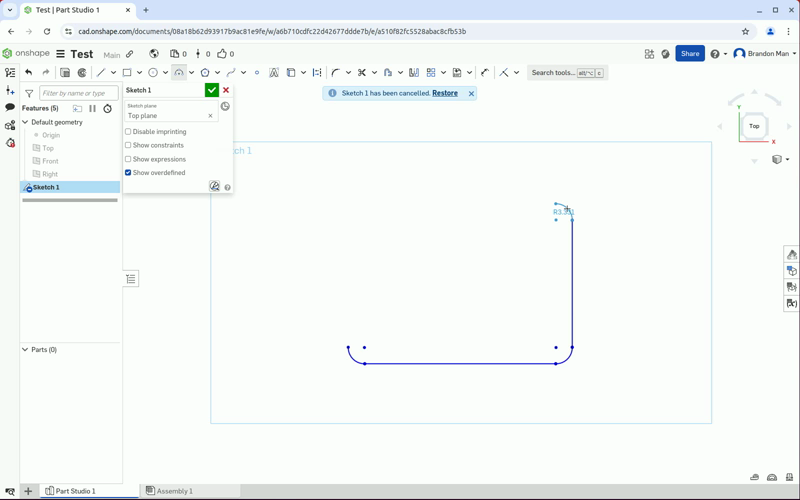
click(567, 208)
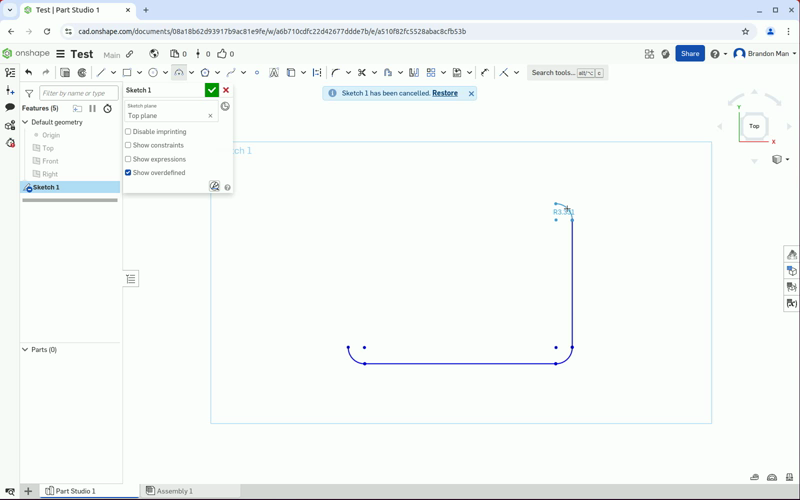
key_up(shift)
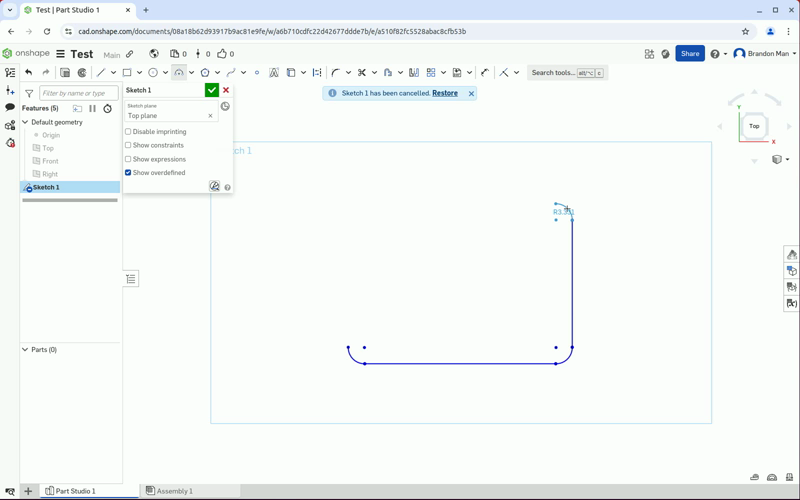
key(esc)
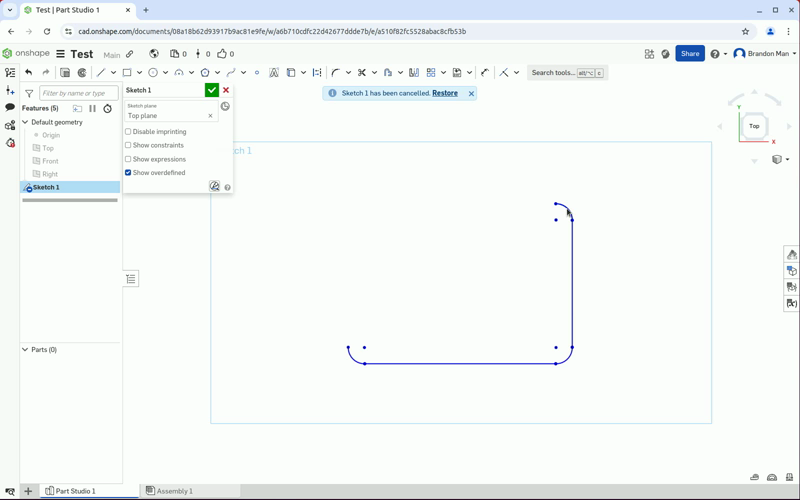
key(l)
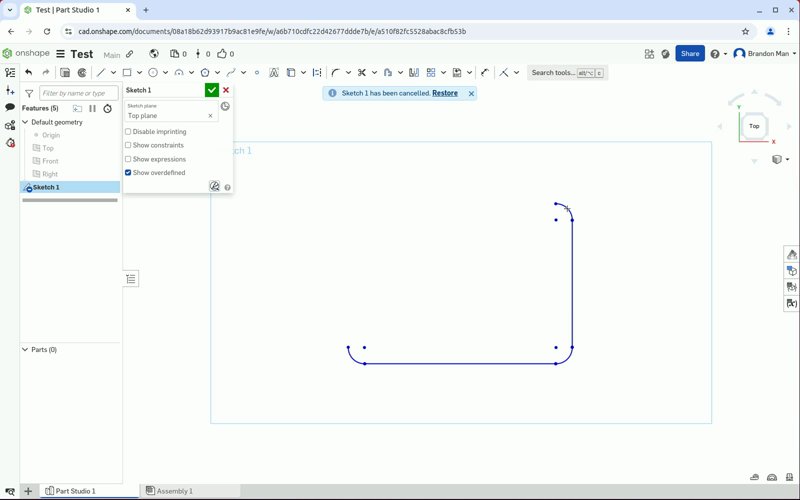
mouse_move(555, 203)
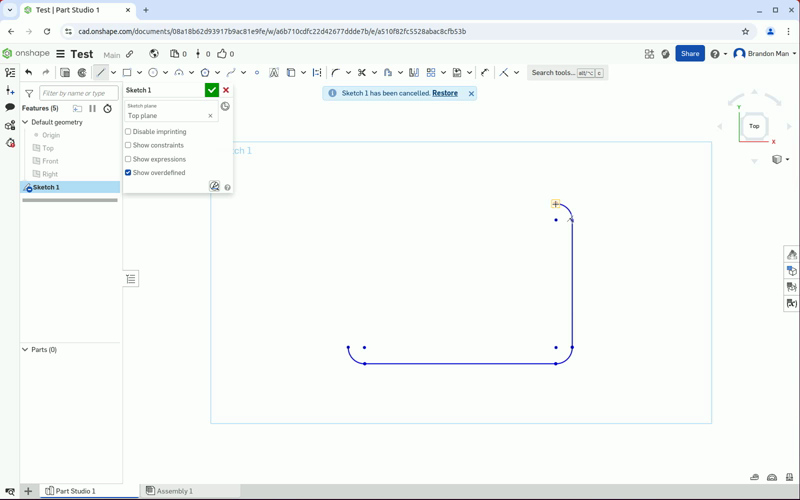
click(555, 203)
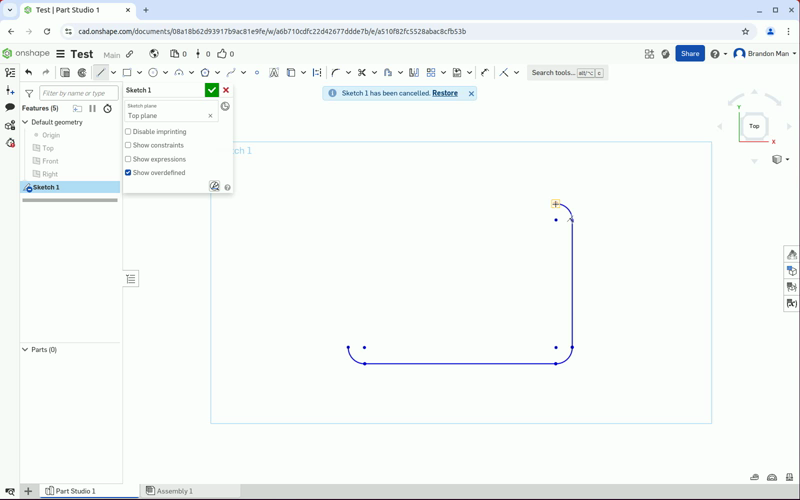
key_down(shift)
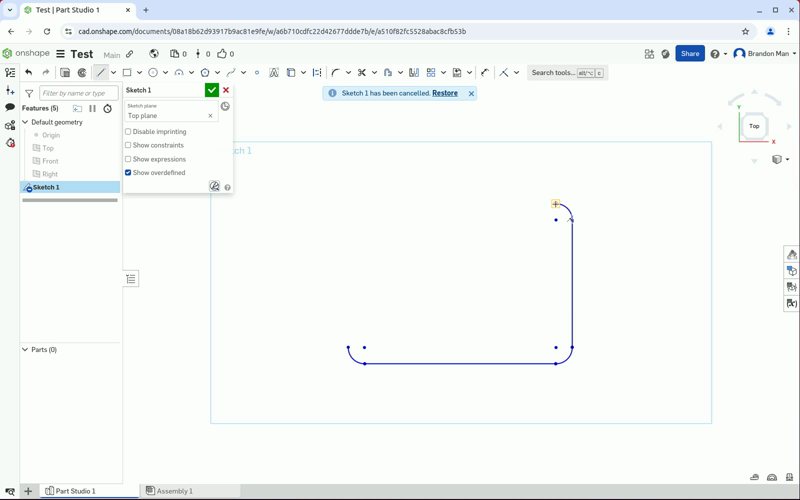
mouse_move(364, 203)
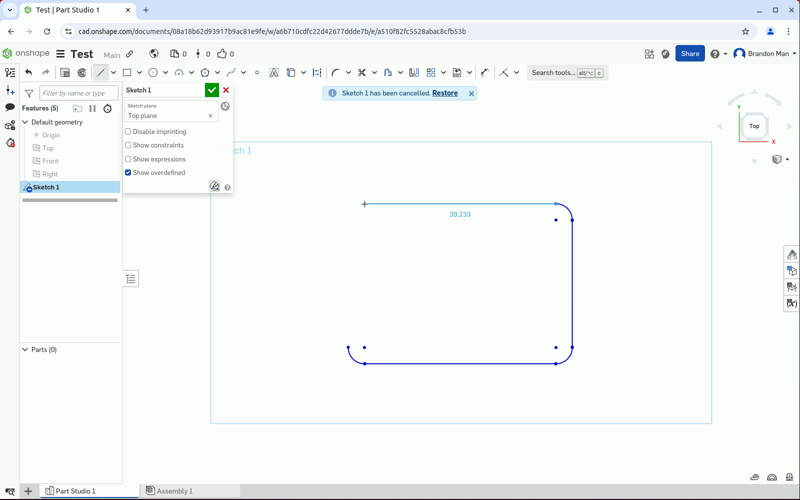
click(364, 203)
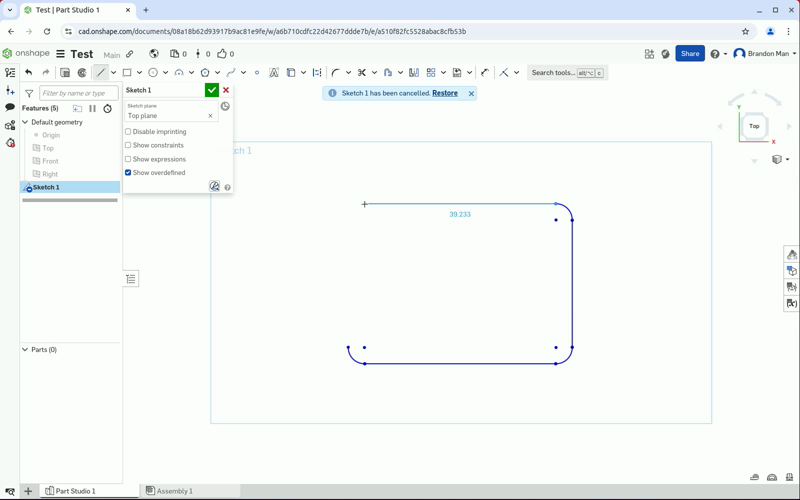
key_up(shift)
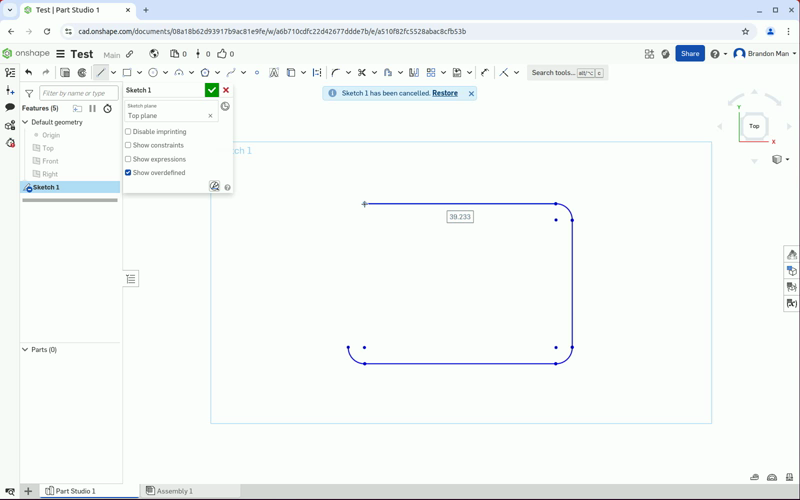
key(esc)
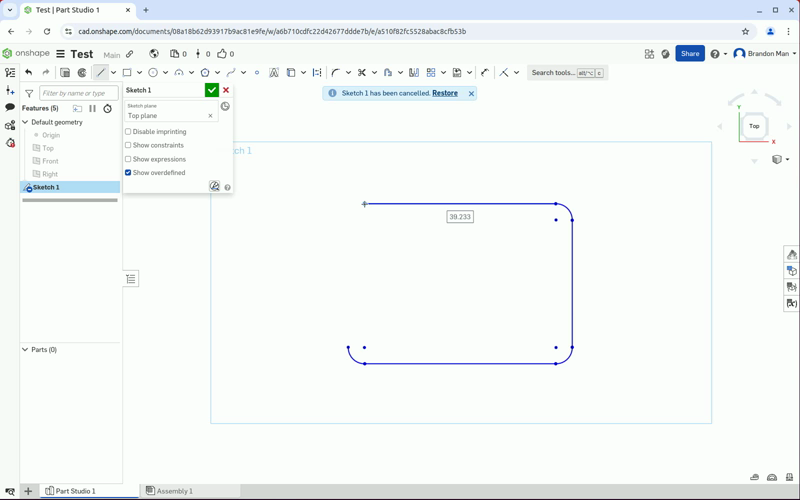
key(a)
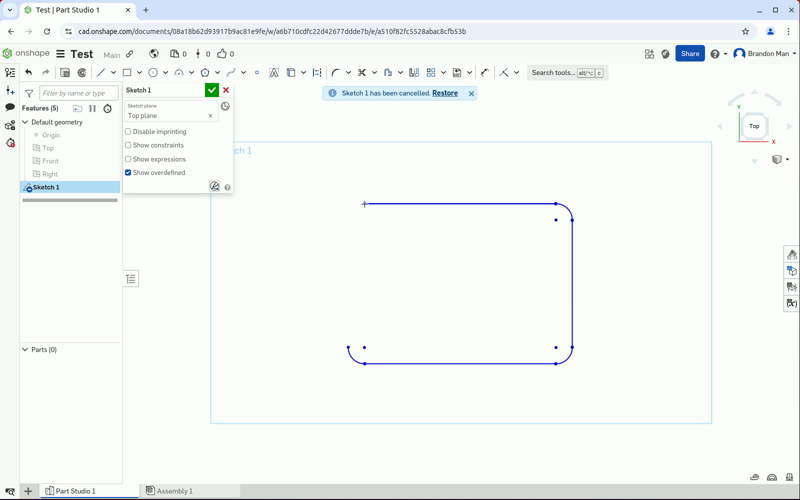
mouse_move(364, 203)
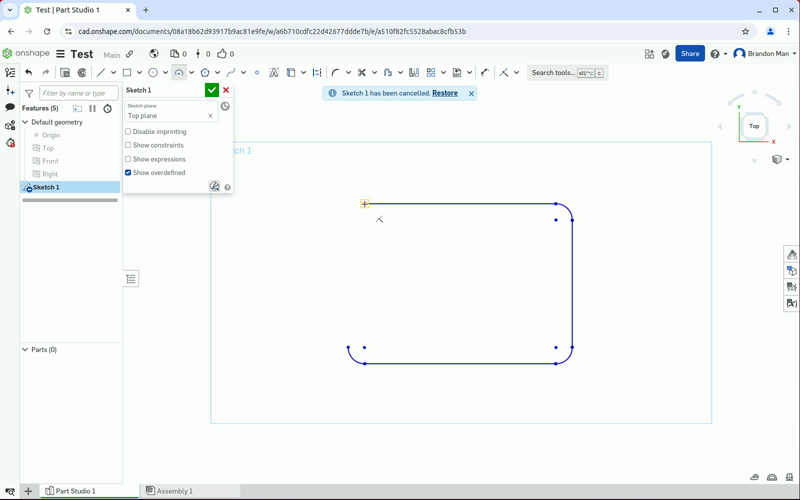
click(364, 203)
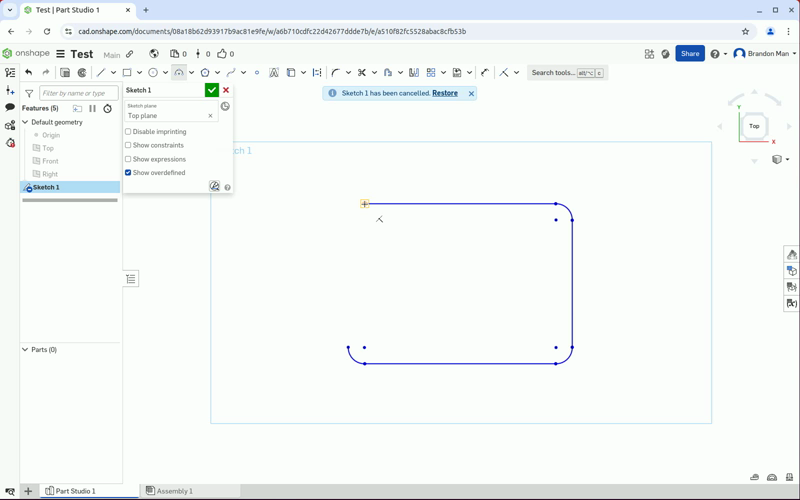
key_down(shift)
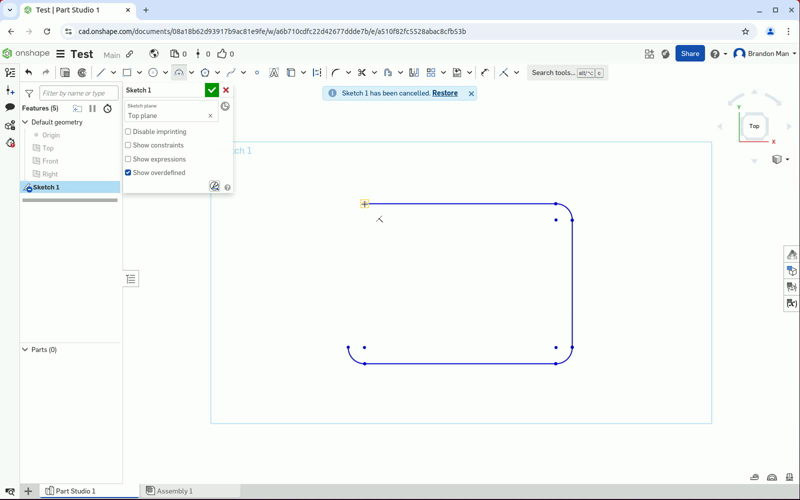
mouse_move(348, 220)
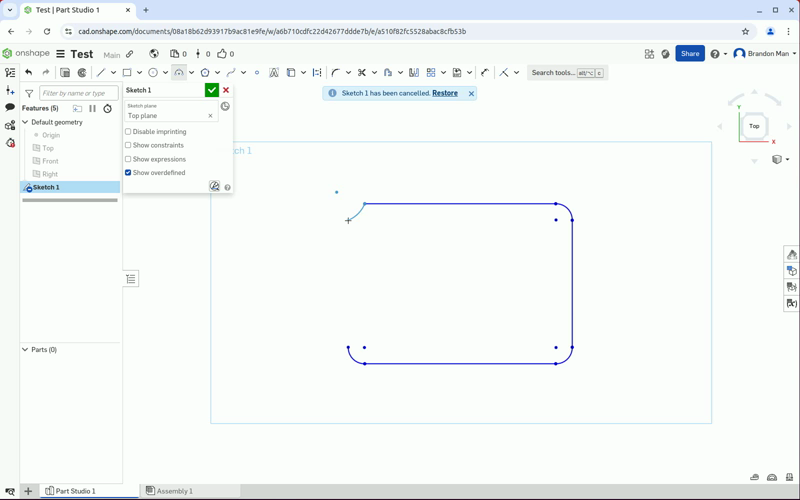
click(348, 220)
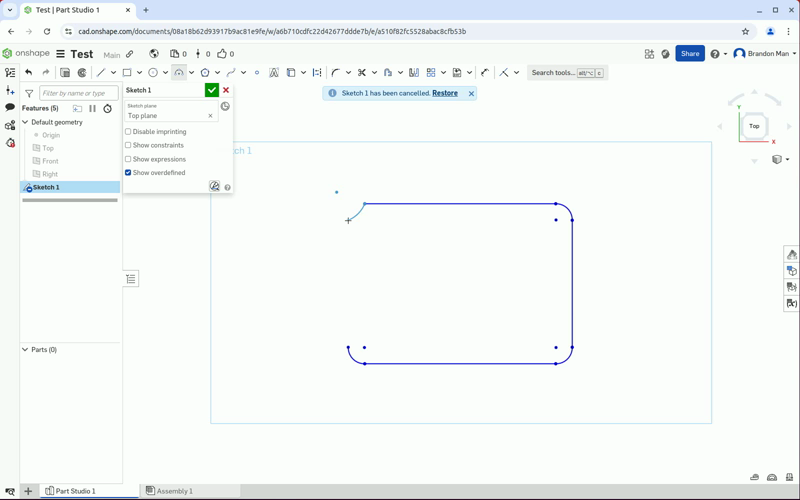
mouse_move(353, 208)
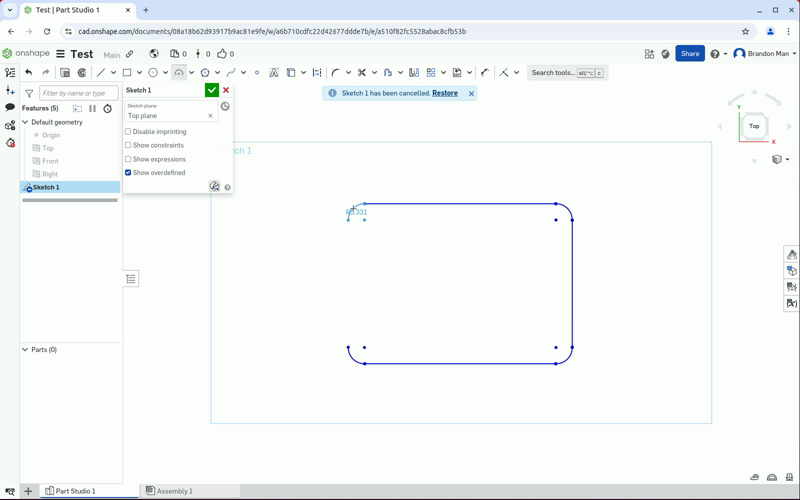
click(353, 208)
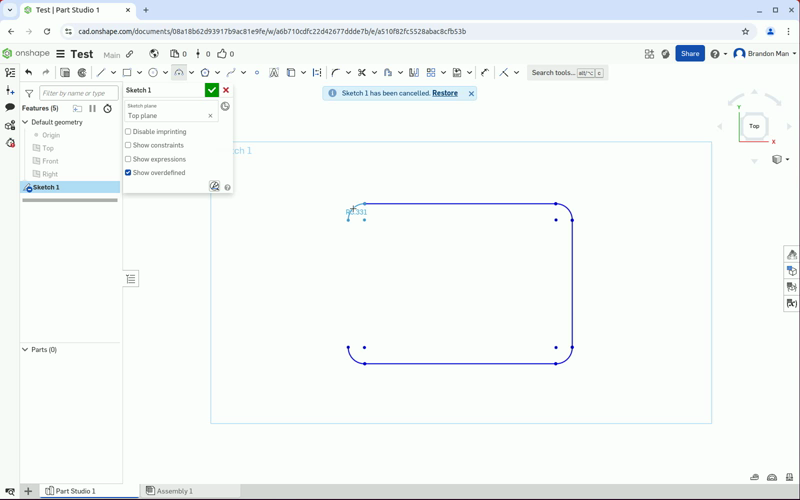
key_up(shift)
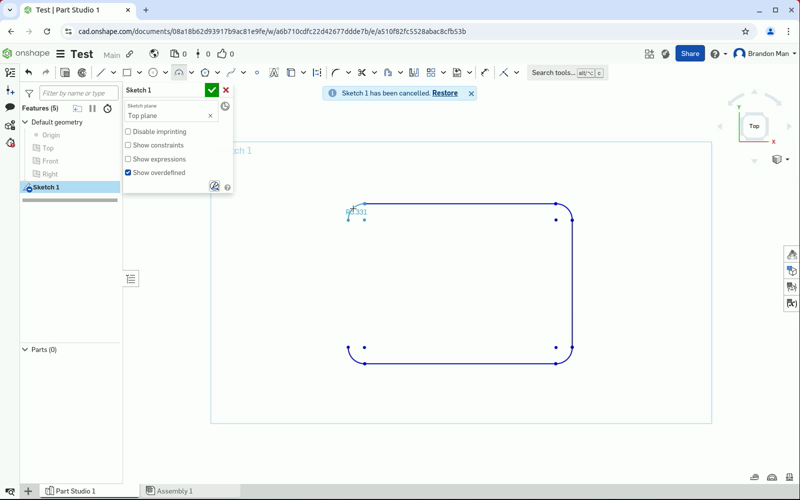
key(esc)
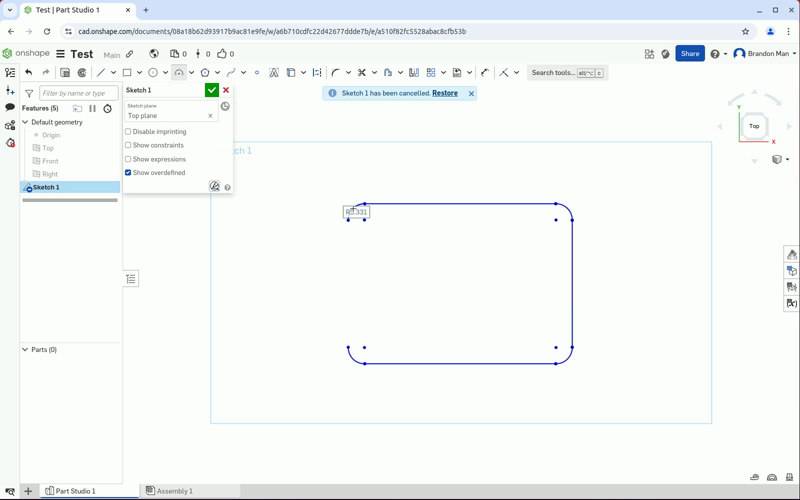
key(l)
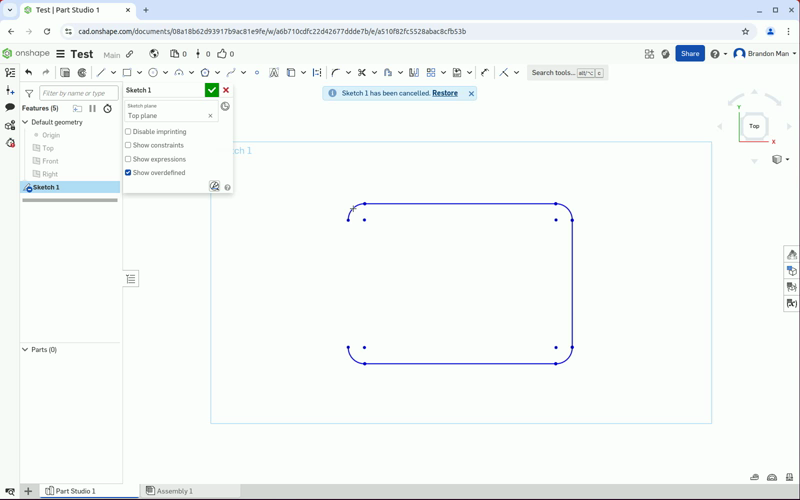
mouse_move(348, 220)
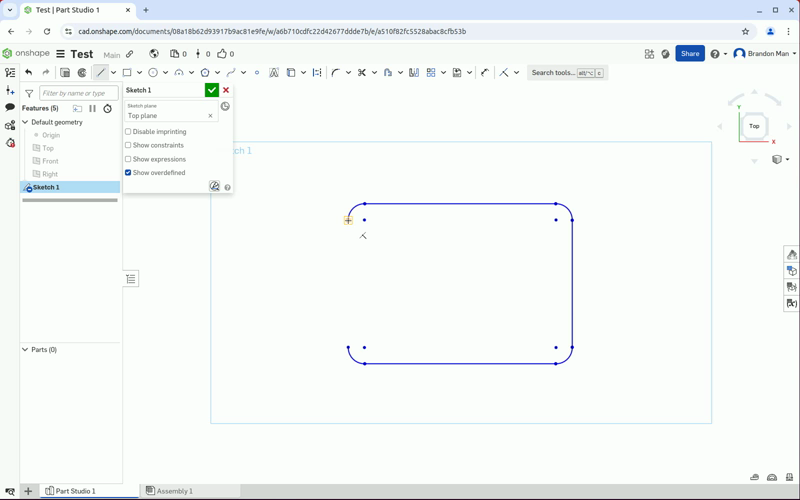
click(348, 220)
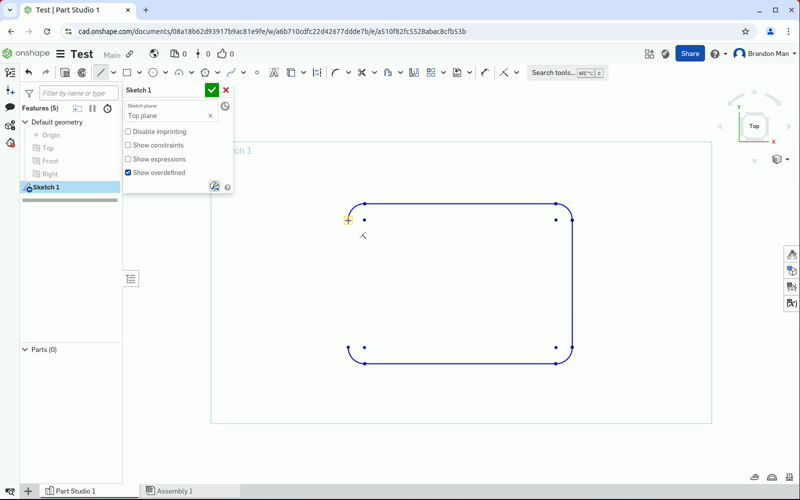
key_down(shift)
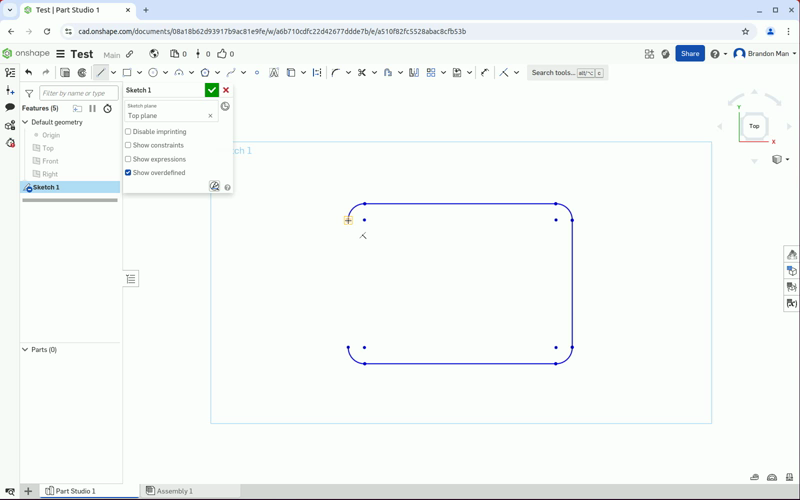
mouse_move(348, 347)
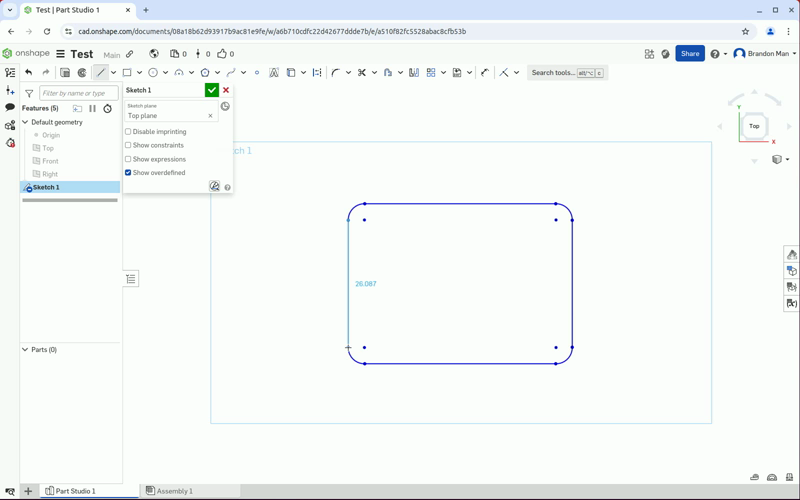
key_up(shift)
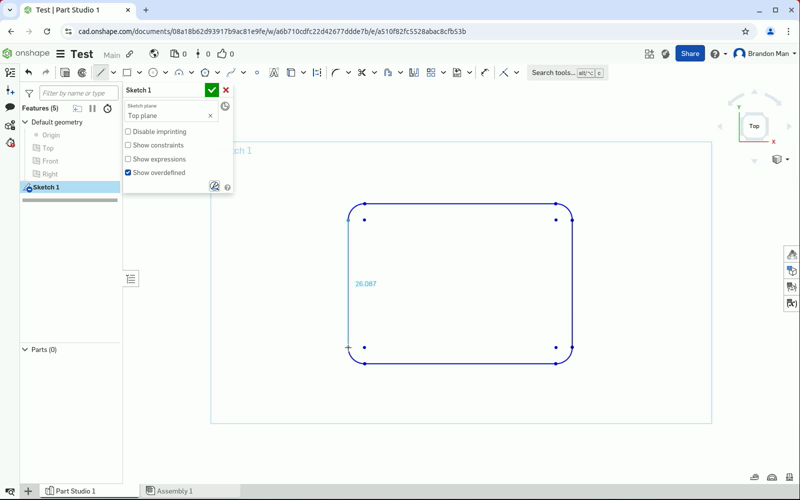
click(348, 347)
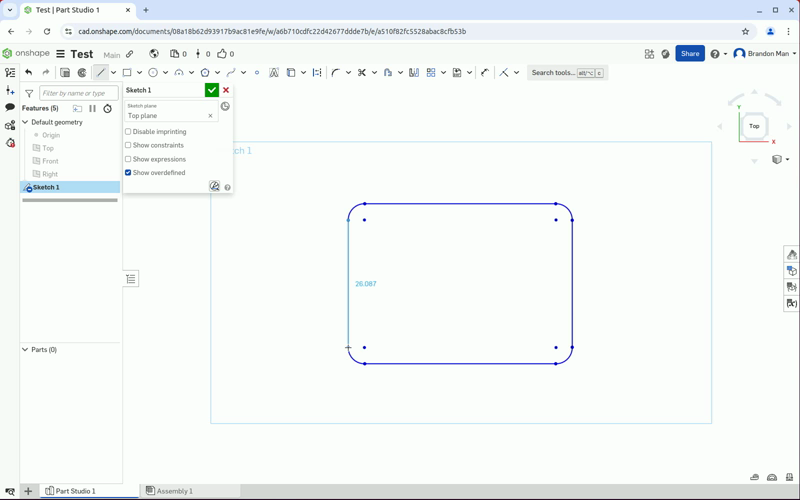
key(esc)
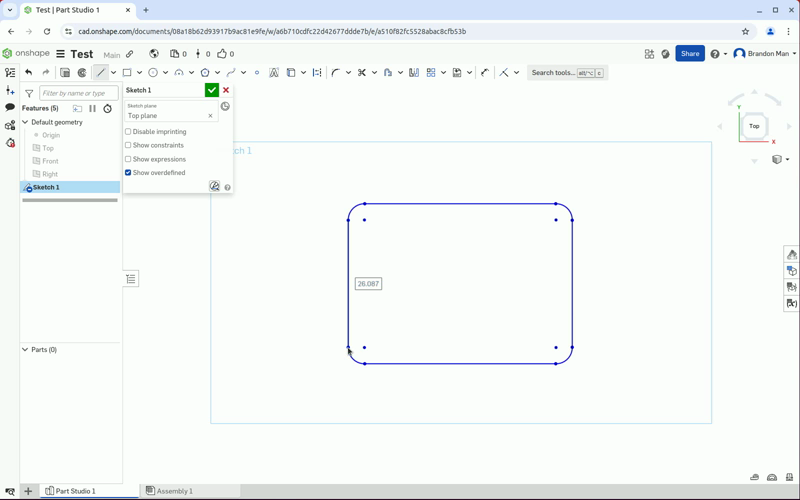
key(a)
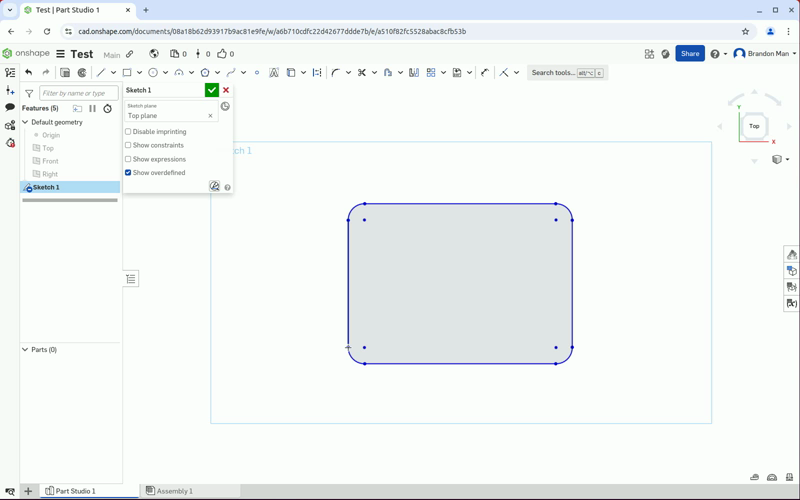
key_down(shift)
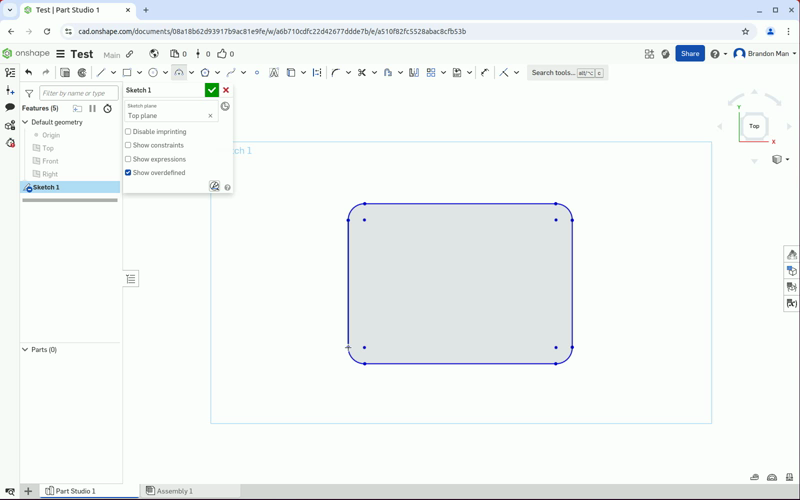
mouse_move(357, 345)
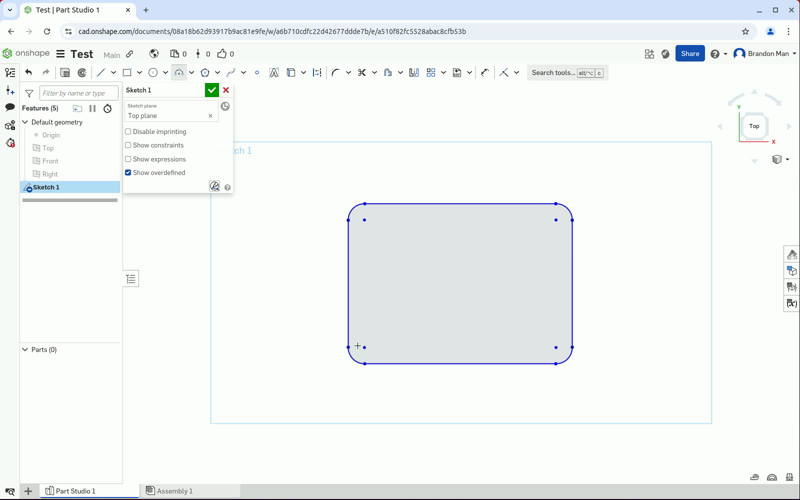
click(357, 345)
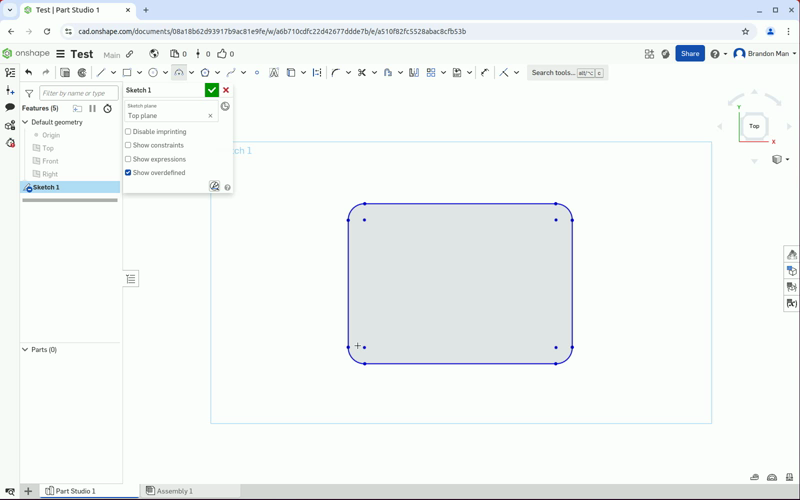
key_up(shift)
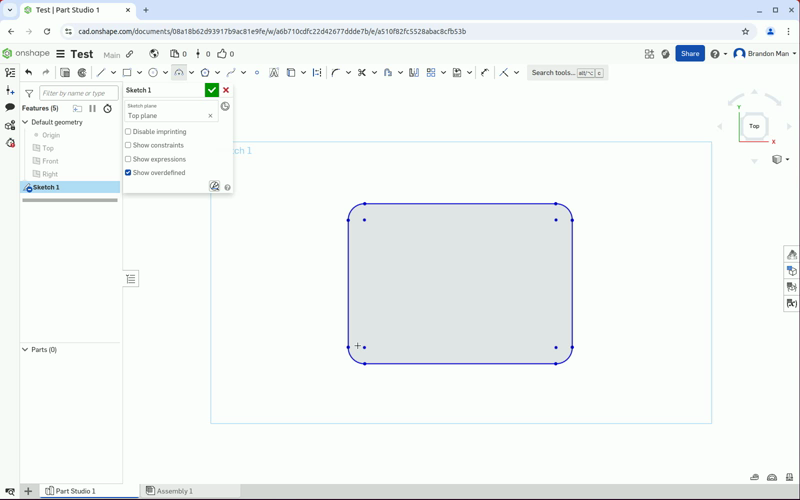
key_down(shift)
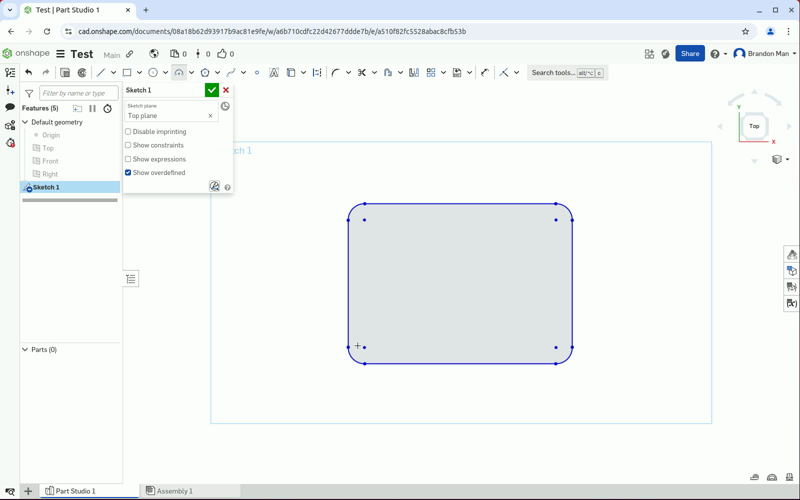
mouse_move(367, 354)
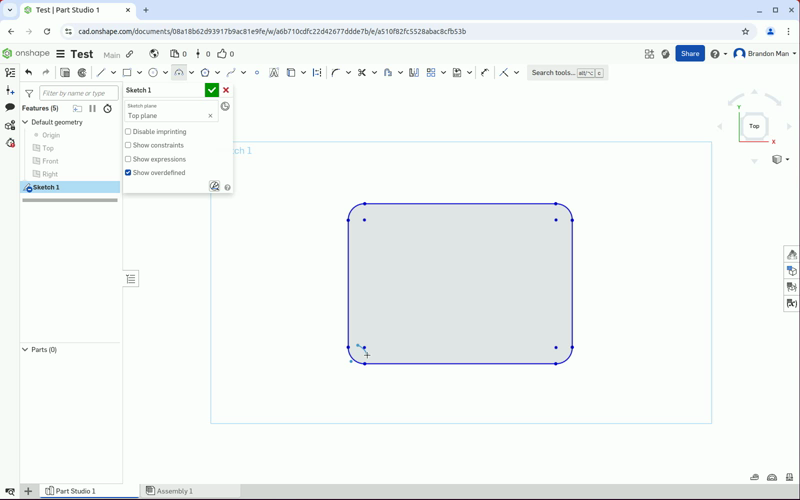
click(367, 354)
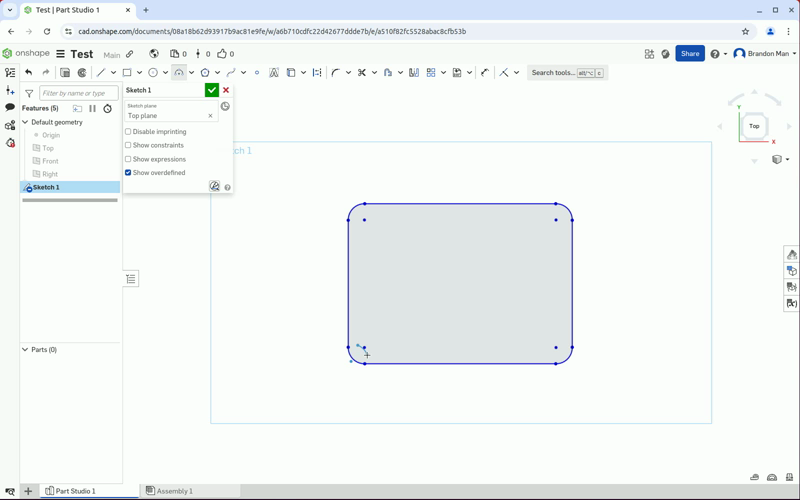
mouse_move(360, 351)
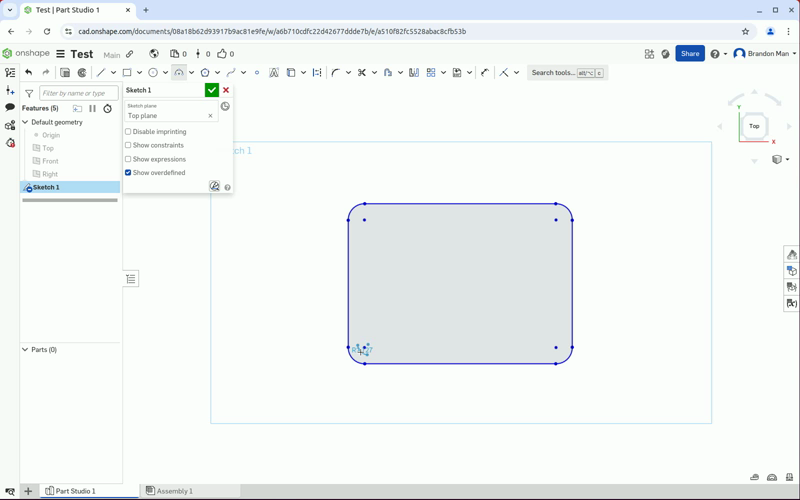
click(360, 351)
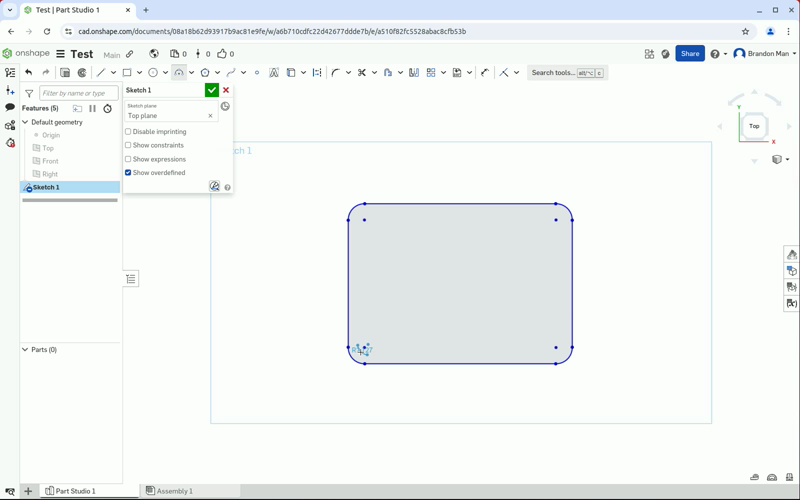
key_up(shift)
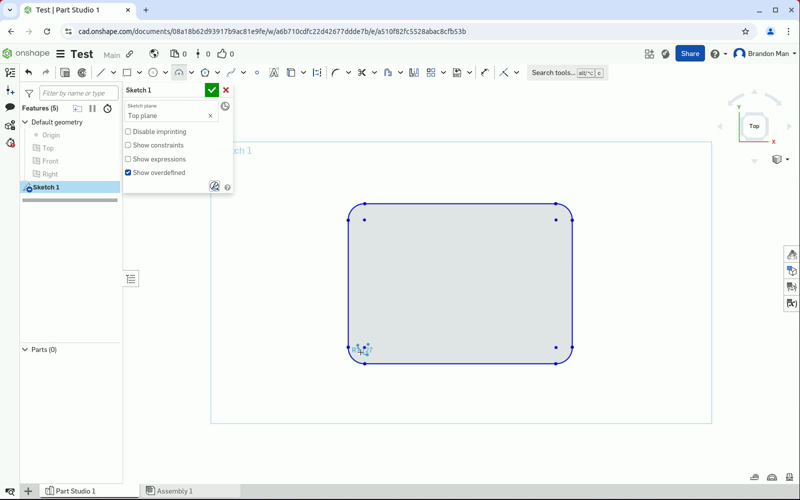
key(esc)
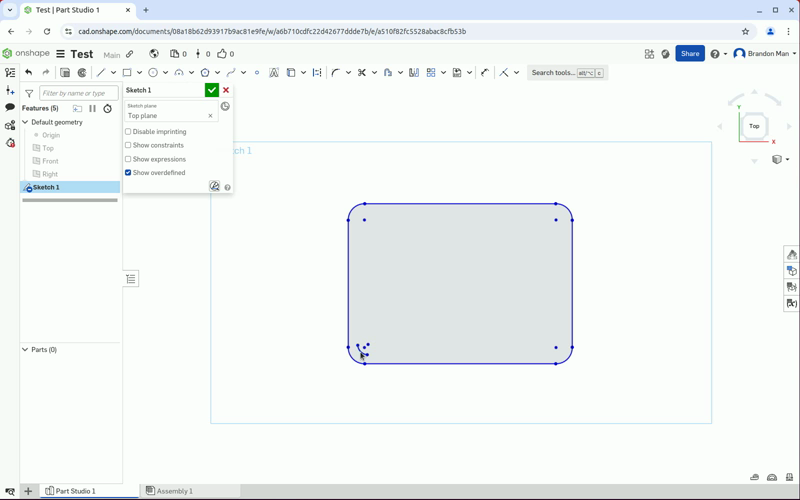
key(l)
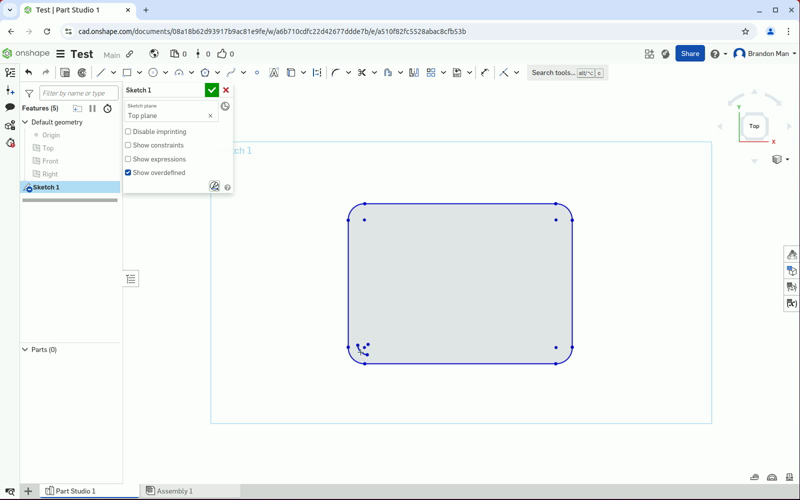
mouse_move(367, 354)
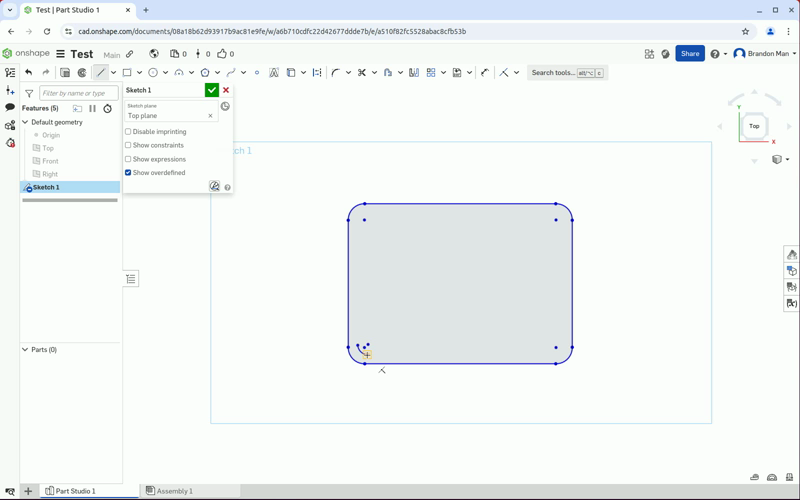
click(367, 354)
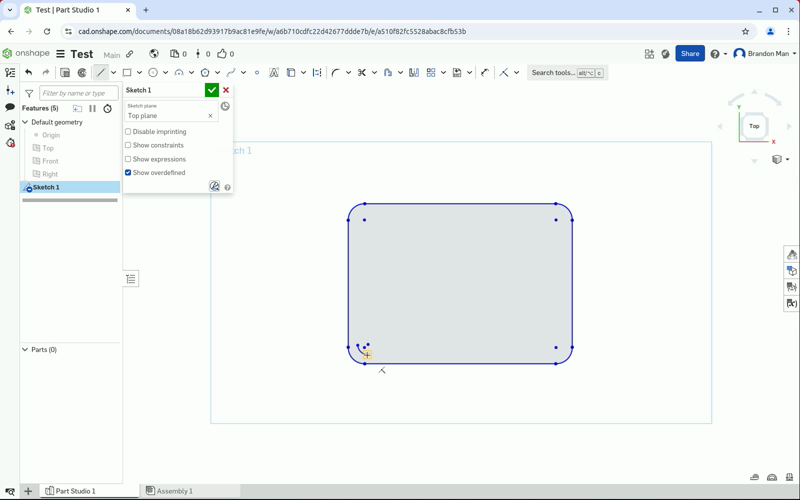
key_down(shift)
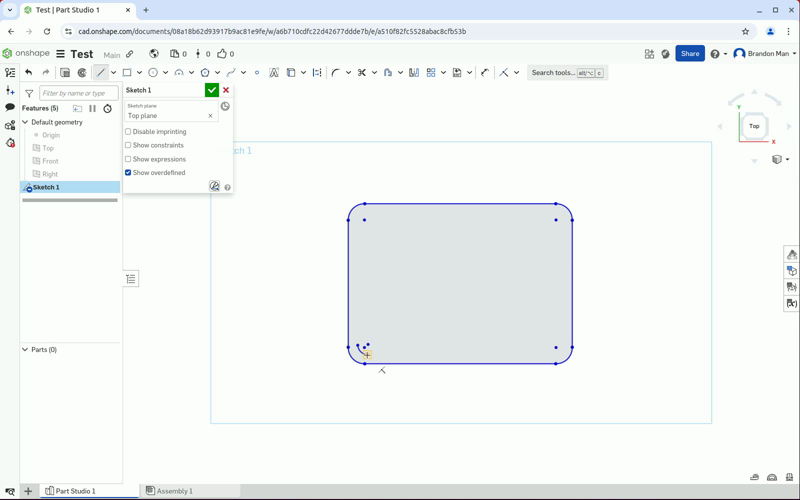
mouse_move(553, 354)
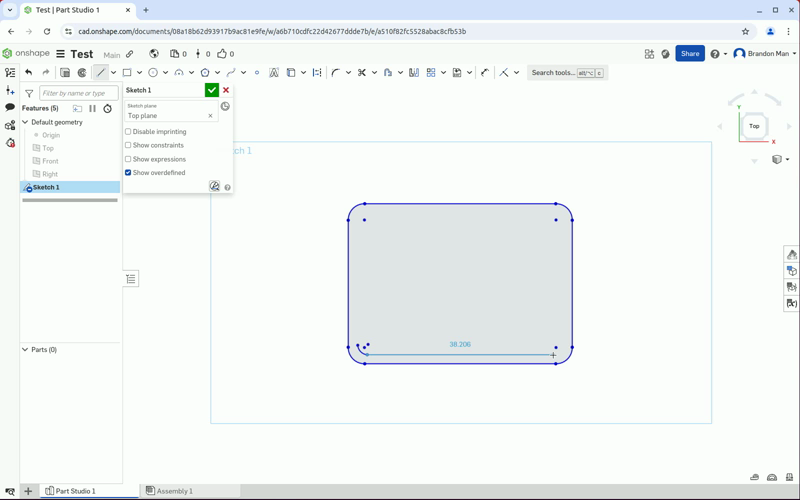
click(553, 354)
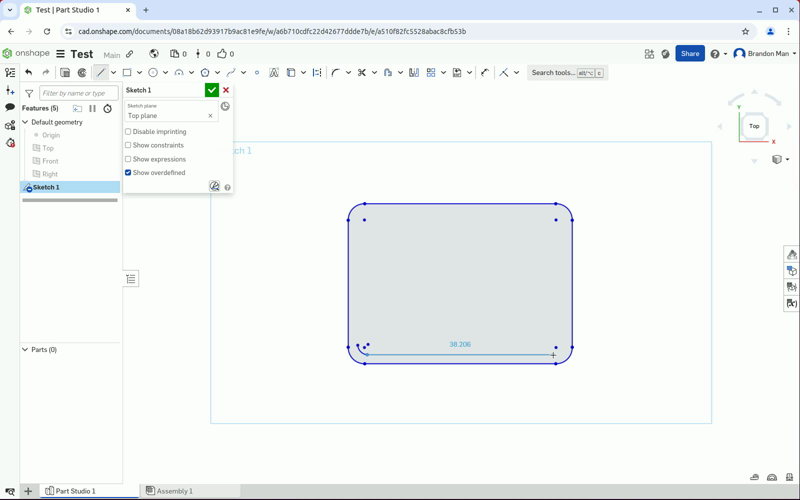
key_up(shift)
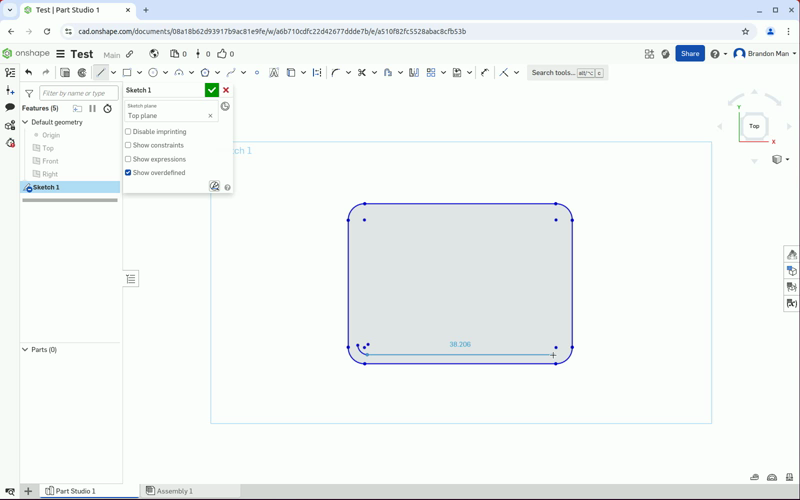
key(esc)
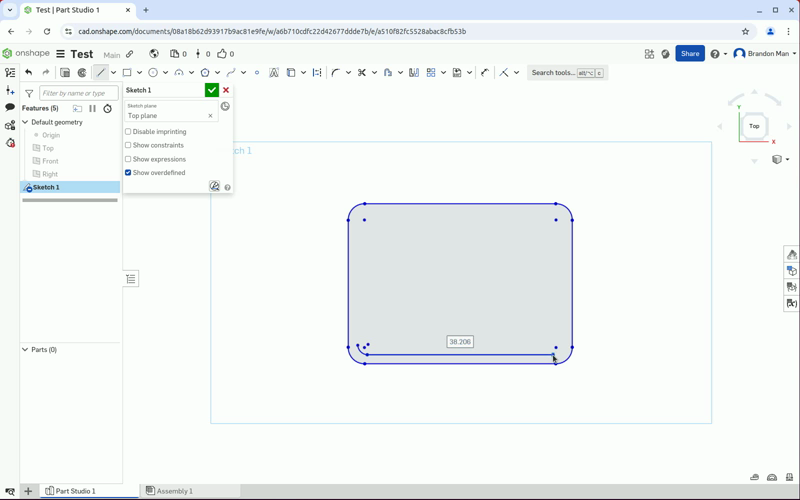
key(a)
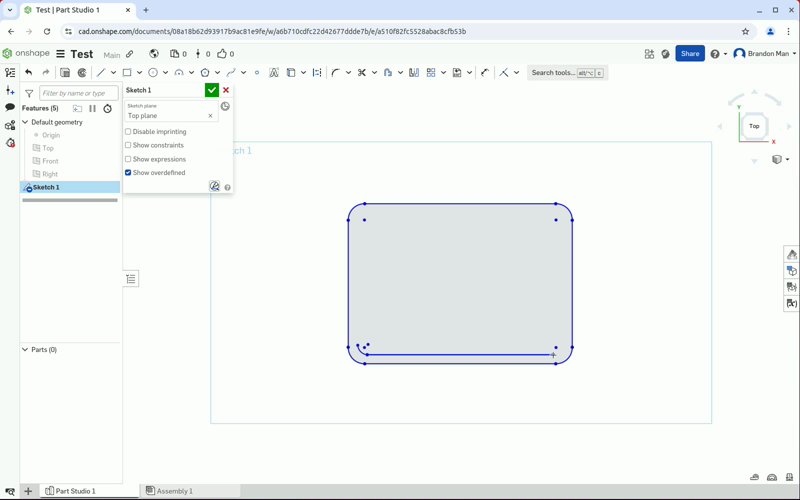
mouse_move(553, 354)
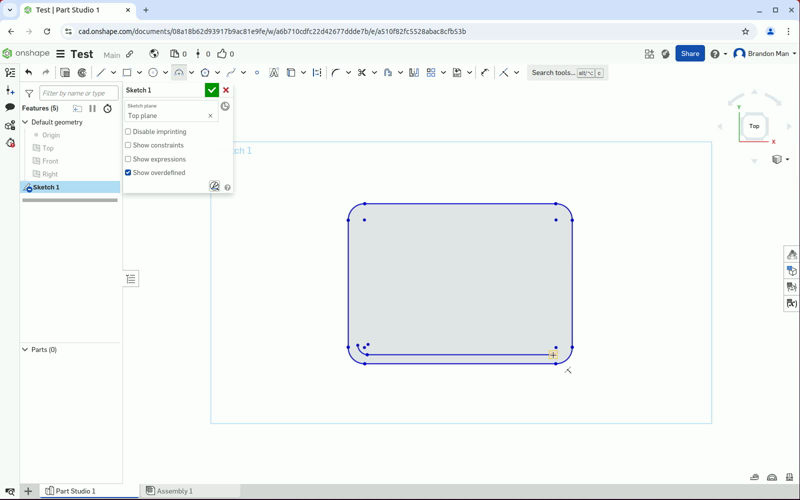
click(553, 354)
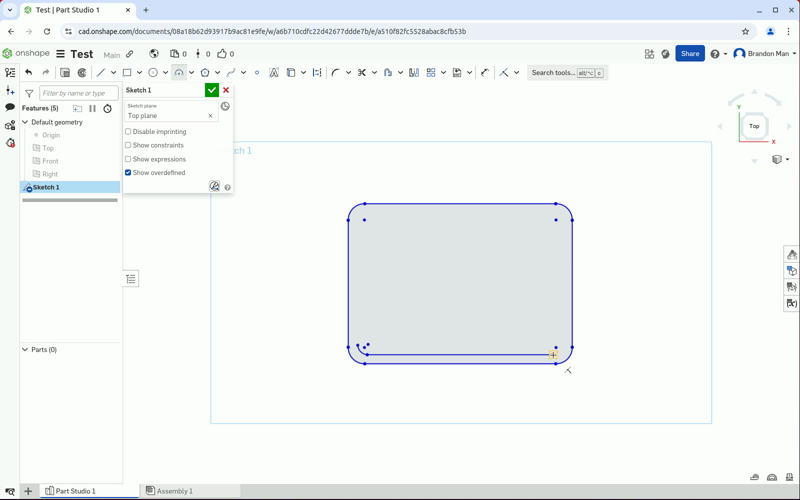
key_down(shift)
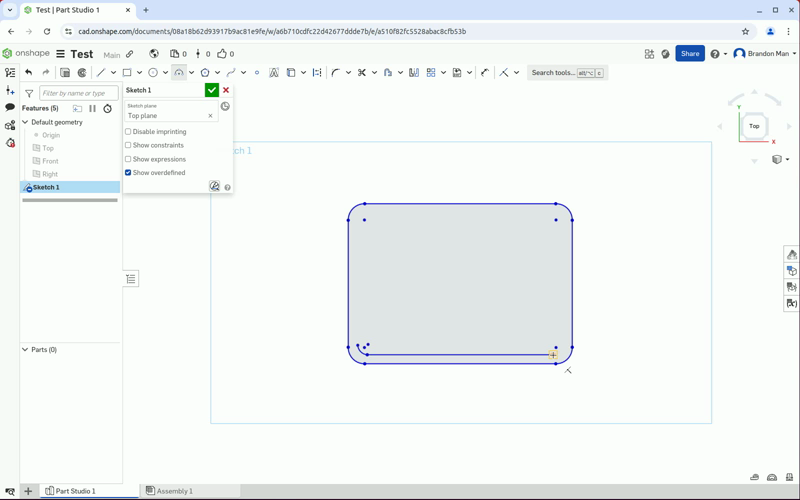
mouse_move(562, 345)
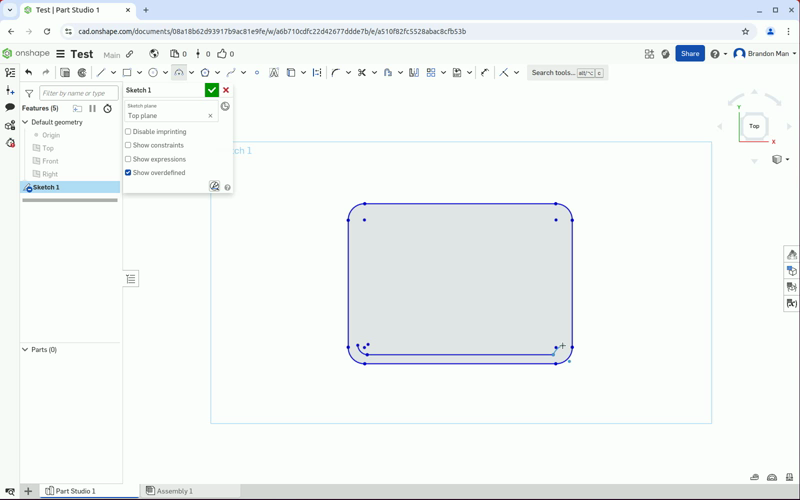
click(562, 345)
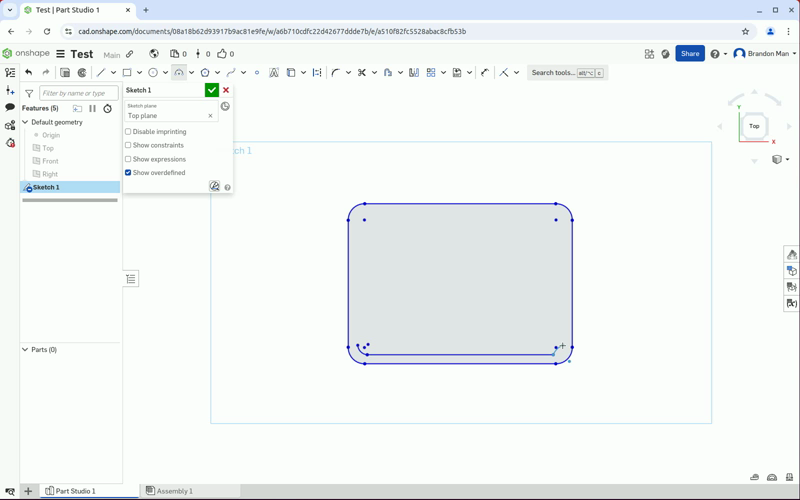
mouse_move(559, 351)
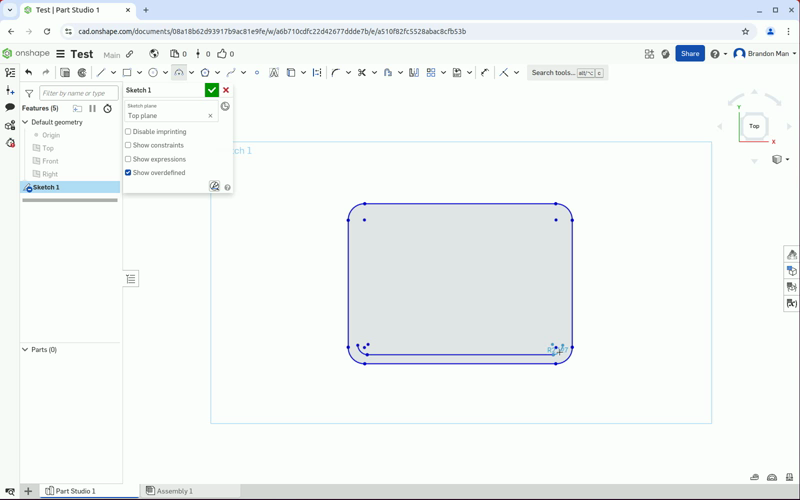
click(559, 351)
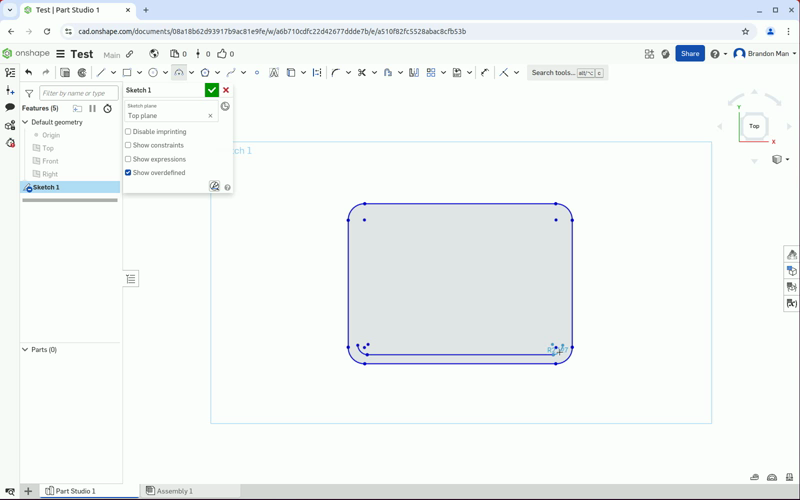
key_up(shift)
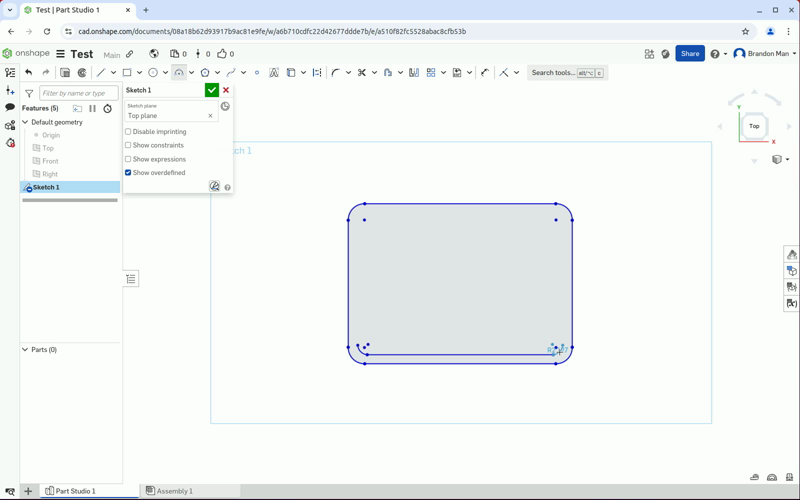
key(esc)
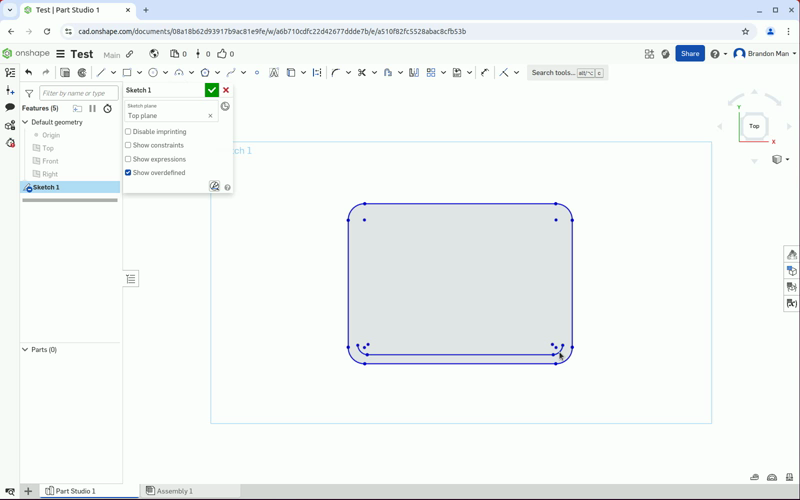
key(l)
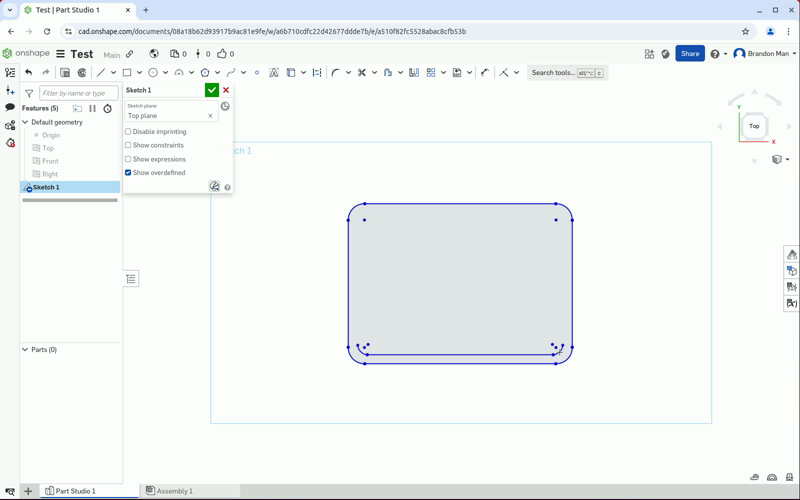
mouse_move(562, 345)
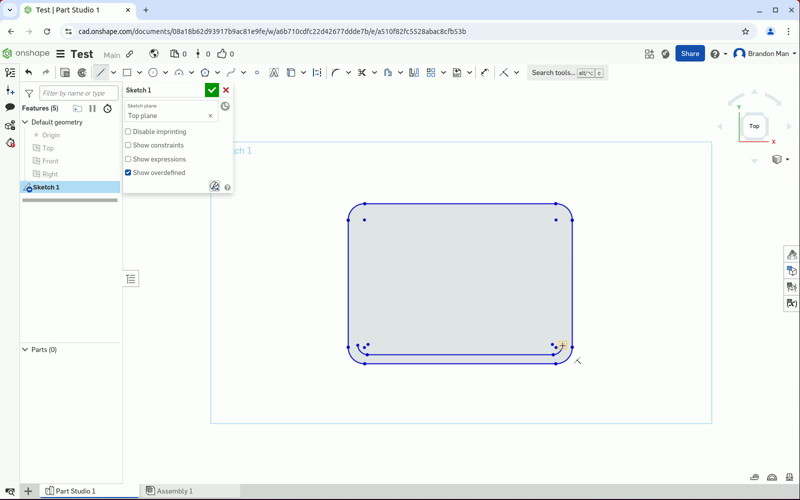
click(562, 345)
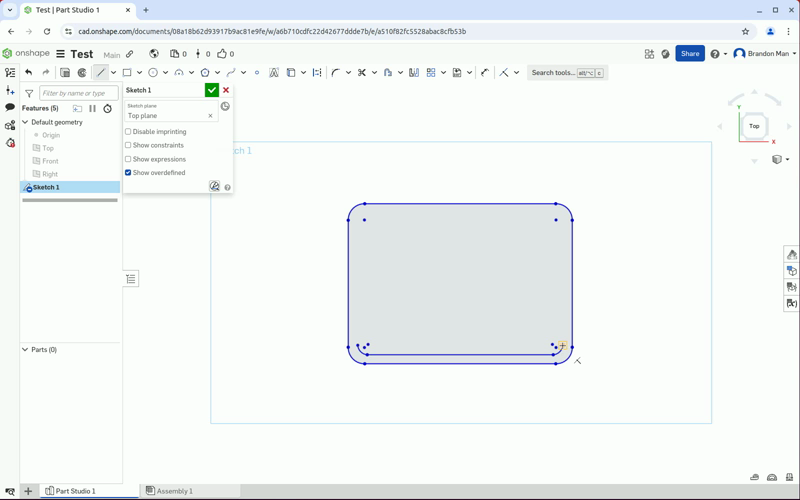
key_down(shift)
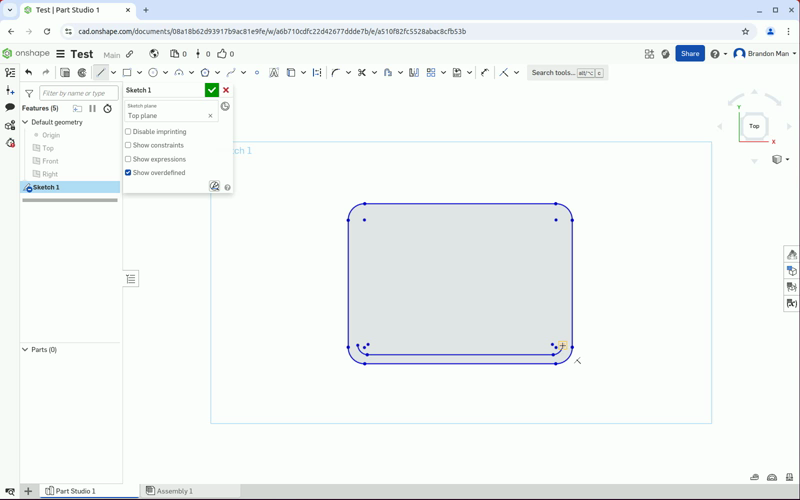
mouse_move(562, 222)
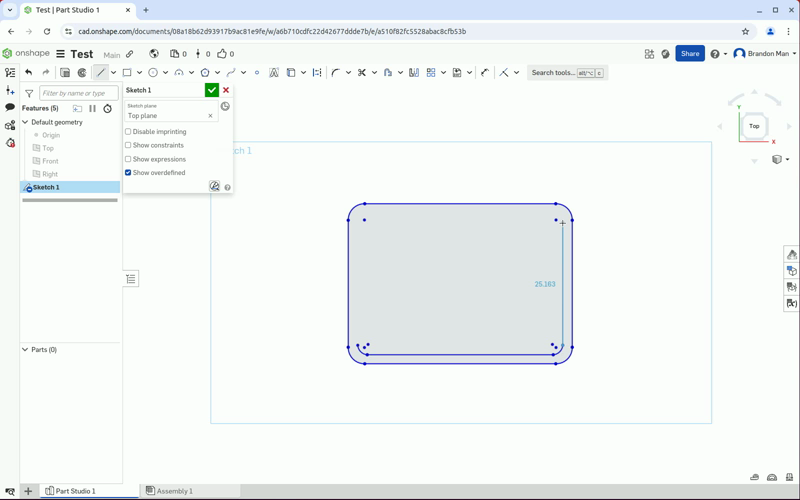
click(562, 222)
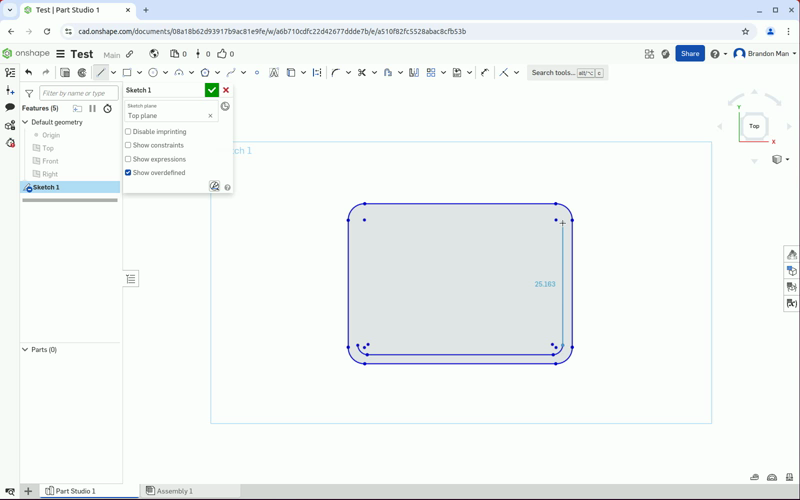
key_up(shift)
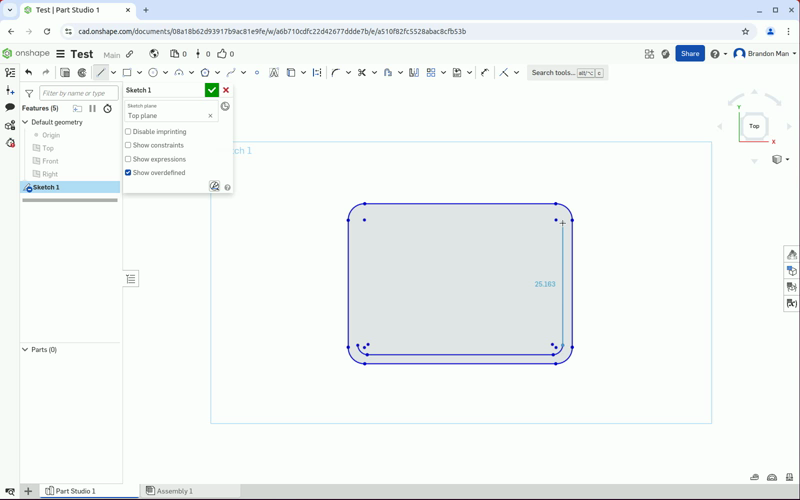
key(esc)
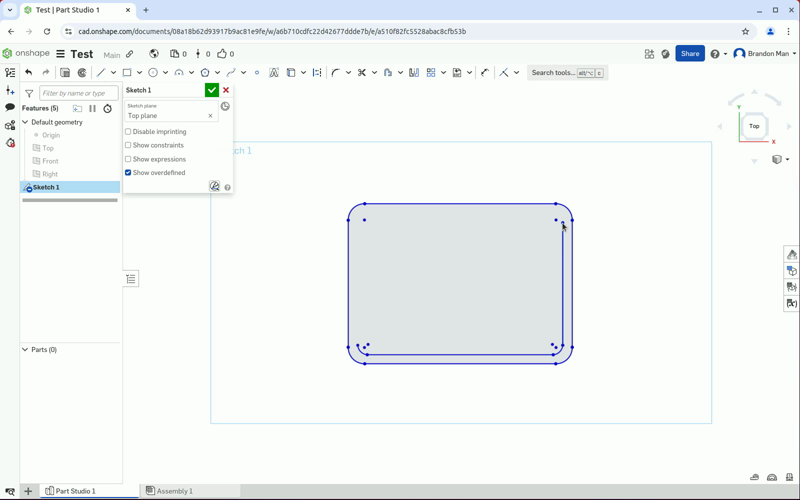
key(a)
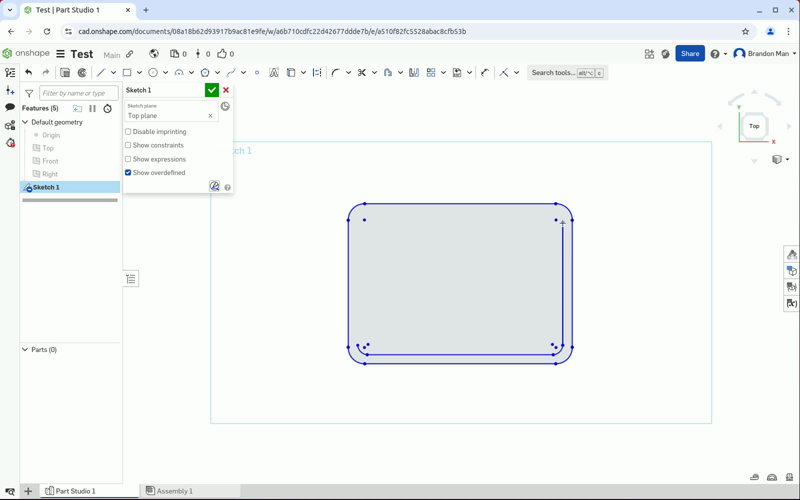
mouse_move(562, 222)
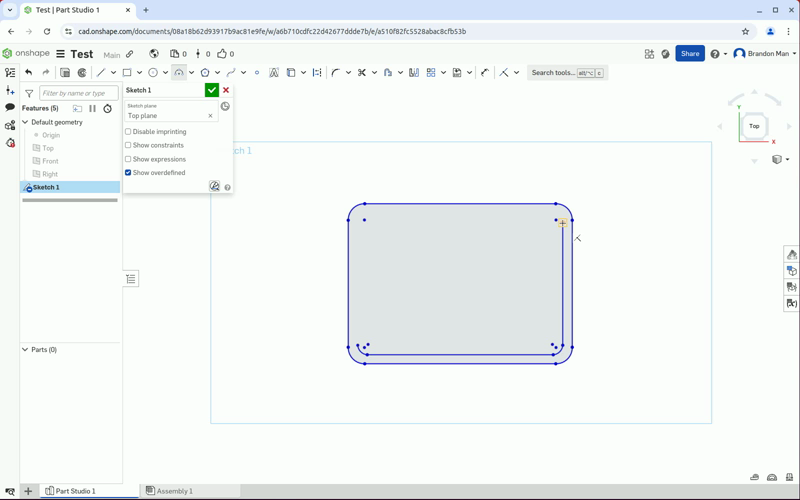
click(562, 222)
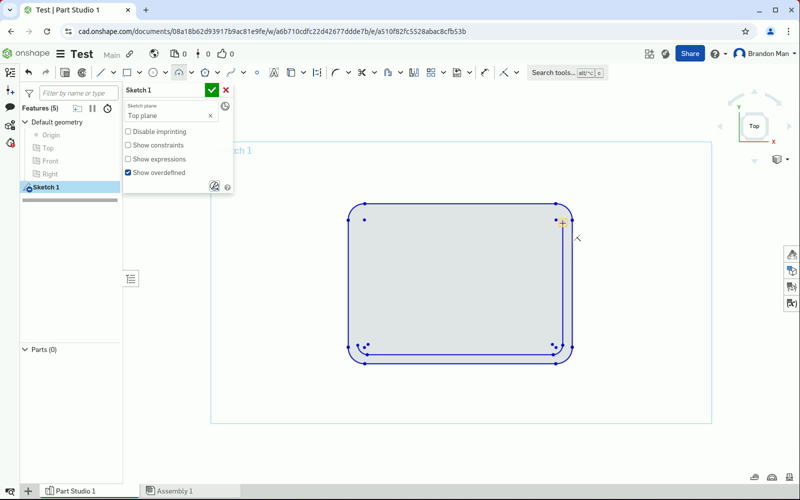
key_down(shift)
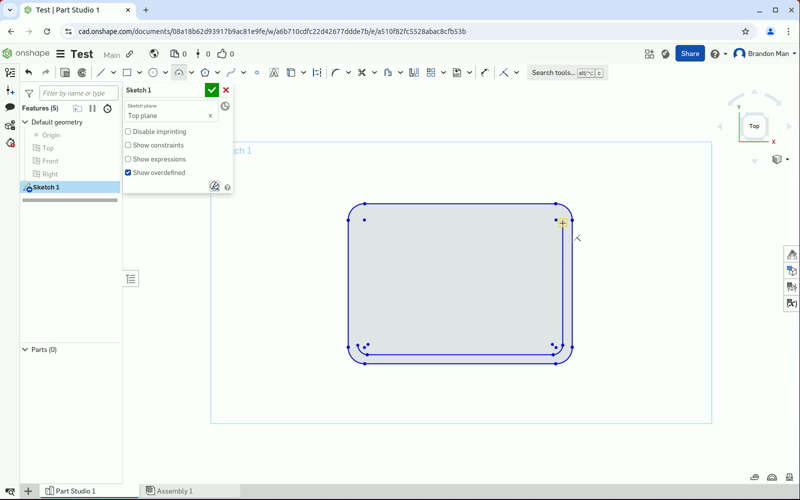
mouse_move(553, 213)
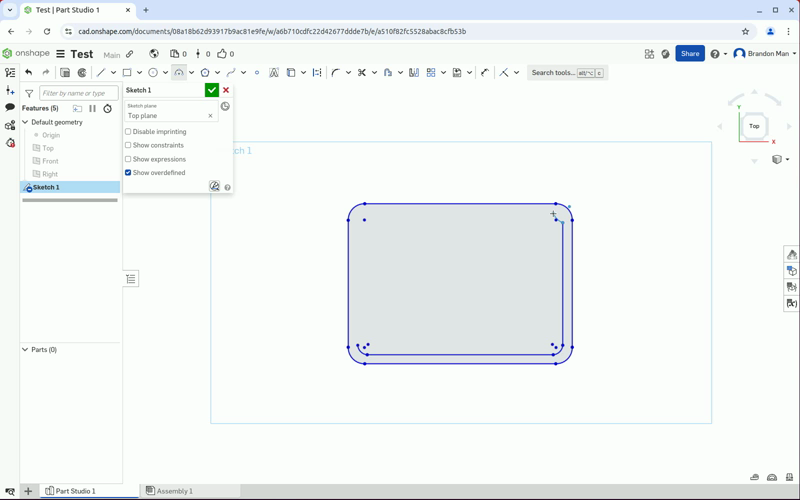
click(553, 213)
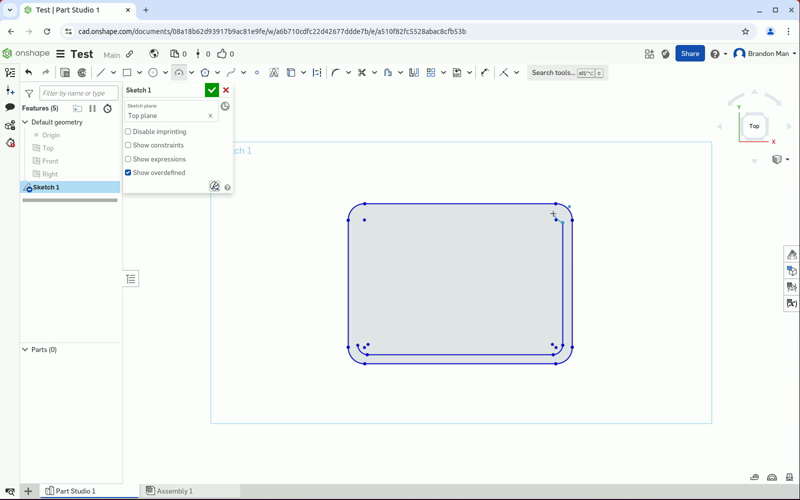
mouse_move(559, 216)
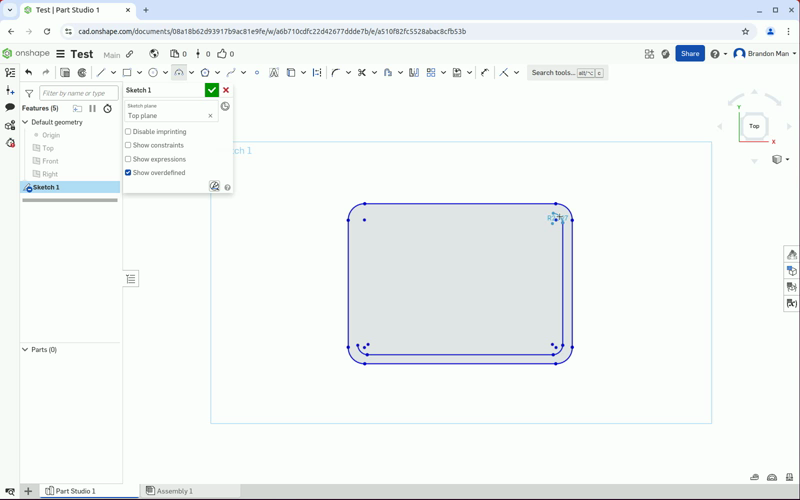
click(559, 216)
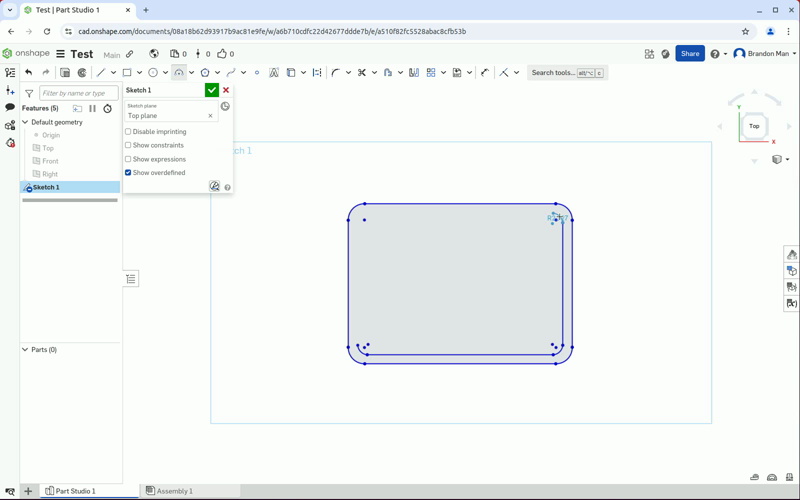
key_up(shift)
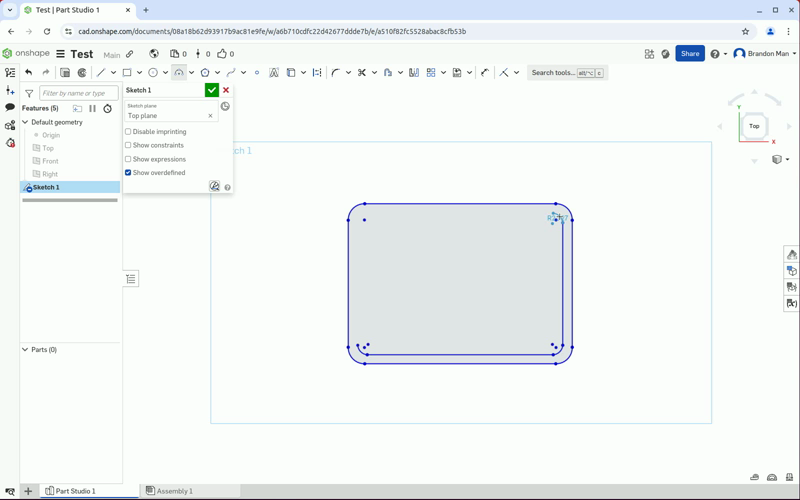
key(esc)
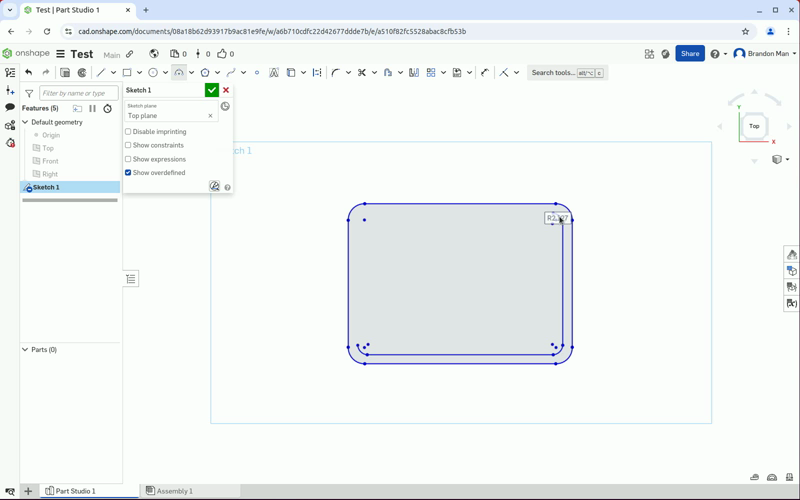
key(l)
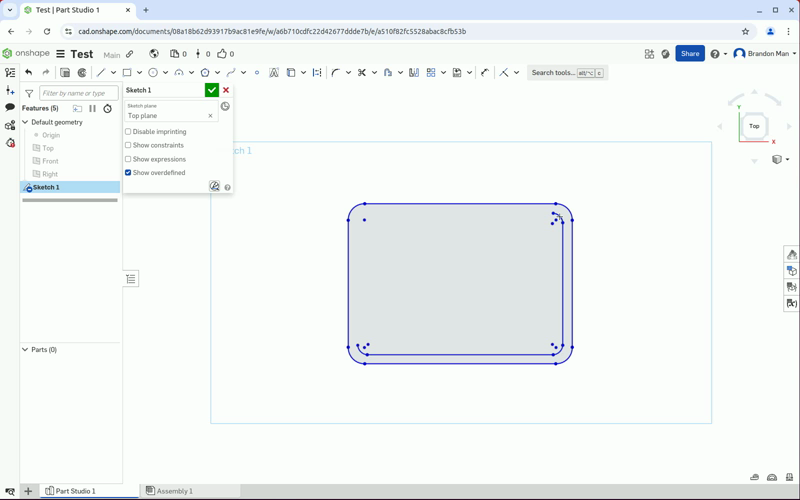
mouse_move(553, 213)
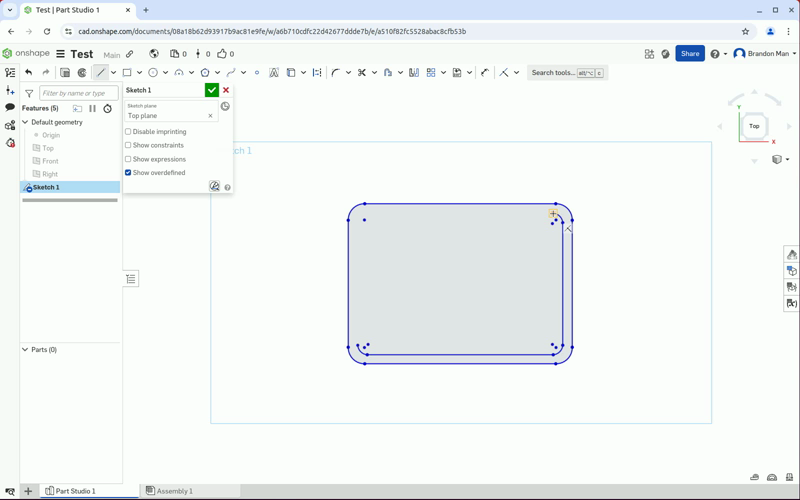
click(553, 213)
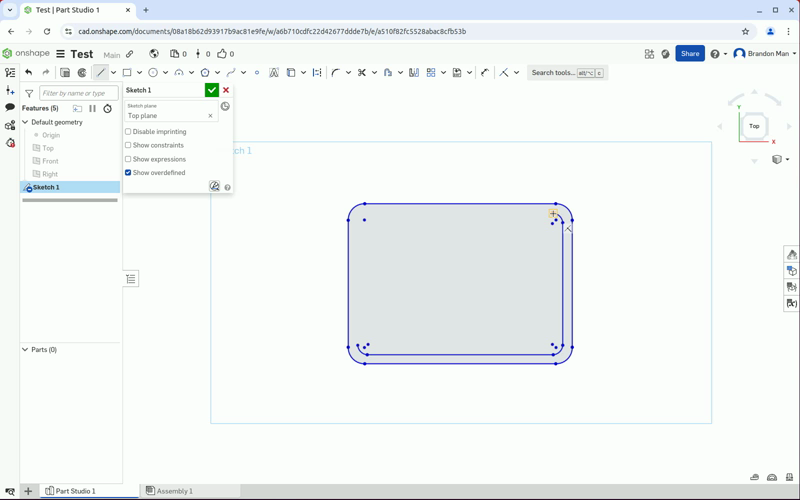
key_down(shift)
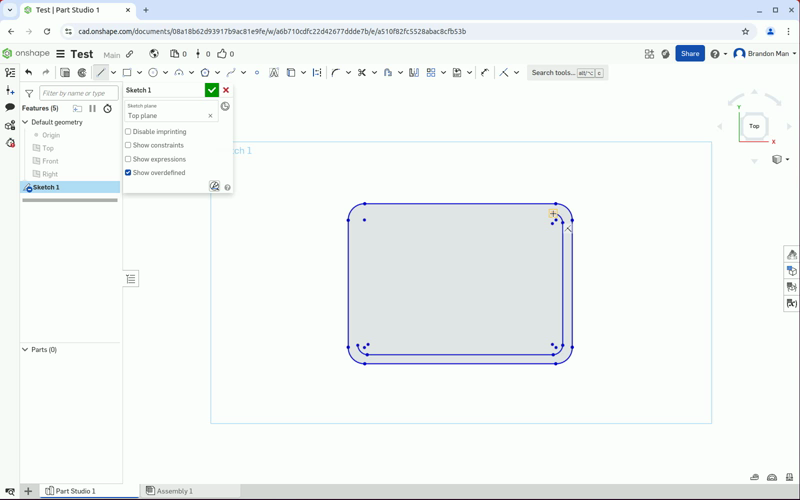
mouse_move(367, 213)
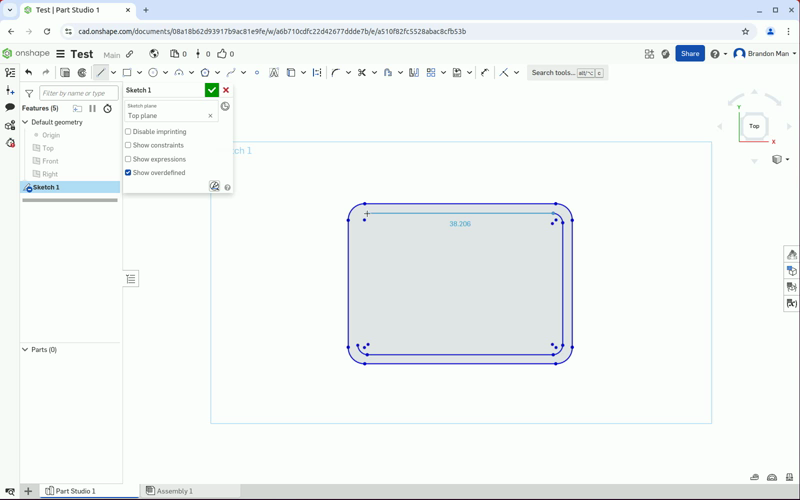
click(367, 213)
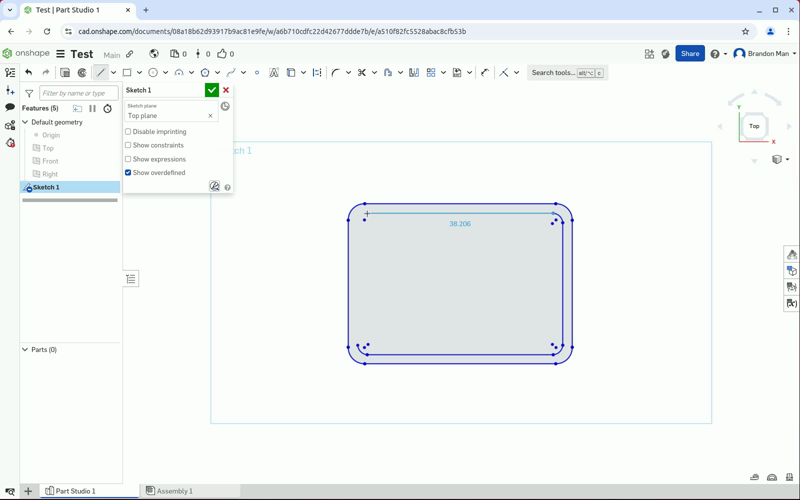
key_up(shift)
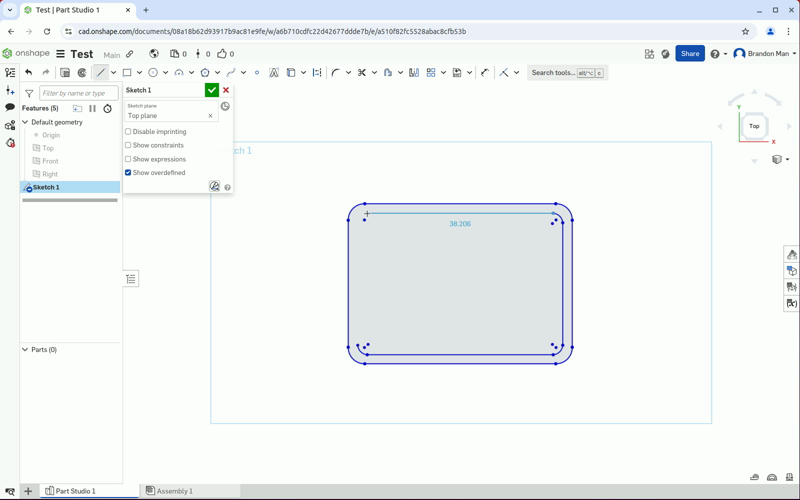
key(esc)
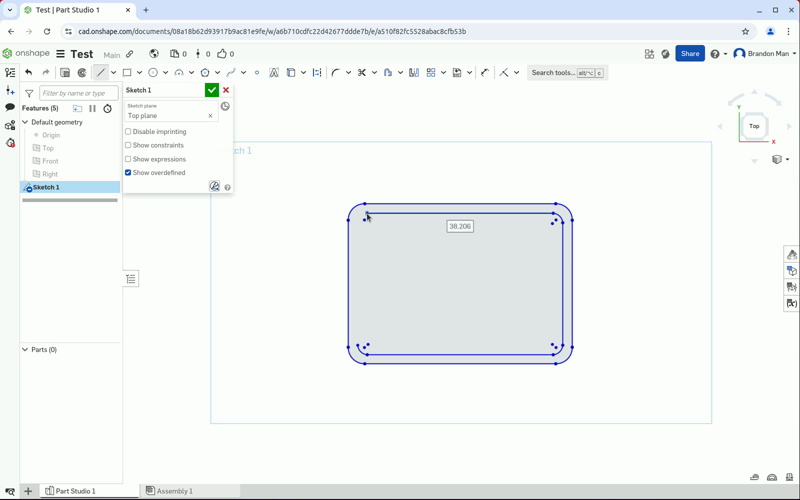
key(a)
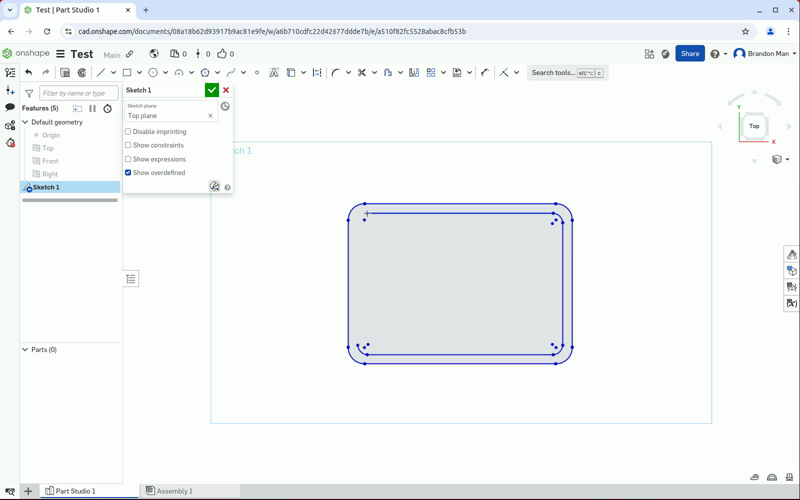
mouse_move(367, 213)
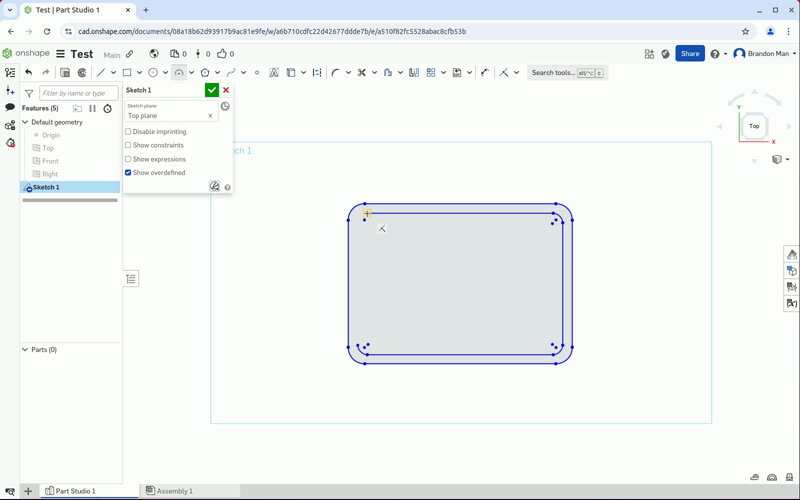
click(367, 213)
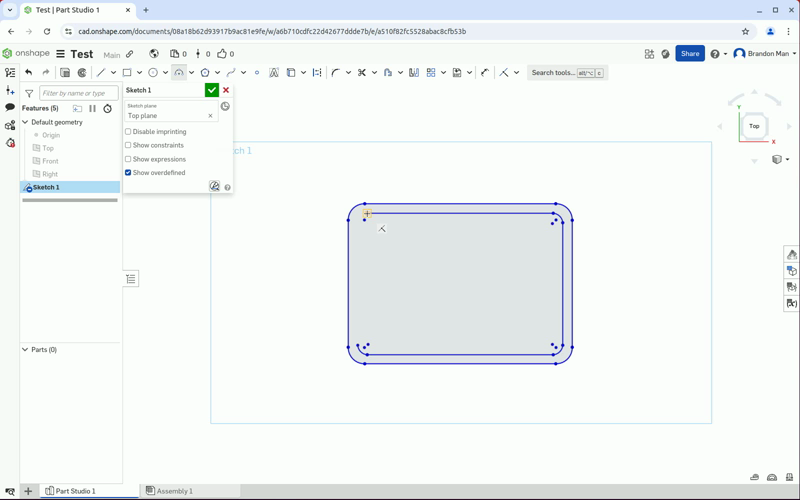
key_down(shift)
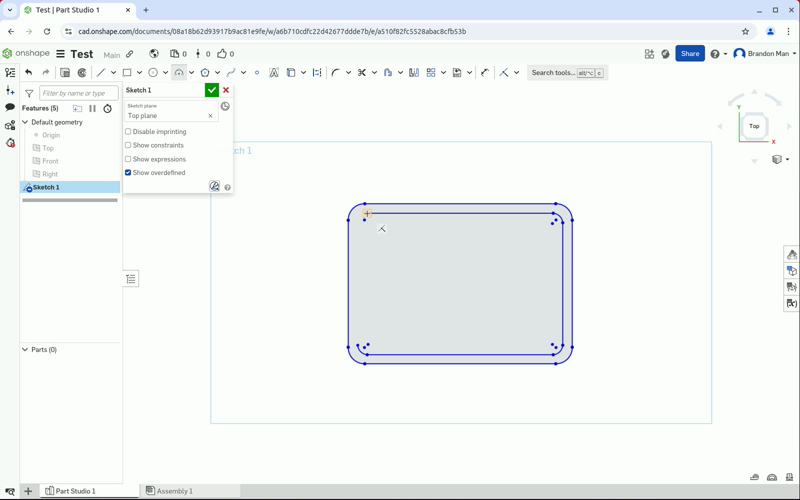
mouse_move(357, 222)
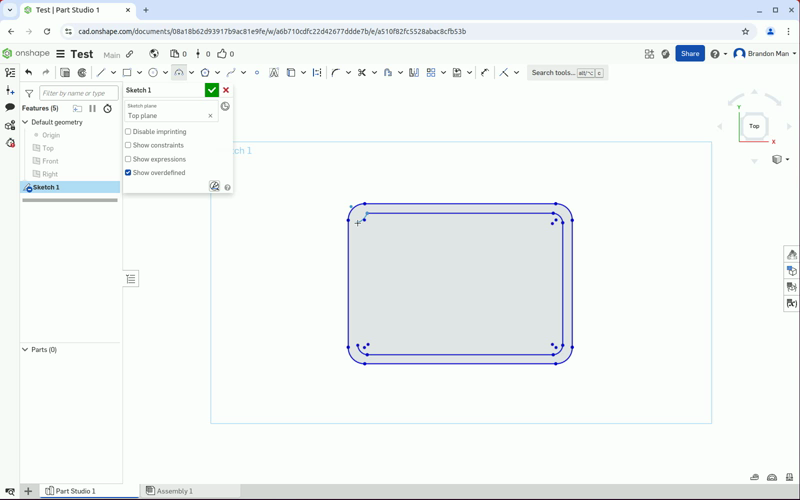
click(357, 222)
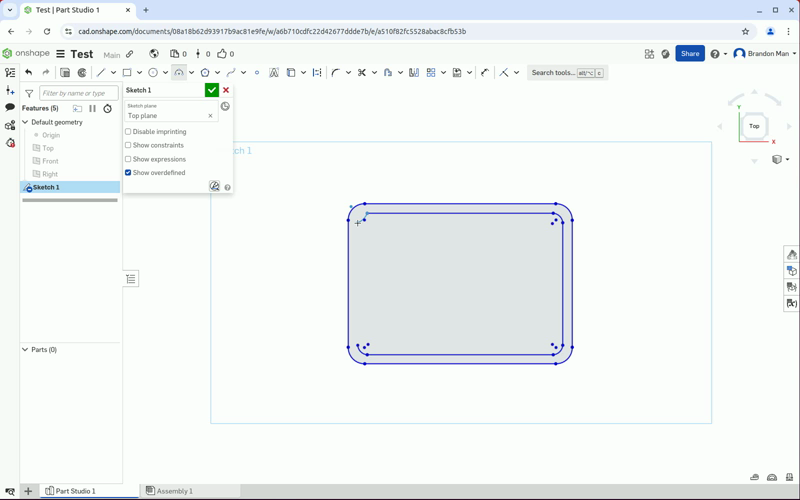
mouse_move(360, 216)
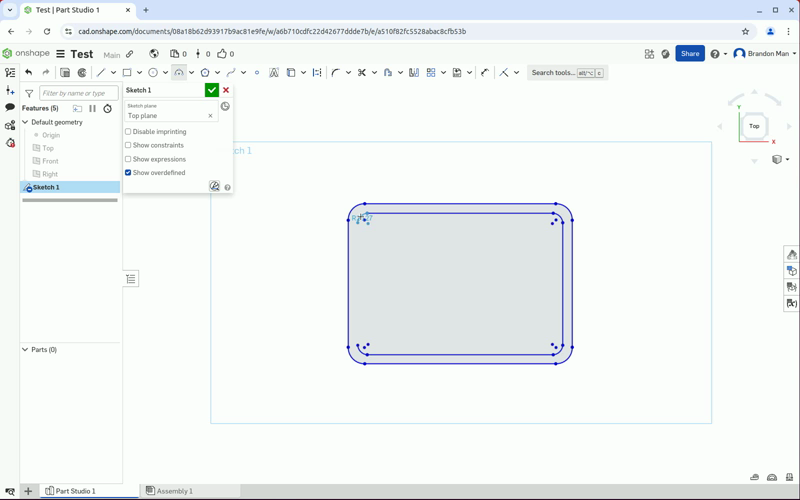
click(360, 216)
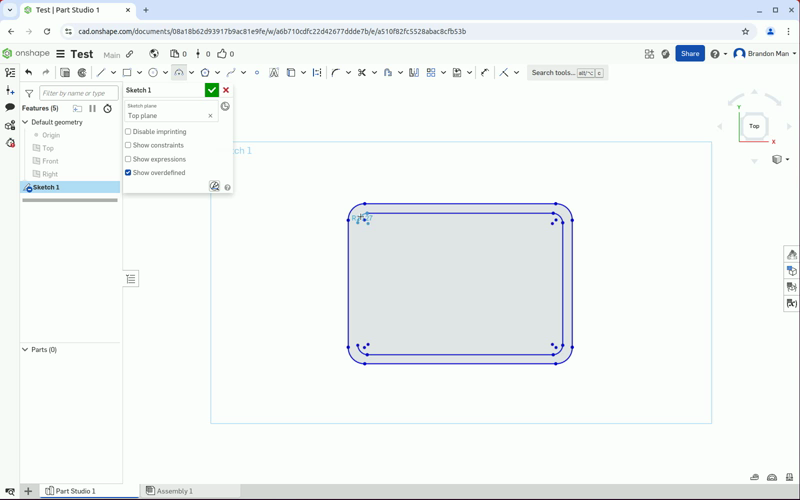
key_up(shift)
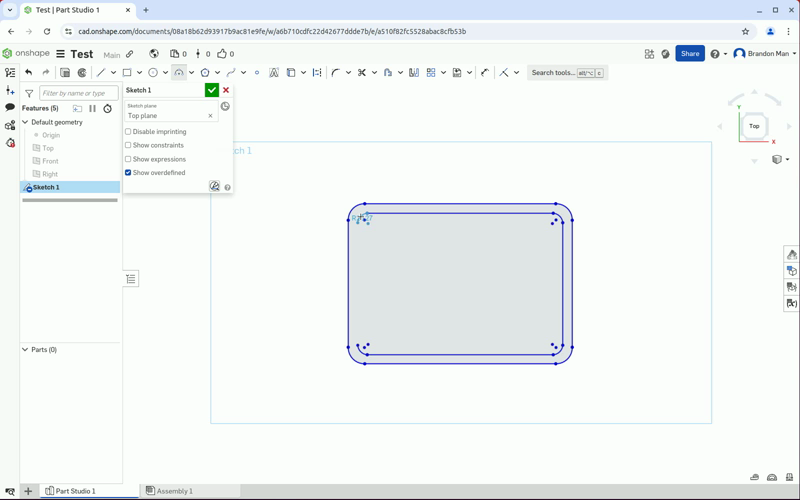
key(esc)
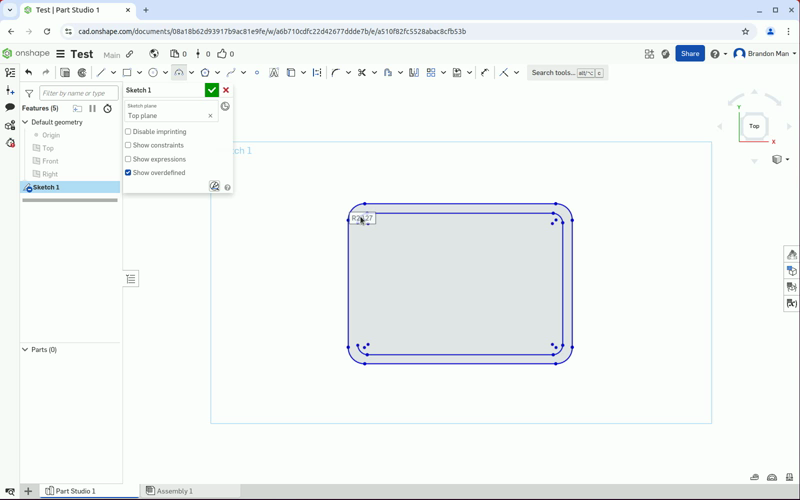
key(l)
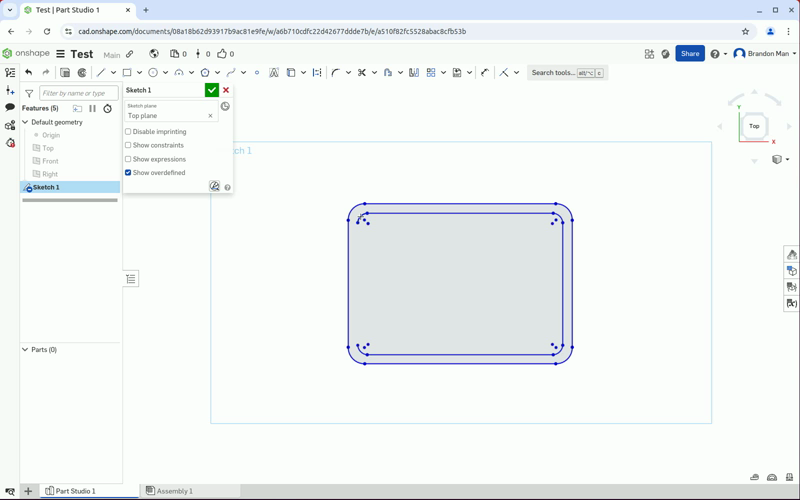
mouse_move(357, 222)
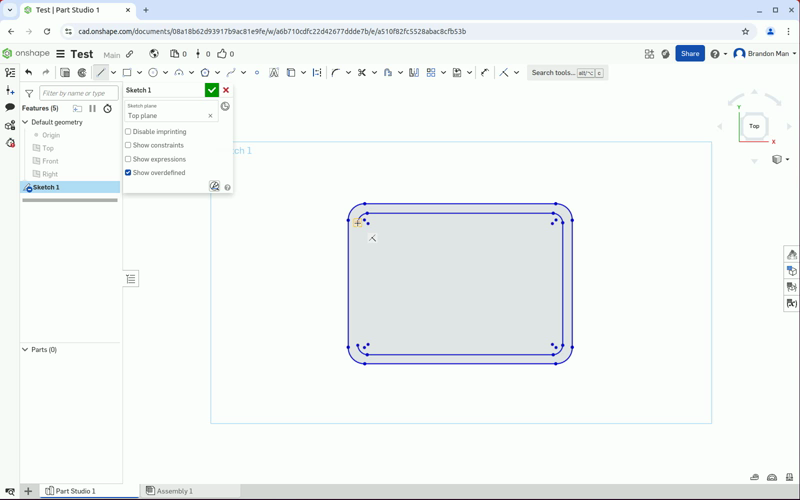
click(357, 222)
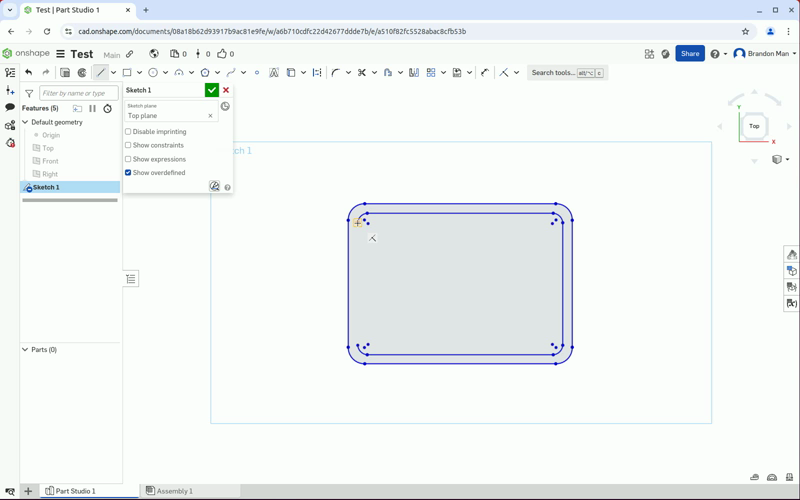
key_down(shift)
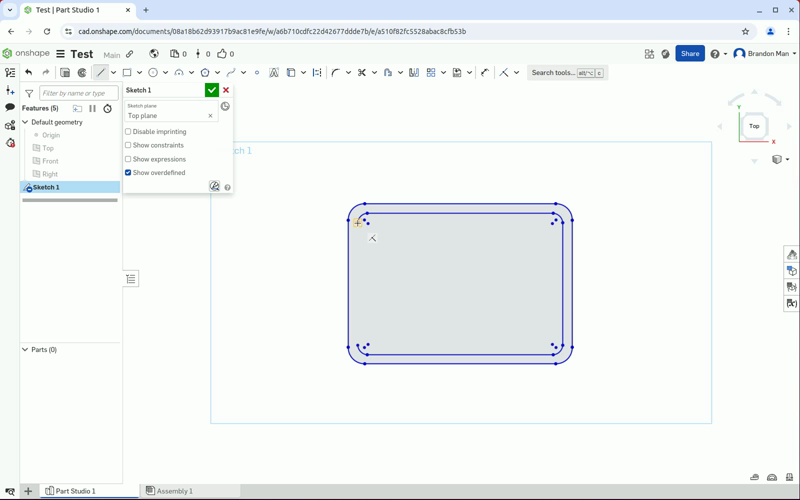
mouse_move(357, 345)
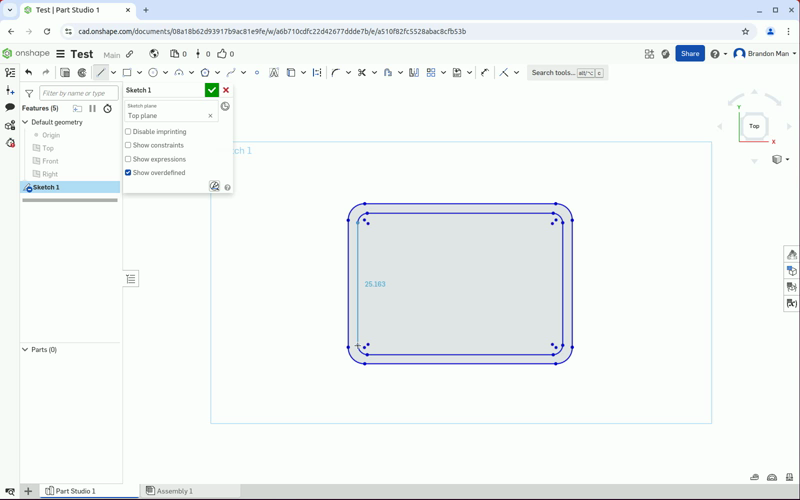
key_up(shift)
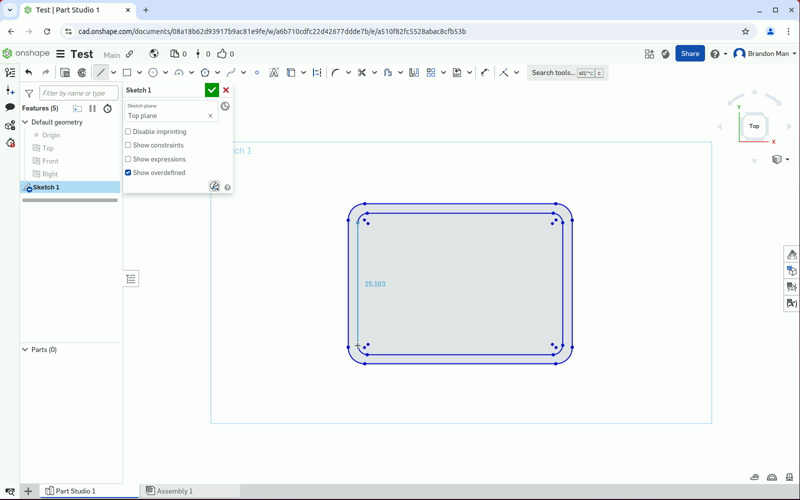
click(357, 345)
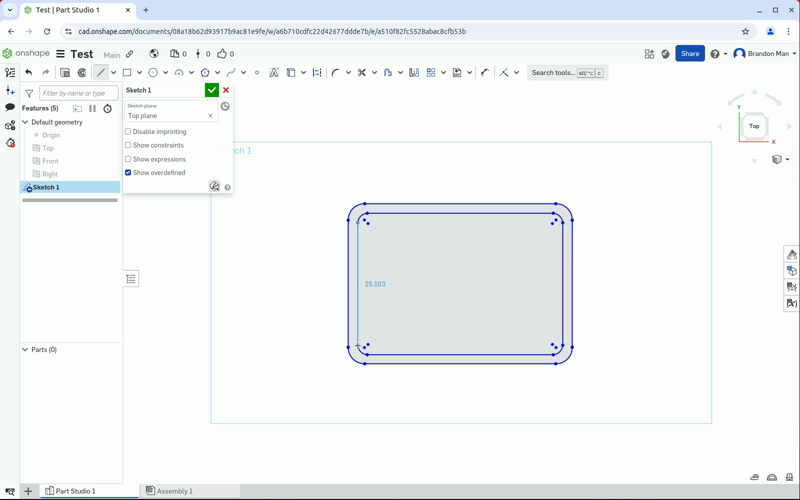
key(esc)
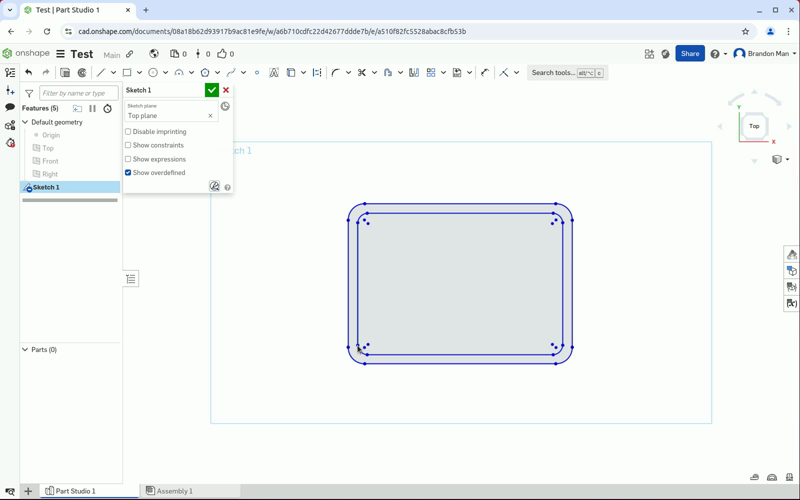
mouse_move(525, 359)
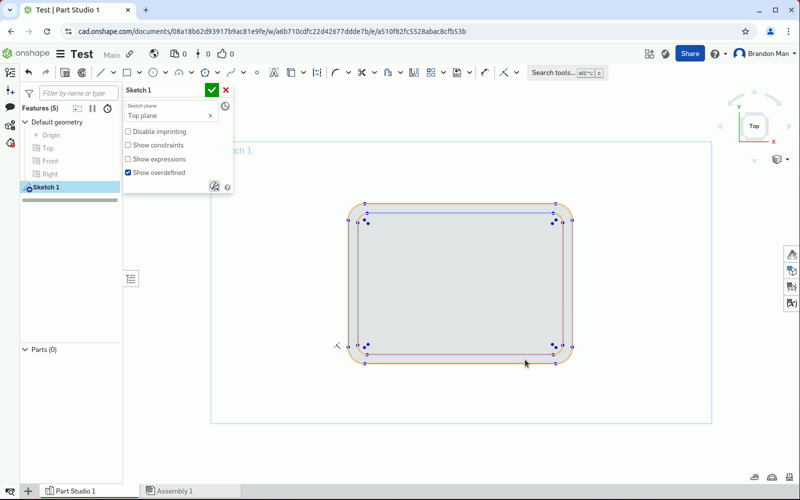
click(525, 359)
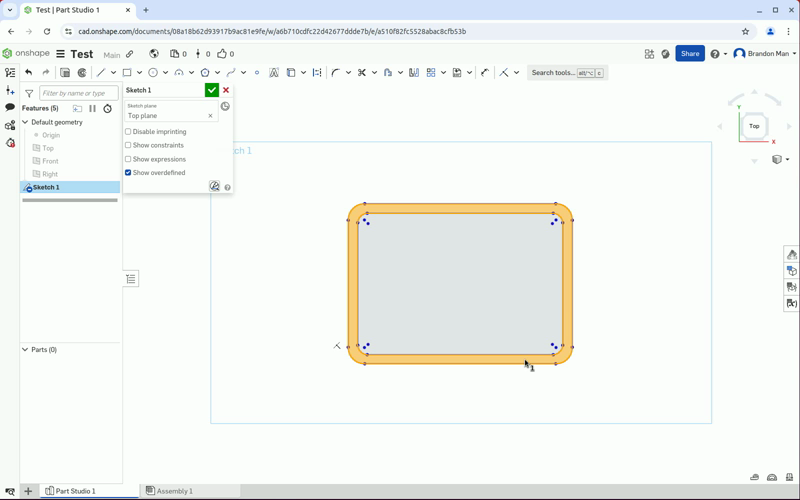
mouse_move(73, 352)
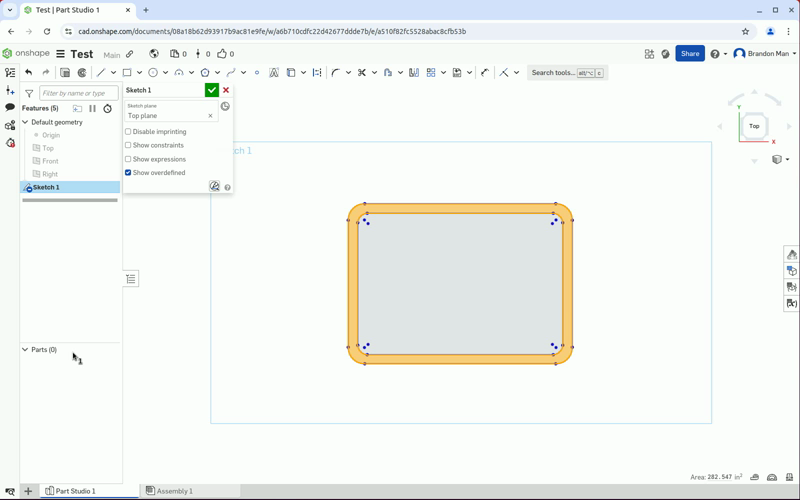
key(shift+y)
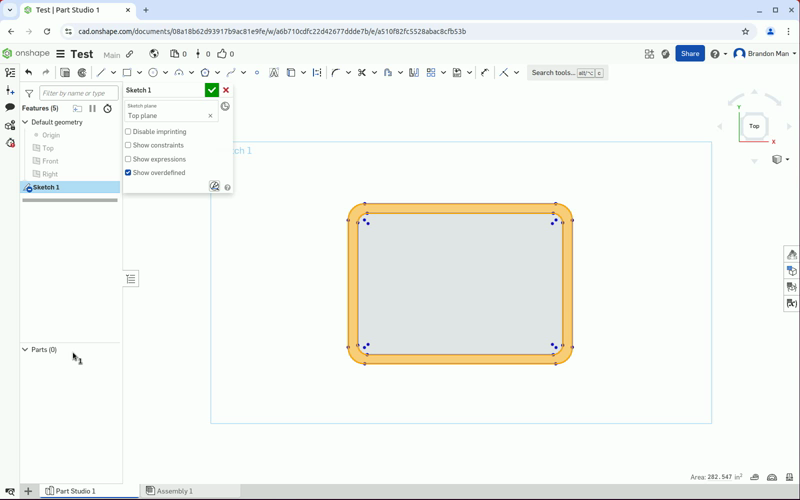
key(shift+e)
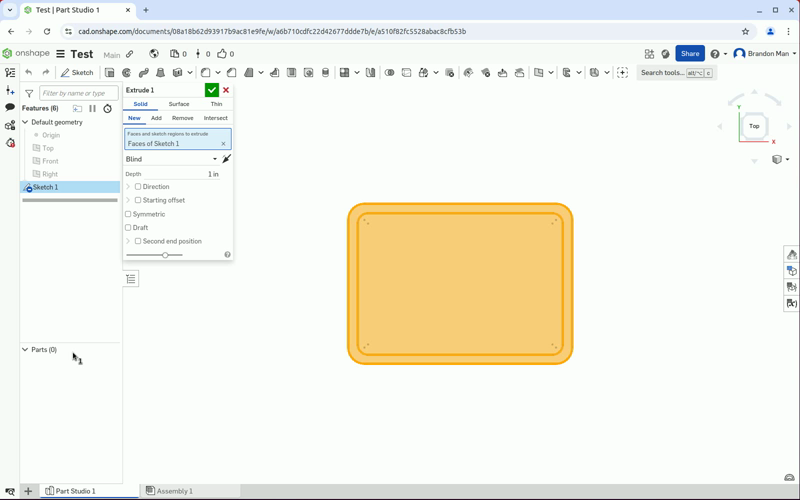
mouse_move(143, 106)
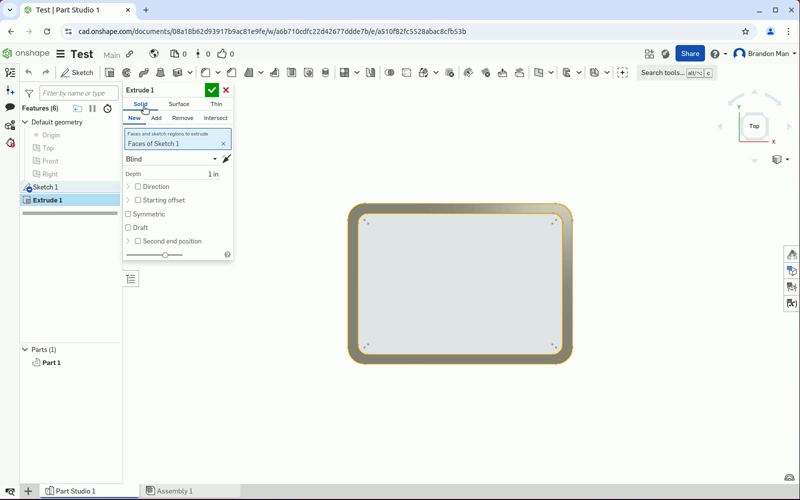
click(143, 106)
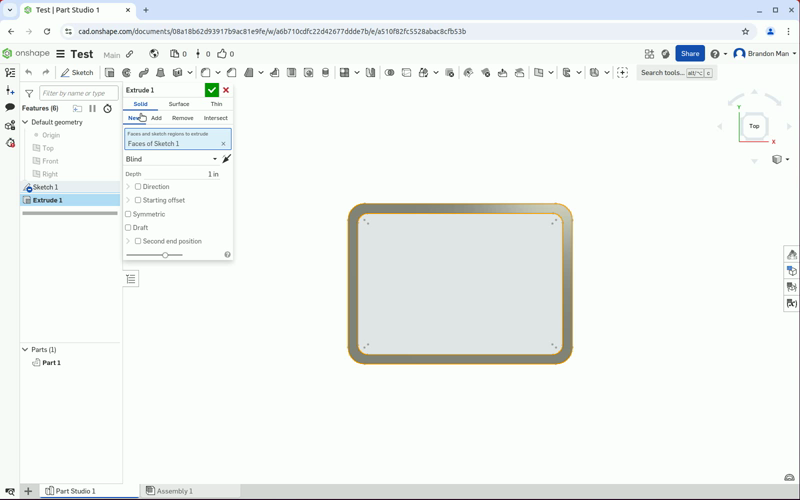
mouse_move(137, 120)
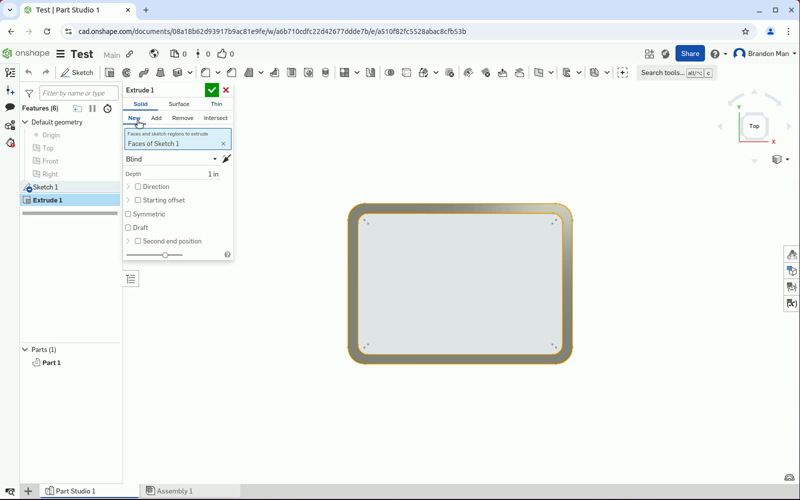
click(137, 120)
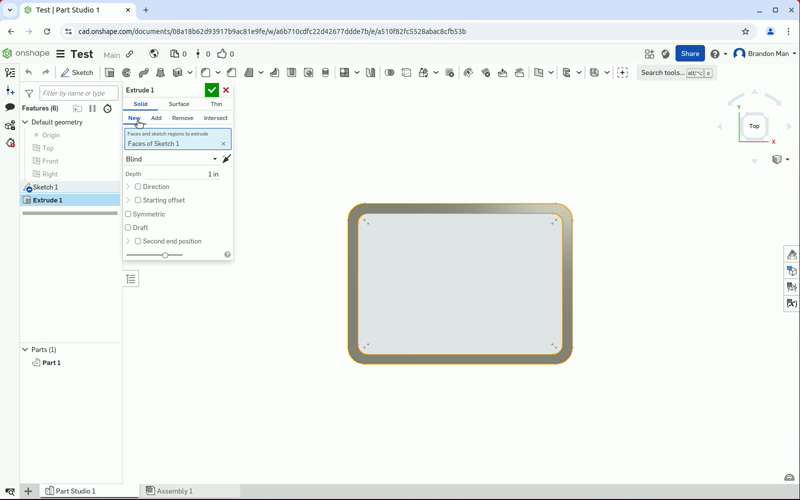
key(tab, 4)
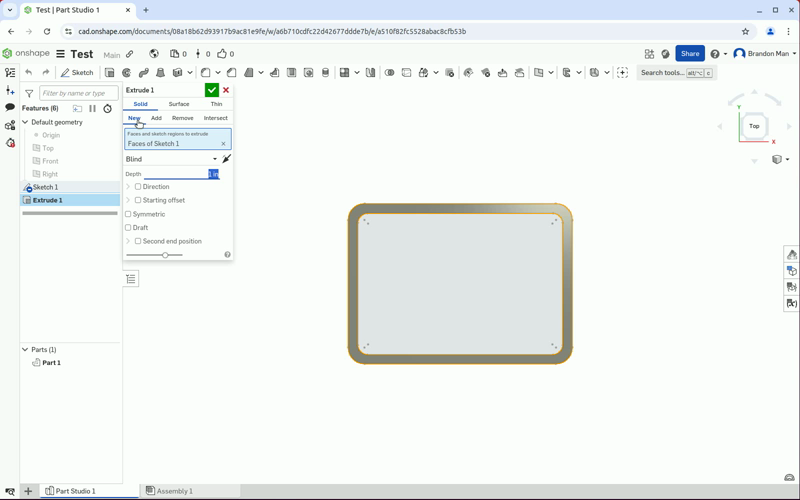
text(3.37)
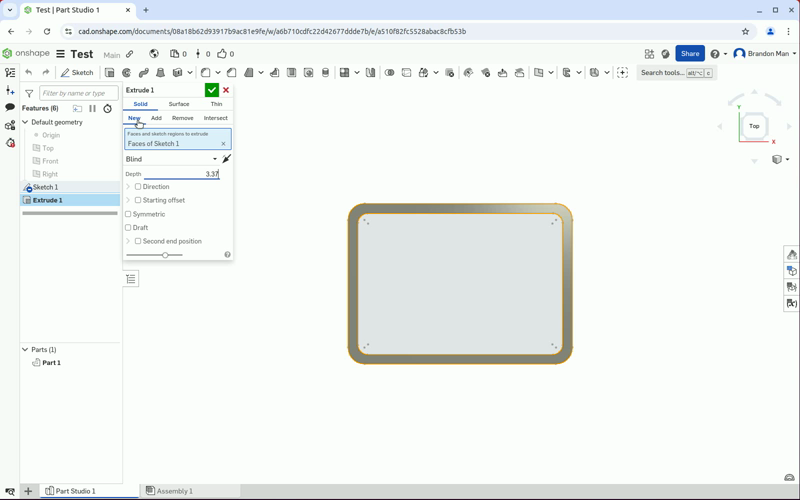
key(enter)
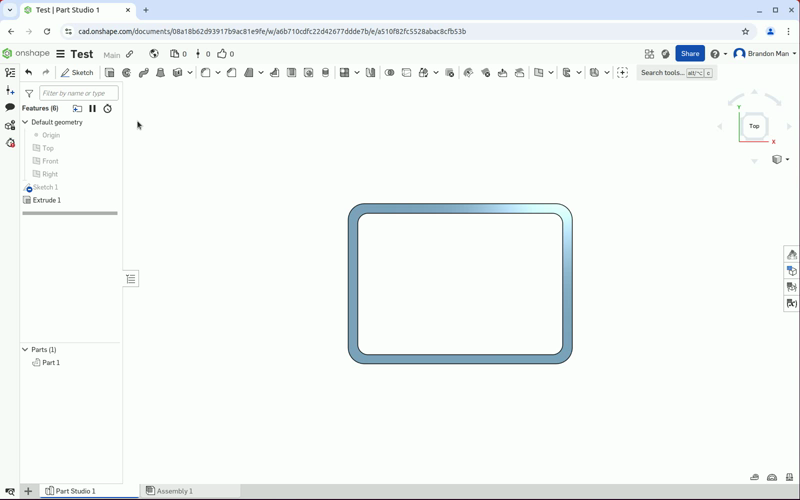
key(shift+h)
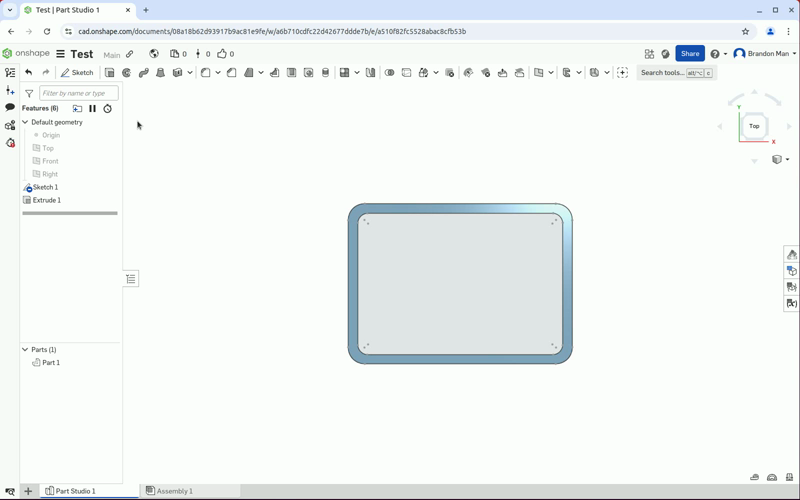
key(shift+h)
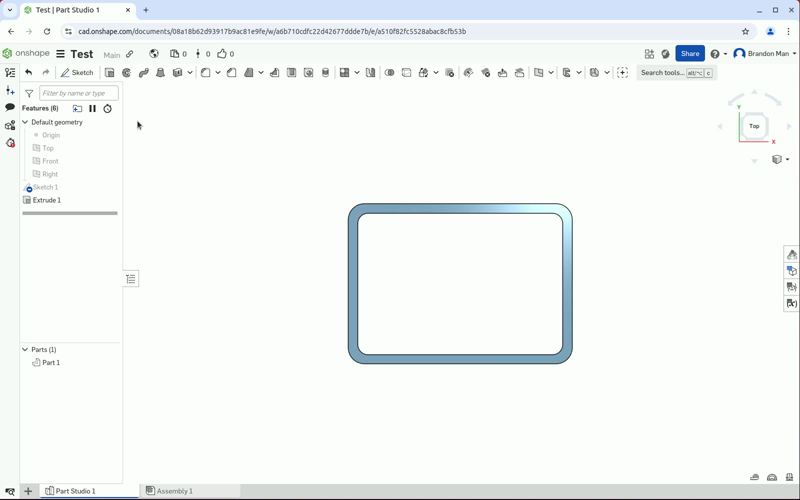
mouse_move(73, 189)
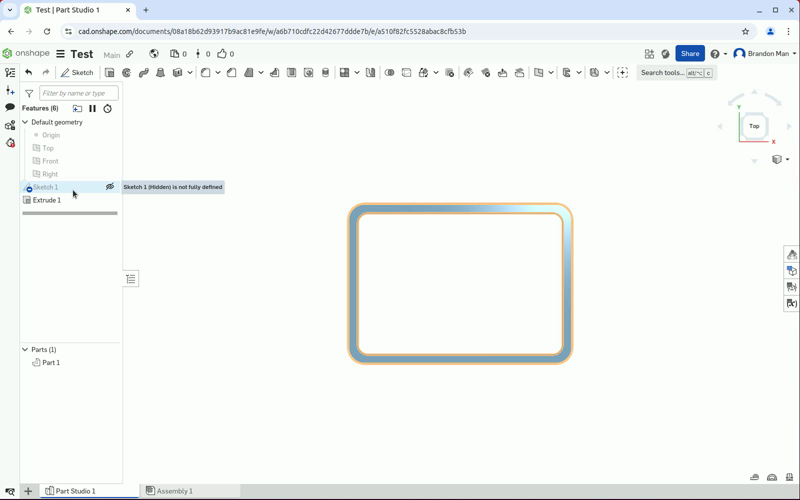
click(73, 189)
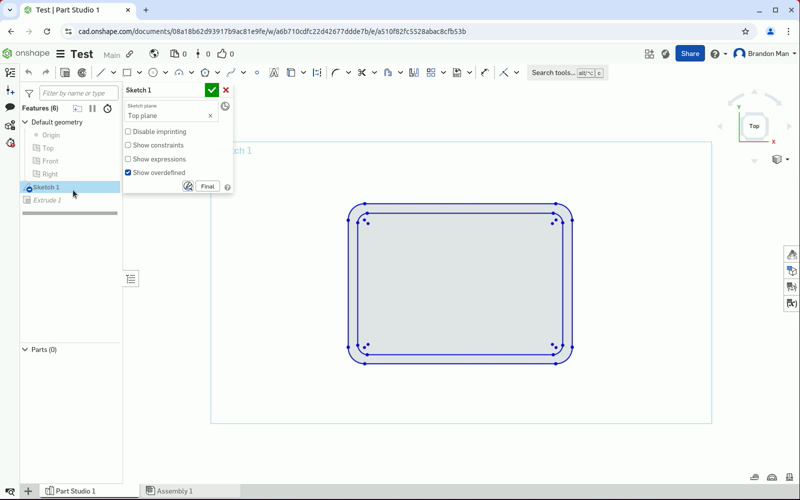
mouse_move(229, 92)
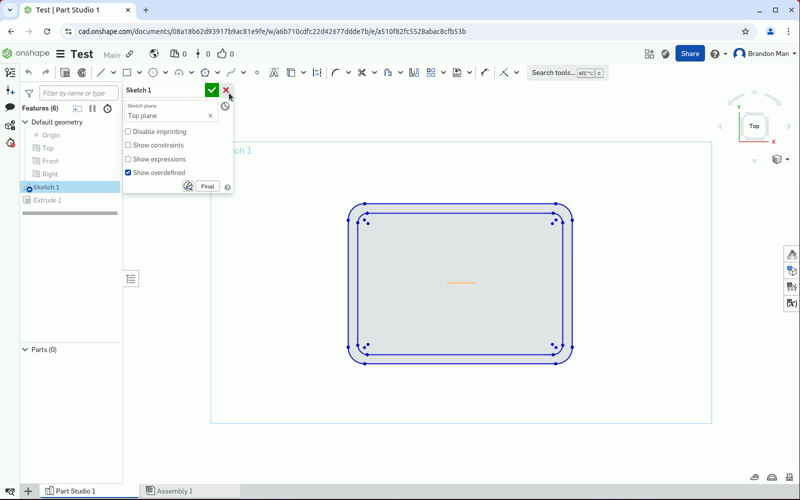
click(229, 92)
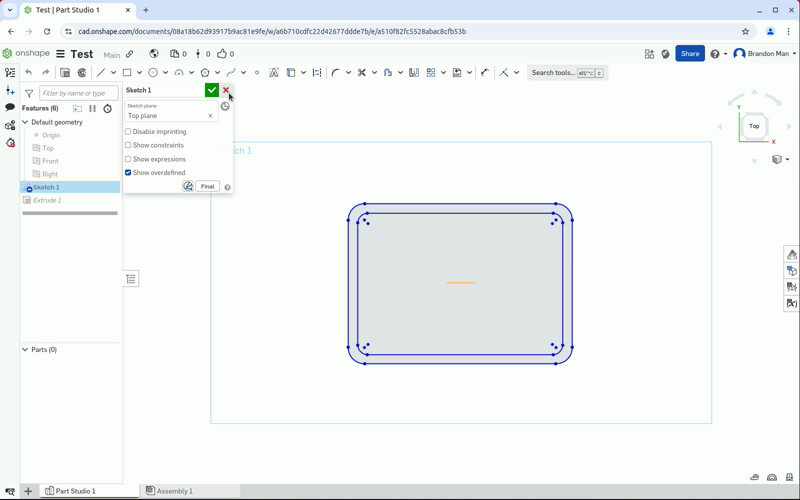
key(shift+s)
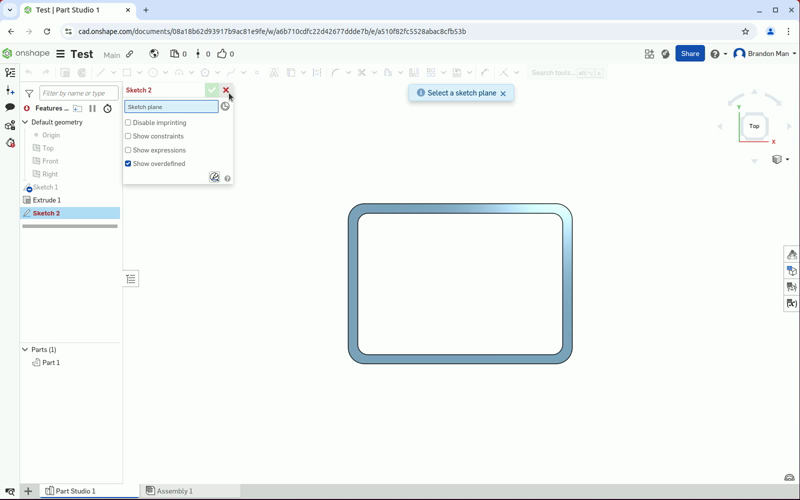
mouse_move(73, 150)
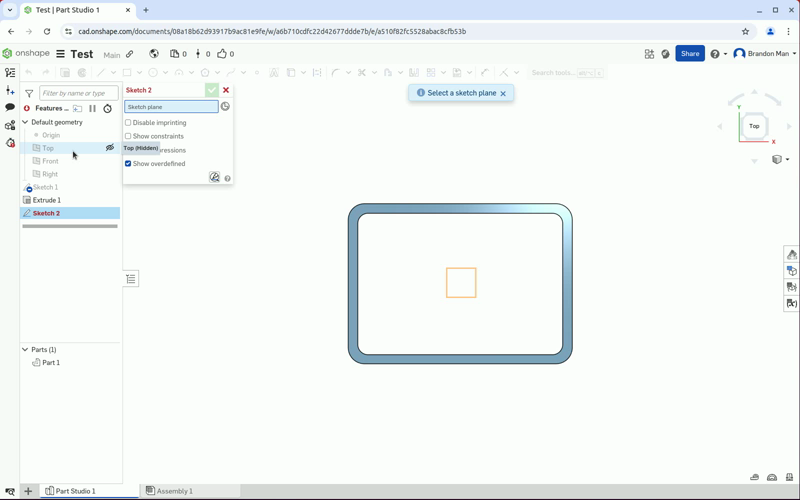
click(73, 150)
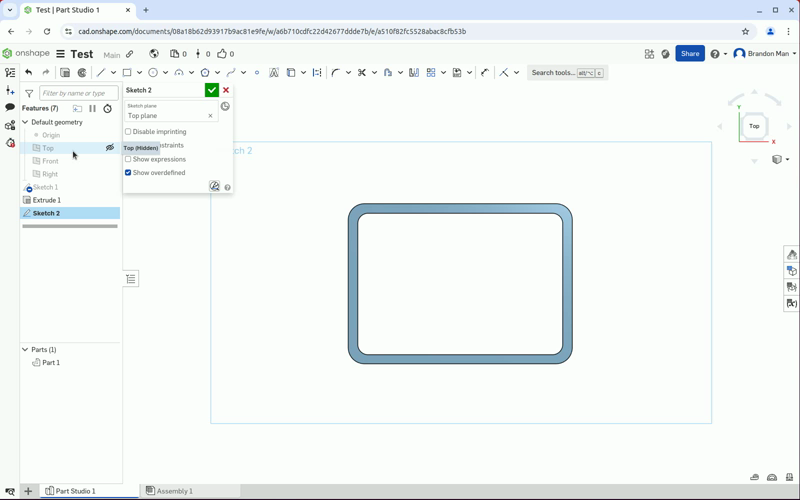
mouse_move(73, 352)
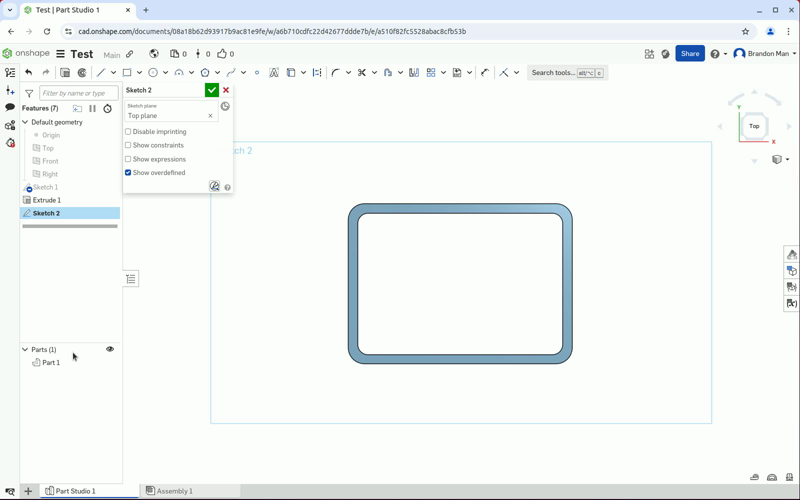
key(y)
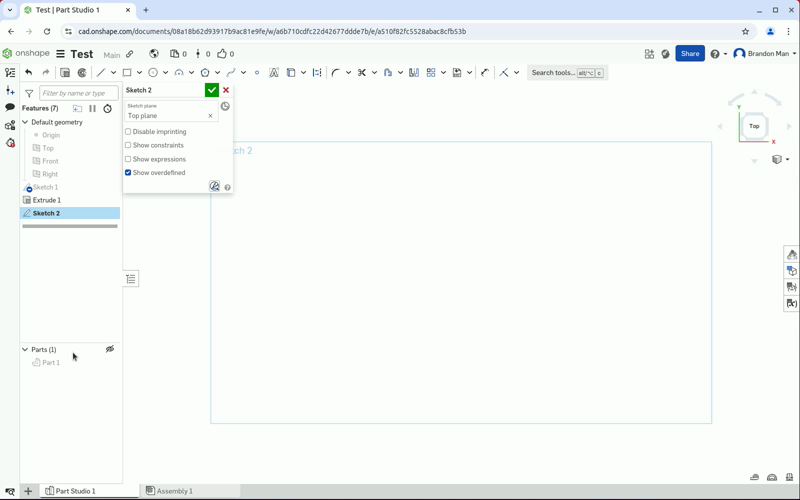
key(a)
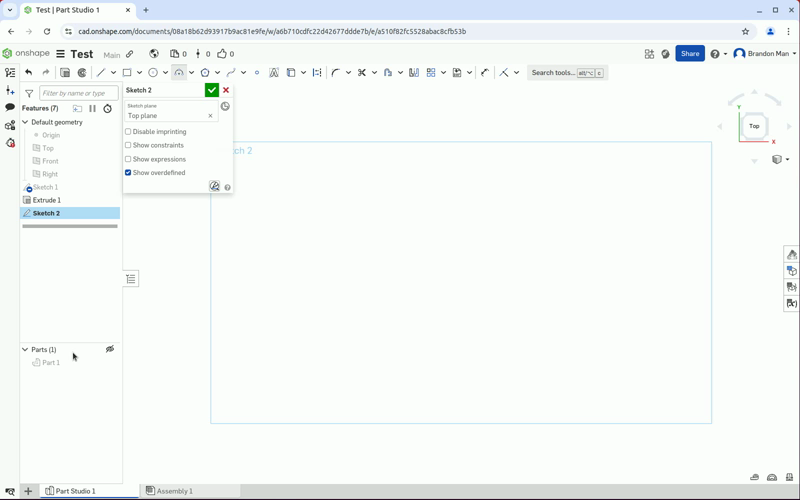
key_down(shift)
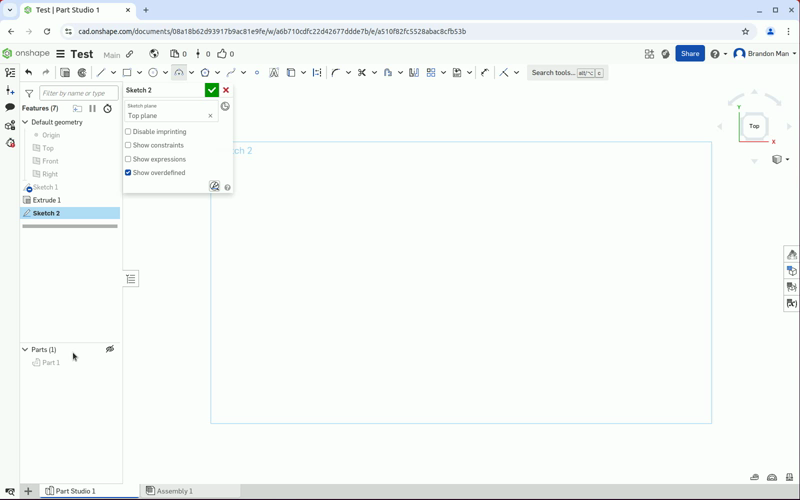
mouse_move(357, 343)
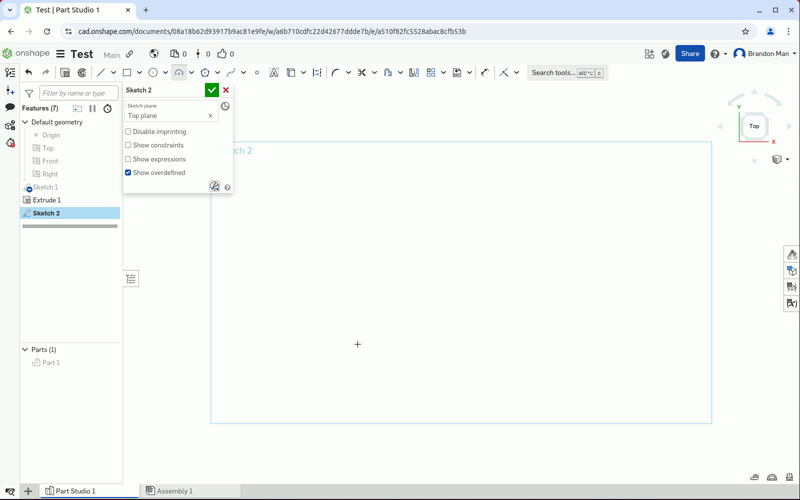
click(357, 343)
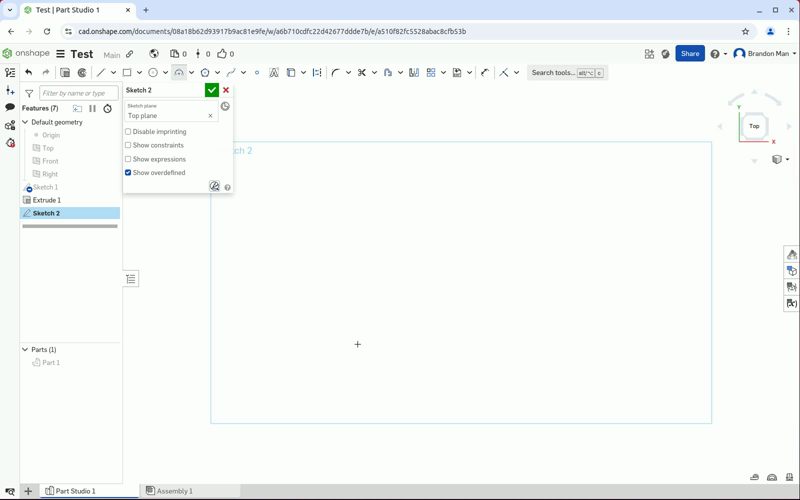
key_up(shift)
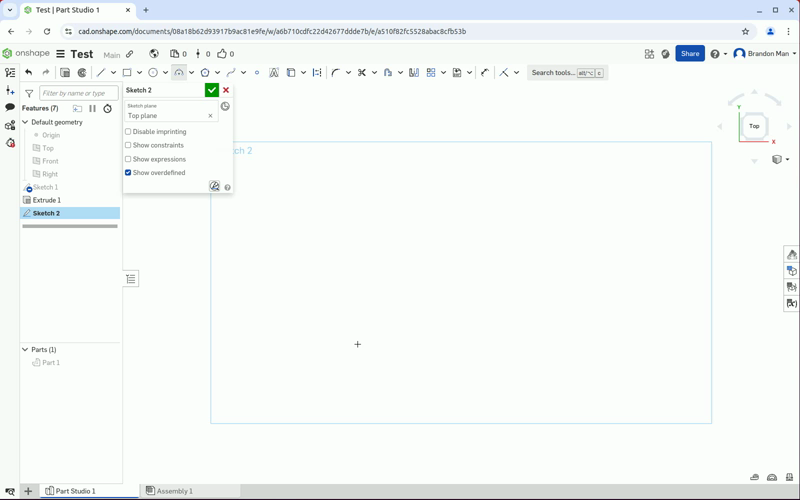
key_down(shift)
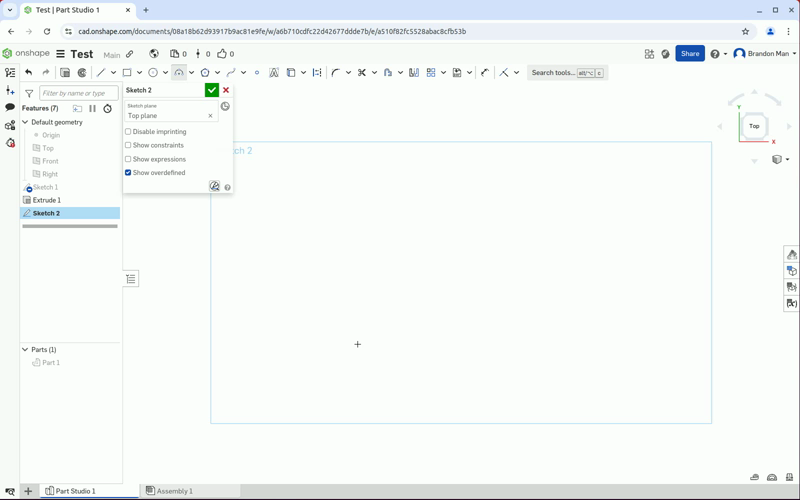
mouse_move(366, 352)
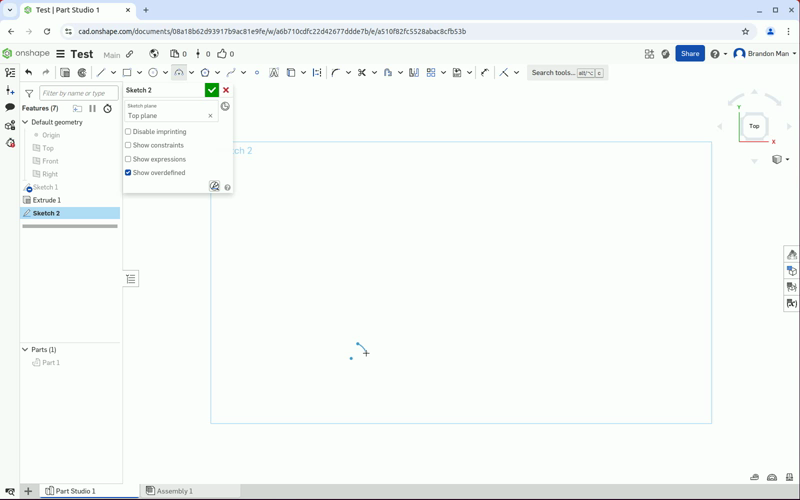
click(366, 352)
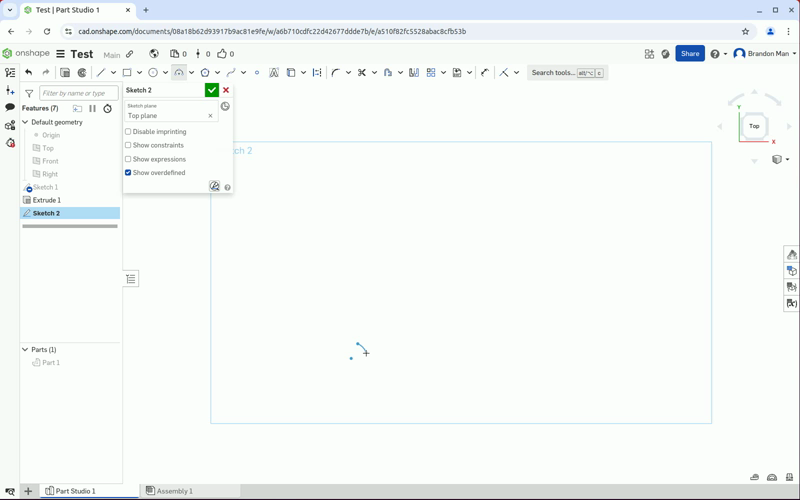
mouse_move(359, 349)
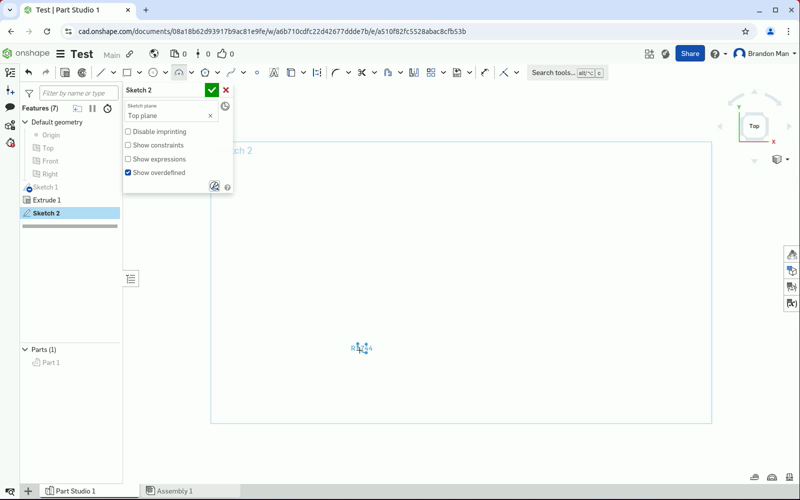
click(359, 349)
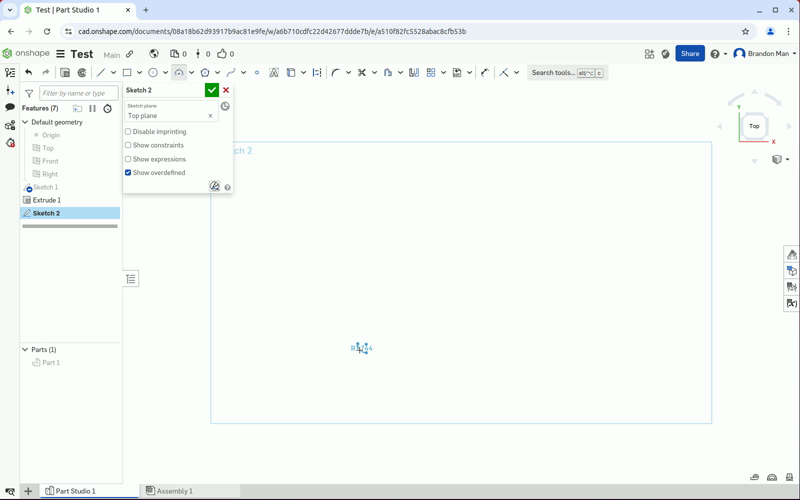
key_up(shift)
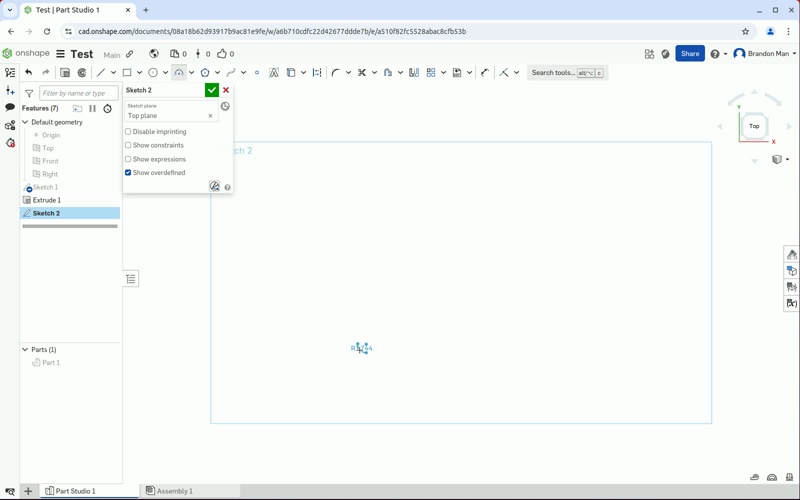
key(esc)
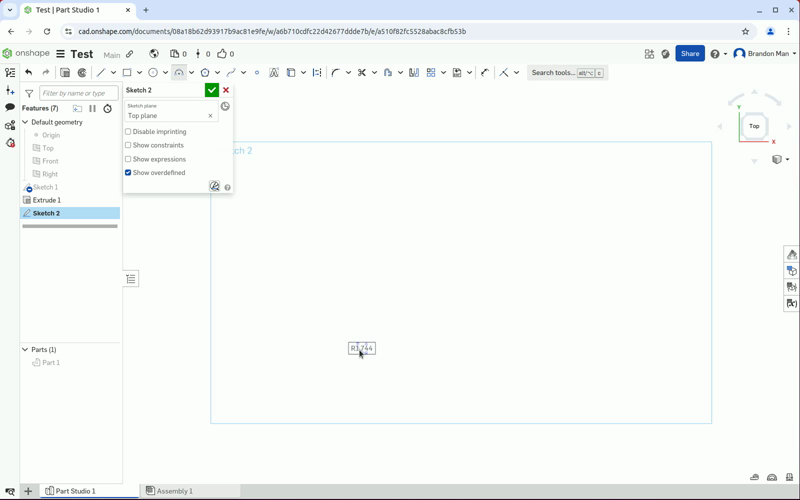
key(l)
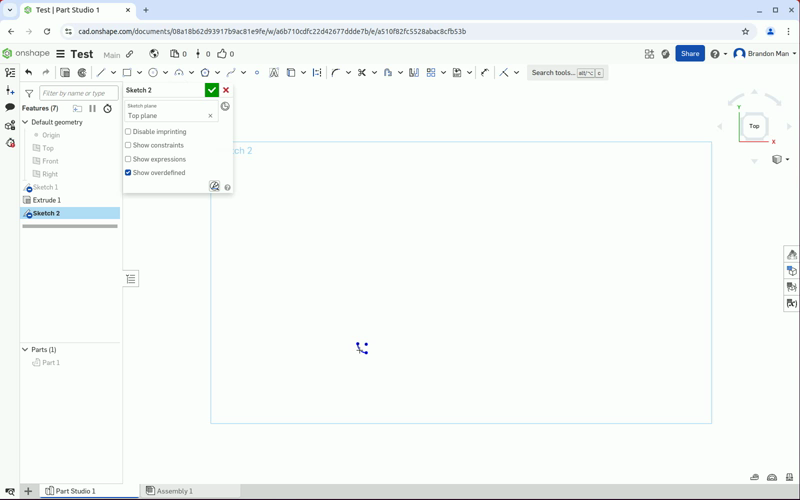
mouse_move(366, 352)
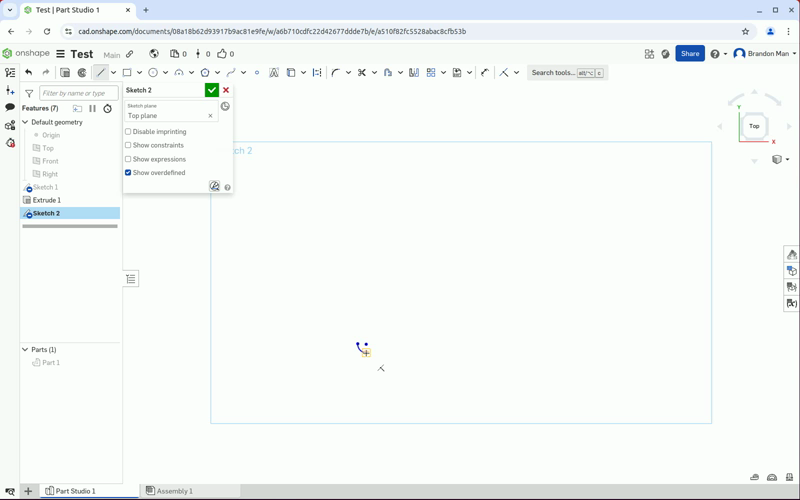
click(366, 352)
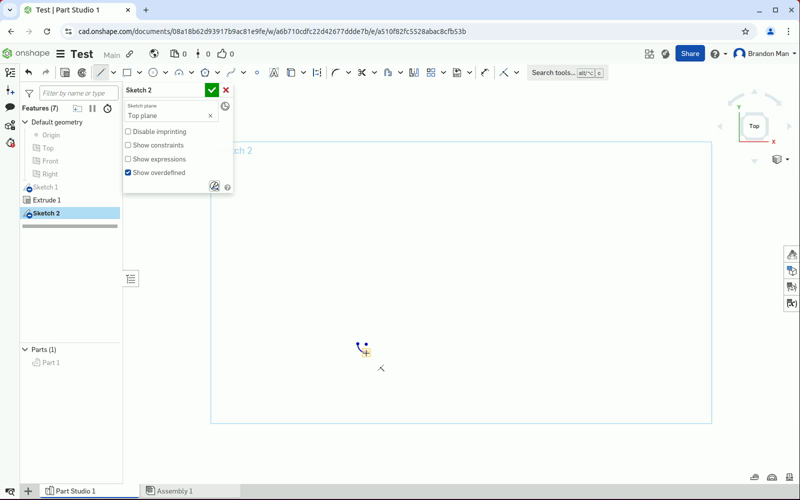
key_down(shift)
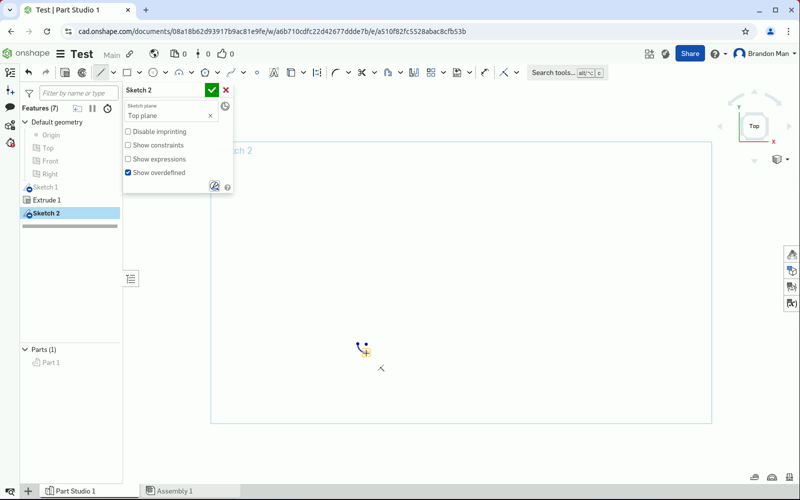
mouse_move(554, 352)
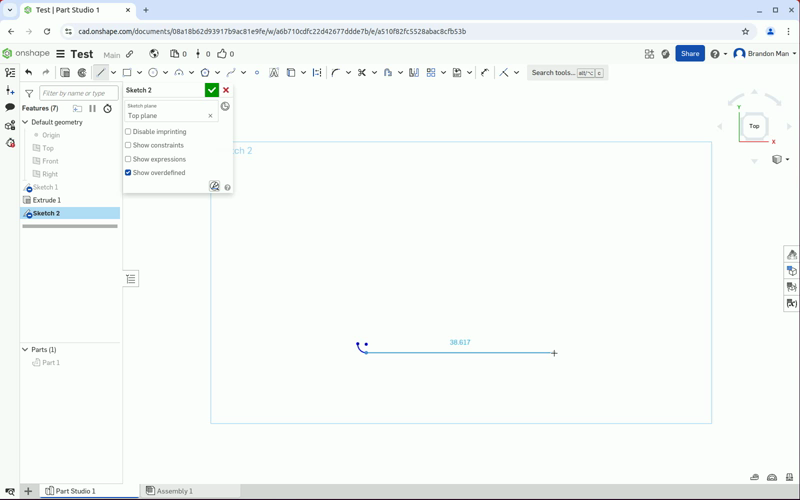
click(554, 352)
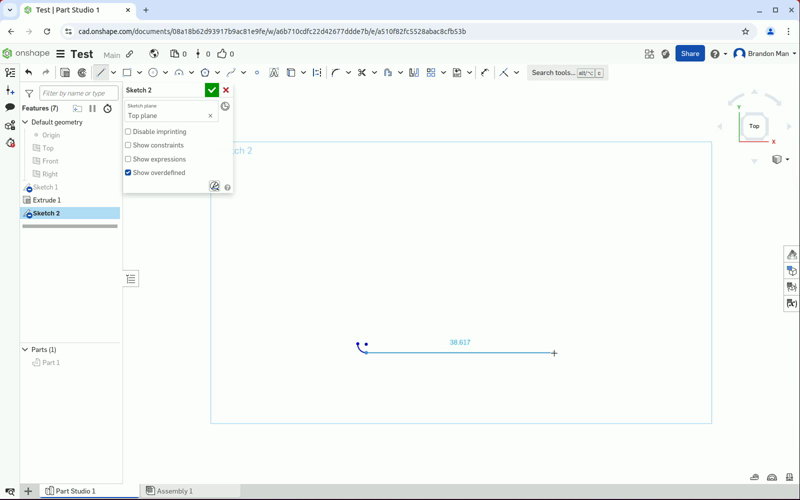
key_up(shift)
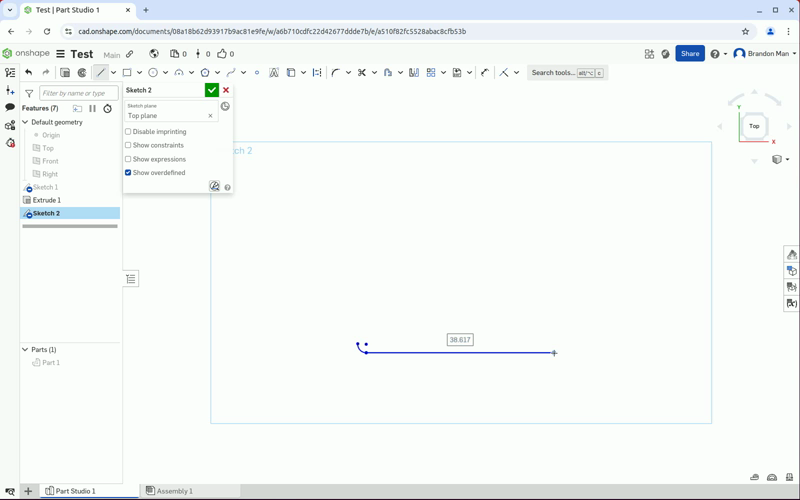
key(esc)
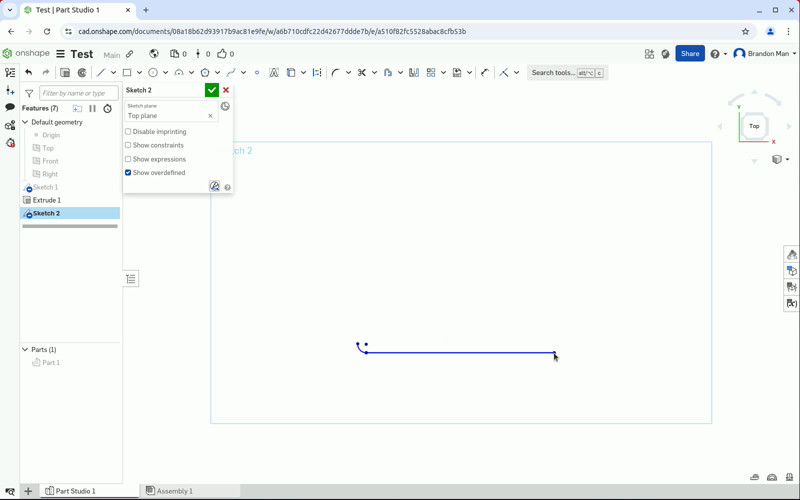
key(a)
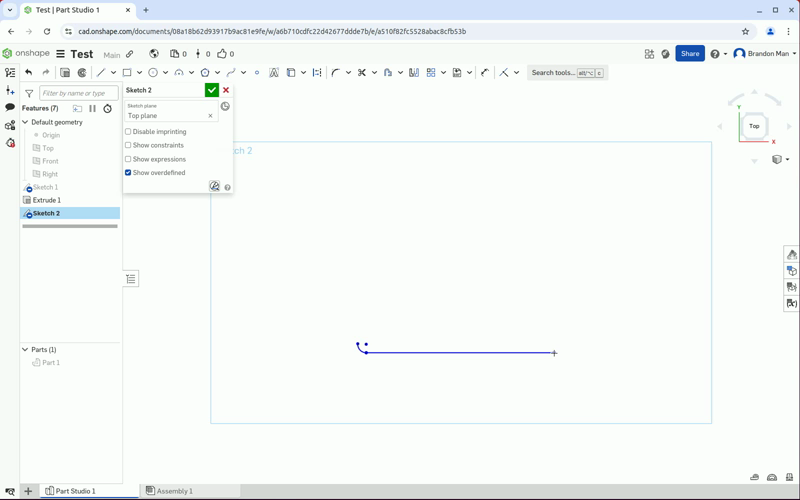
mouse_move(554, 352)
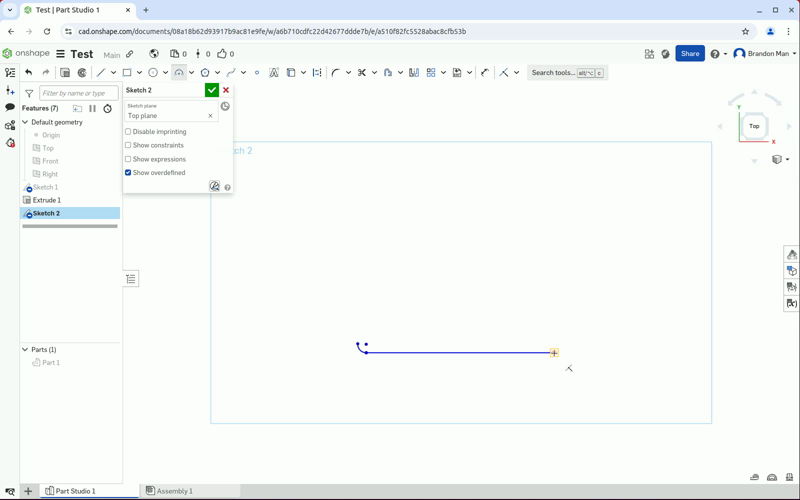
click(554, 352)
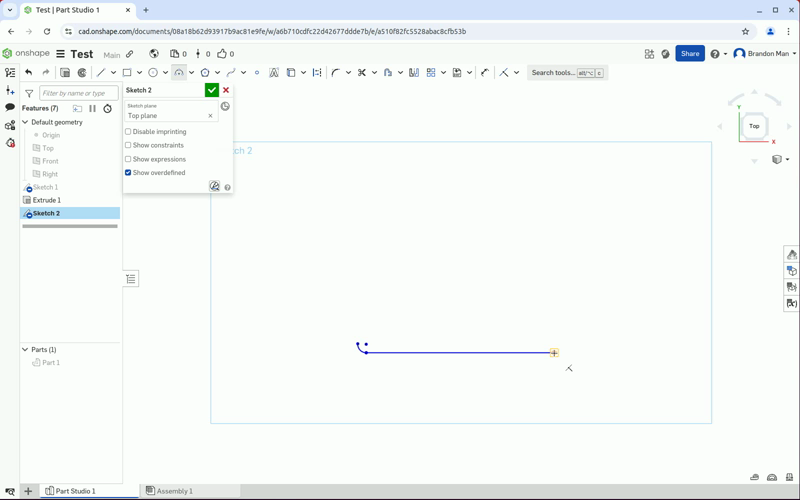
key_down(shift)
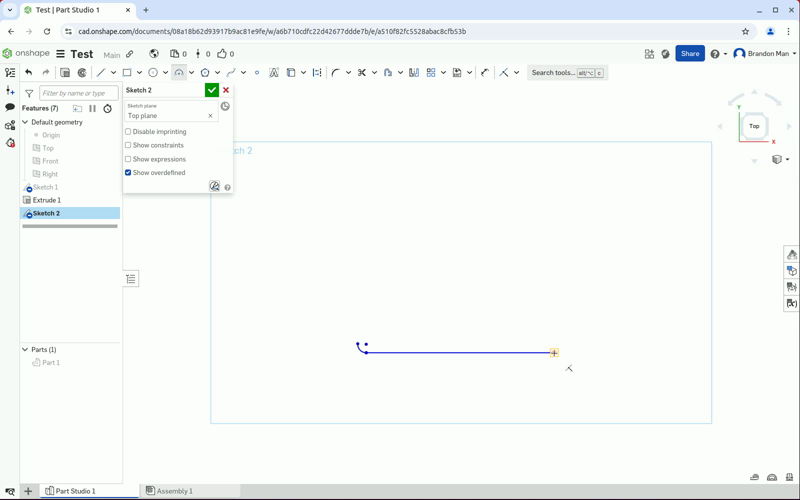
mouse_move(562, 343)
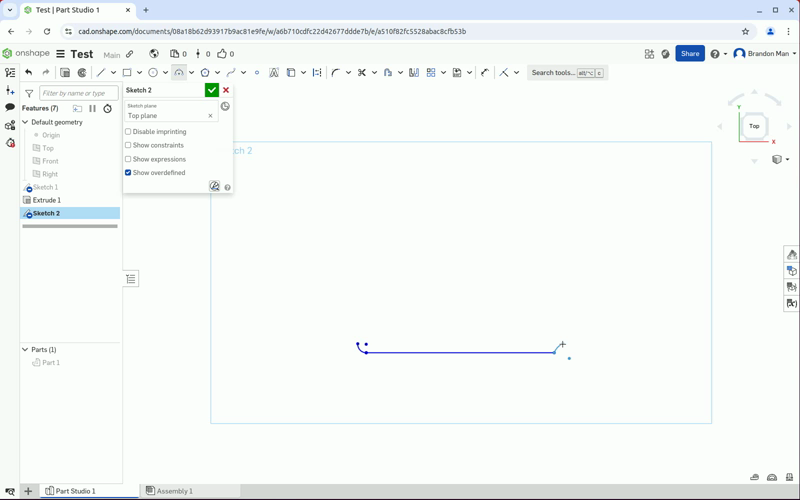
click(562, 343)
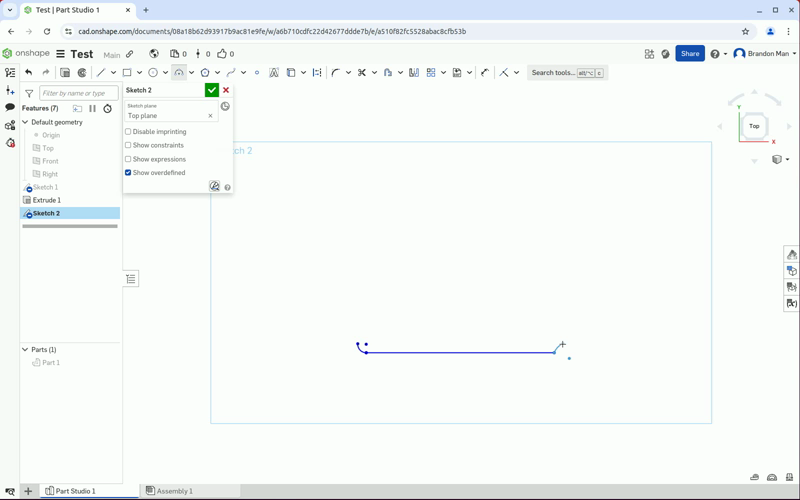
mouse_move(560, 349)
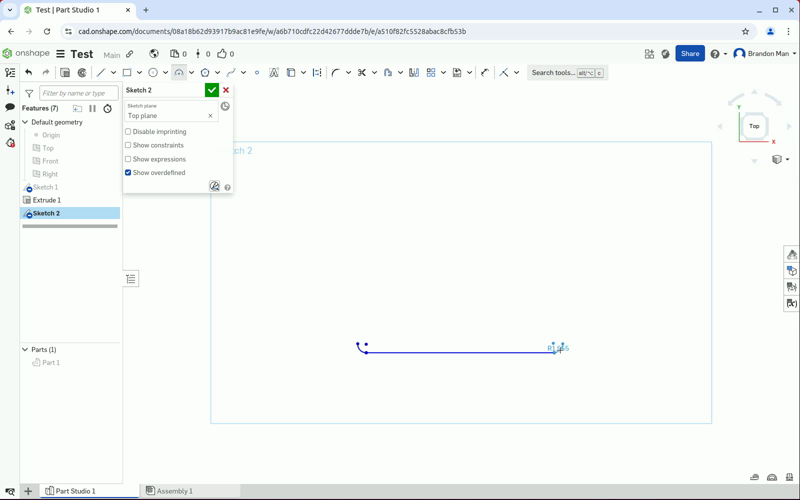
click(560, 349)
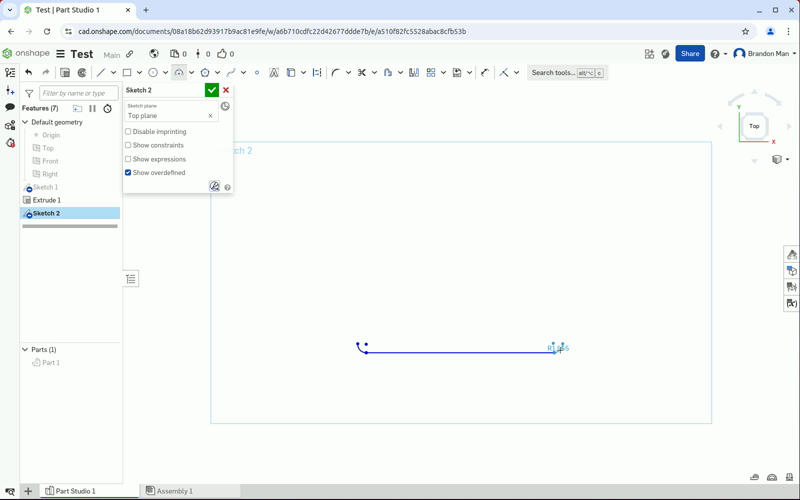
key_up(shift)
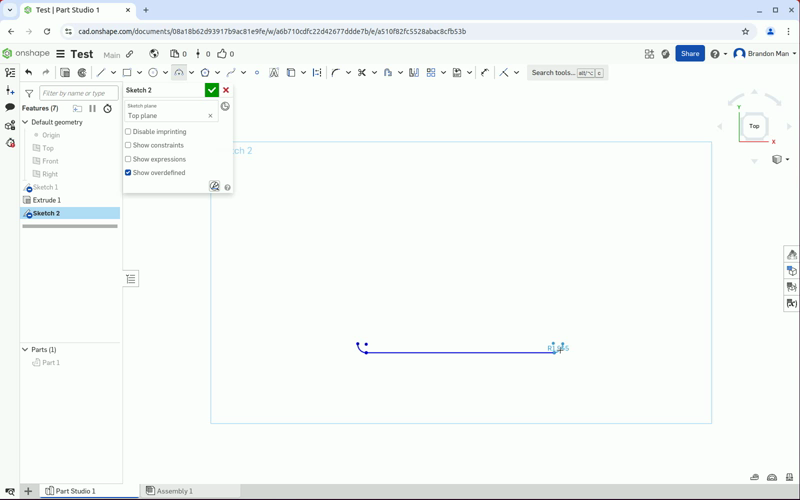
key(esc)
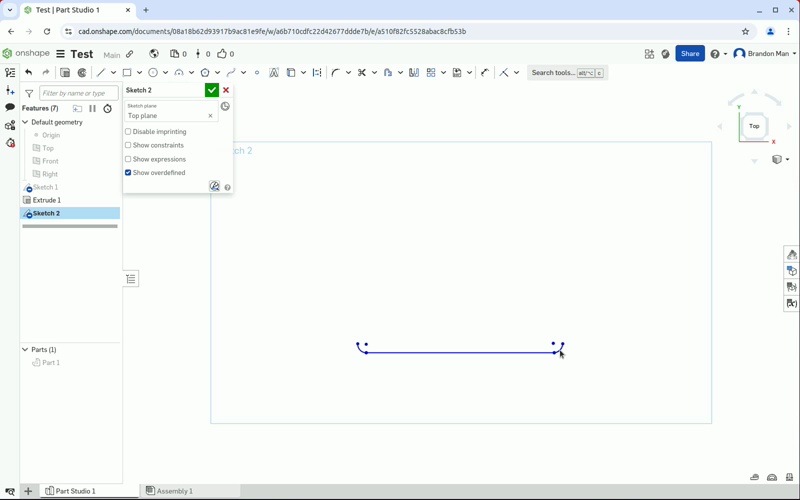
key(l)
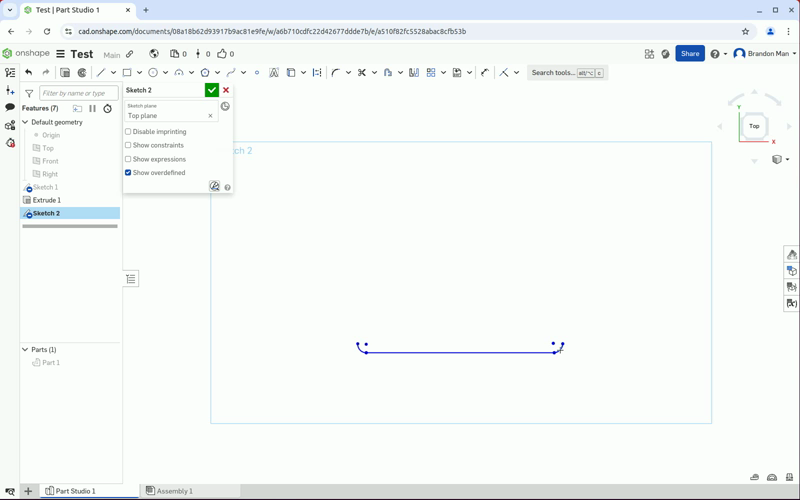
mouse_move(562, 343)
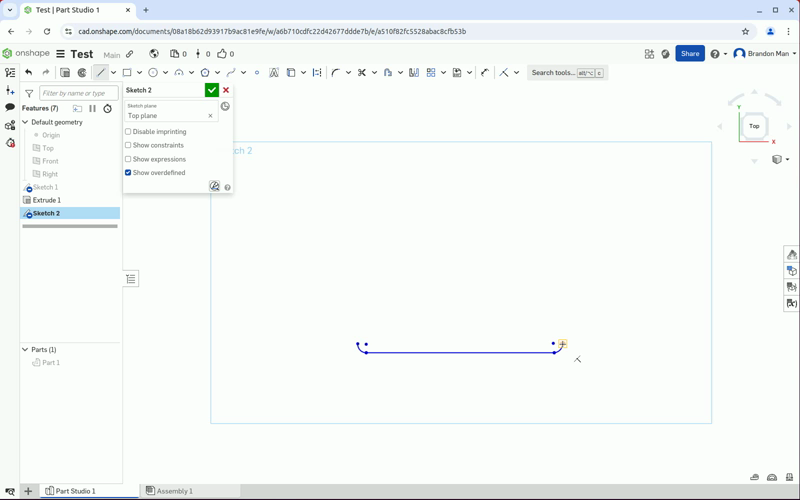
click(562, 343)
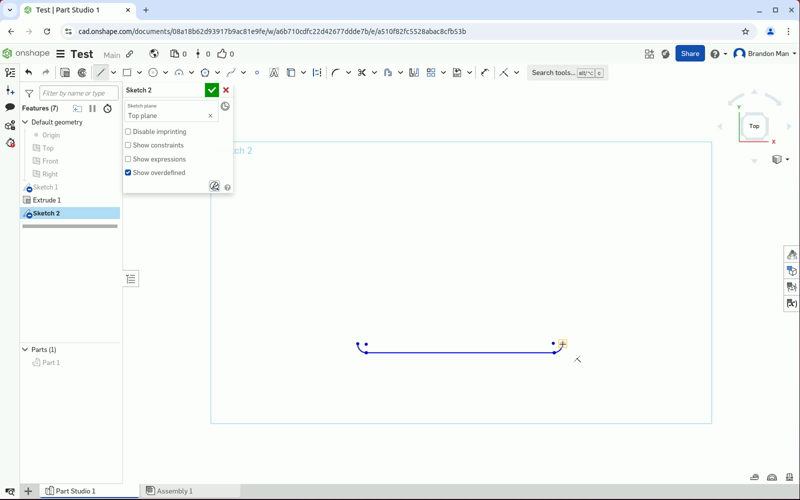
key_down(shift)
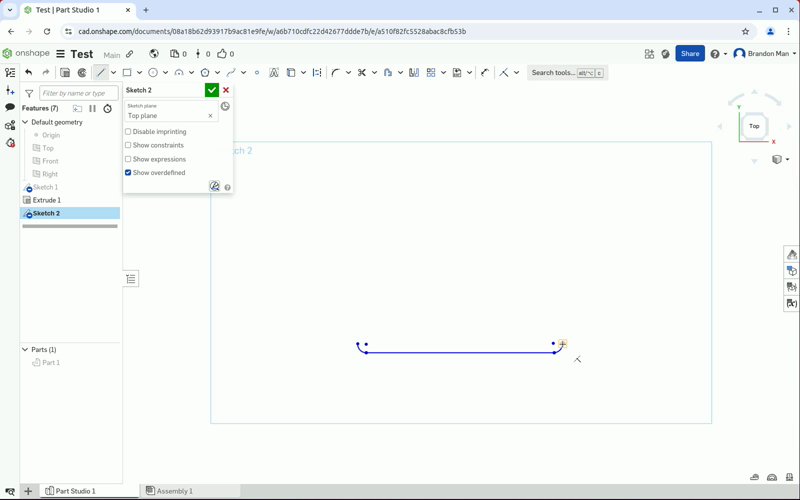
mouse_move(562, 222)
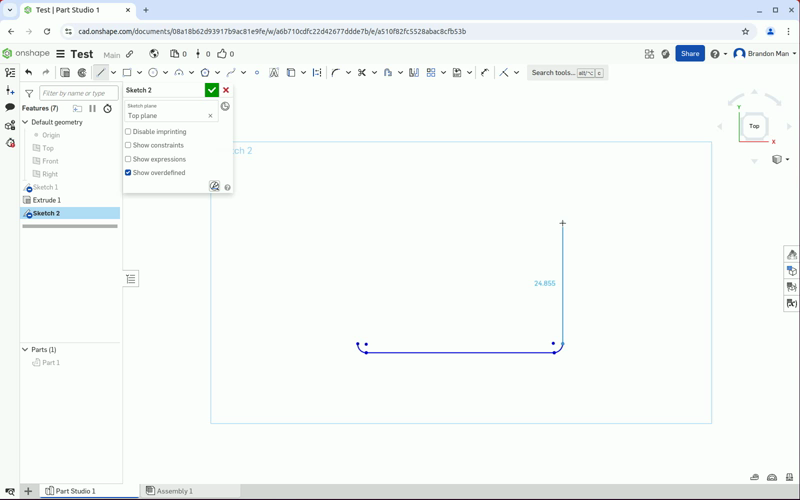
click(562, 222)
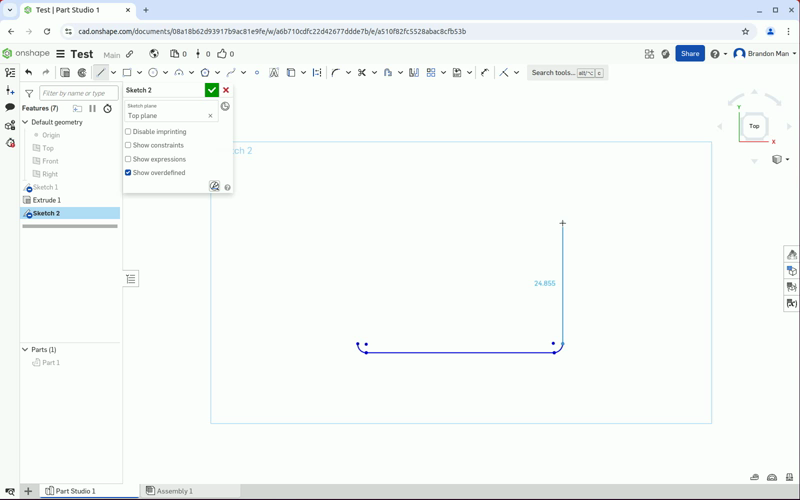
key_up(shift)
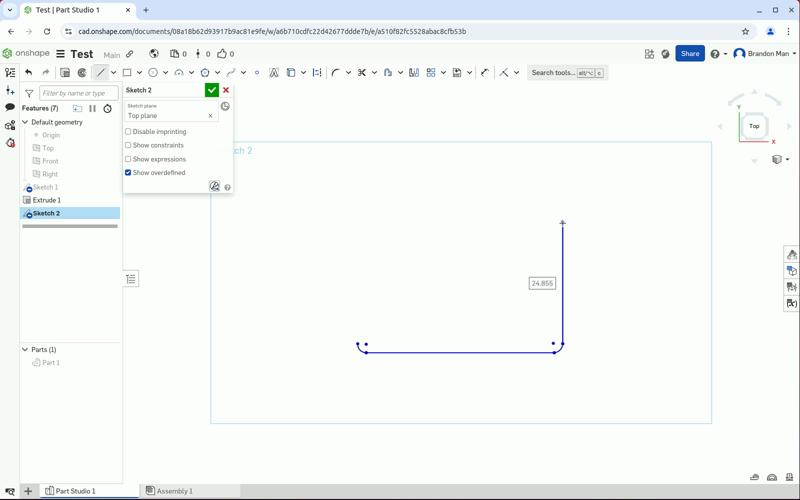
key(esc)
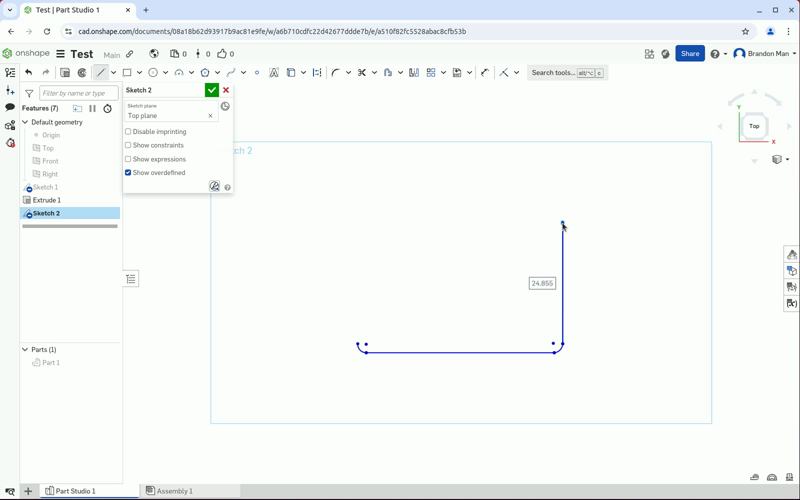
key(a)
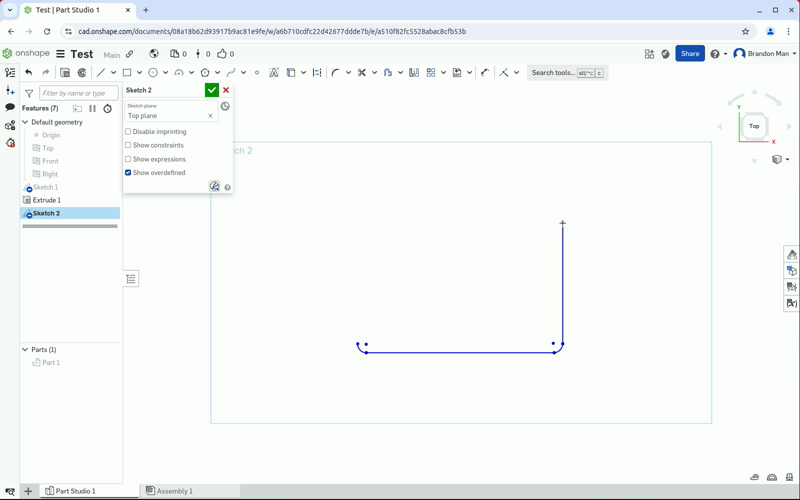
mouse_move(562, 222)
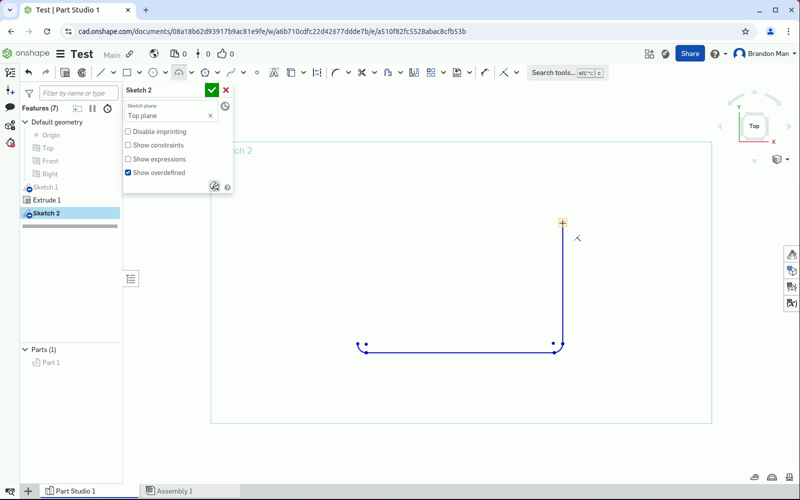
click(562, 222)
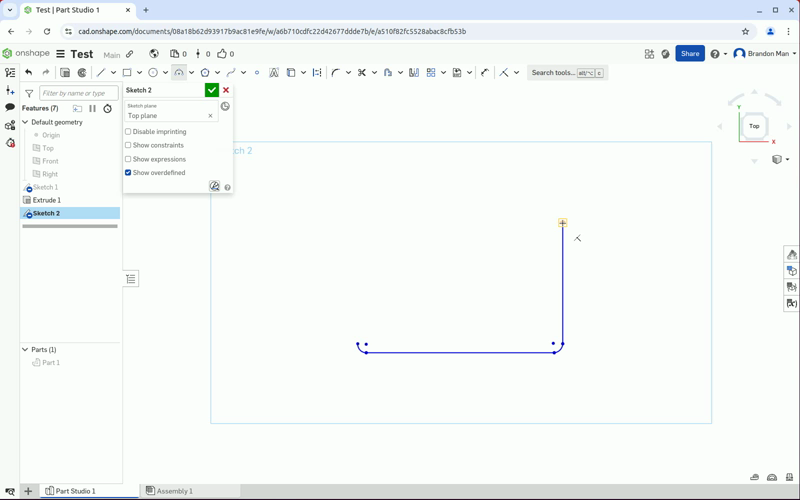
key_down(shift)
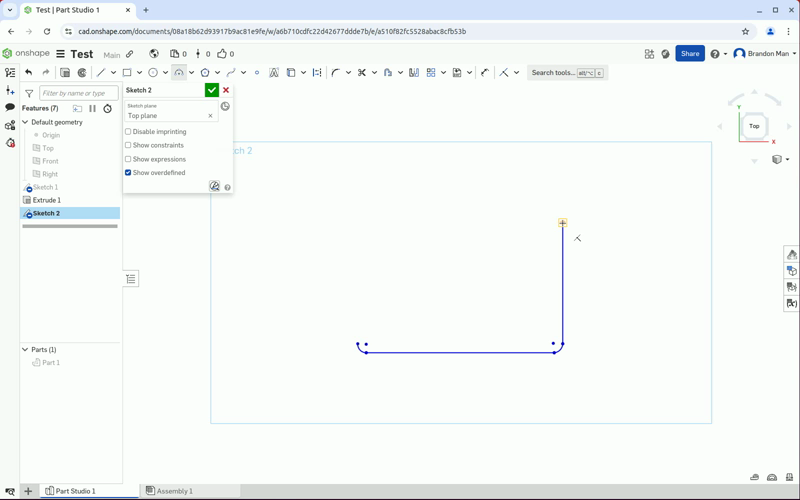
mouse_move(554, 212)
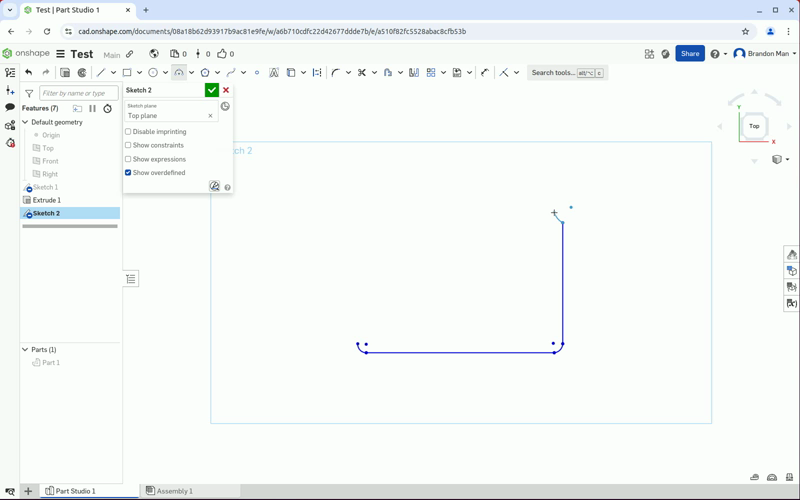
click(554, 212)
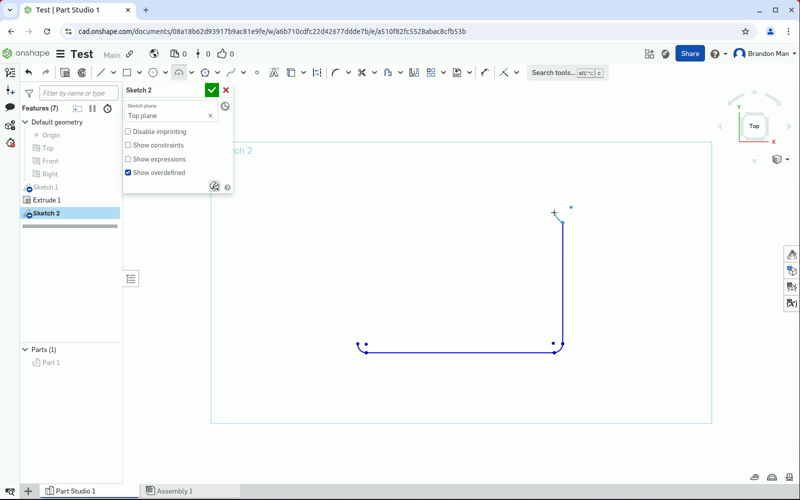
mouse_move(560, 215)
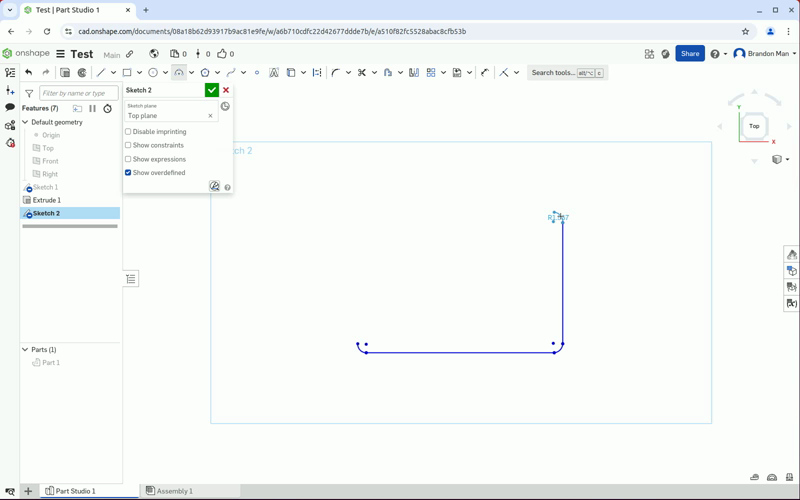
click(560, 215)
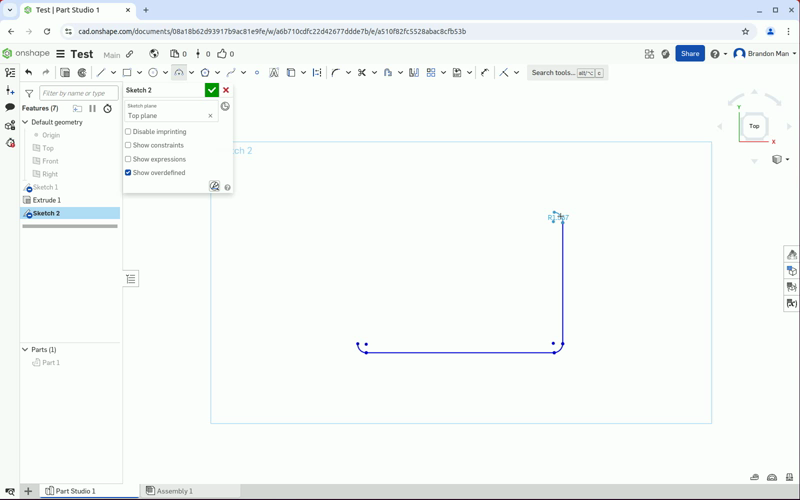
key_up(shift)
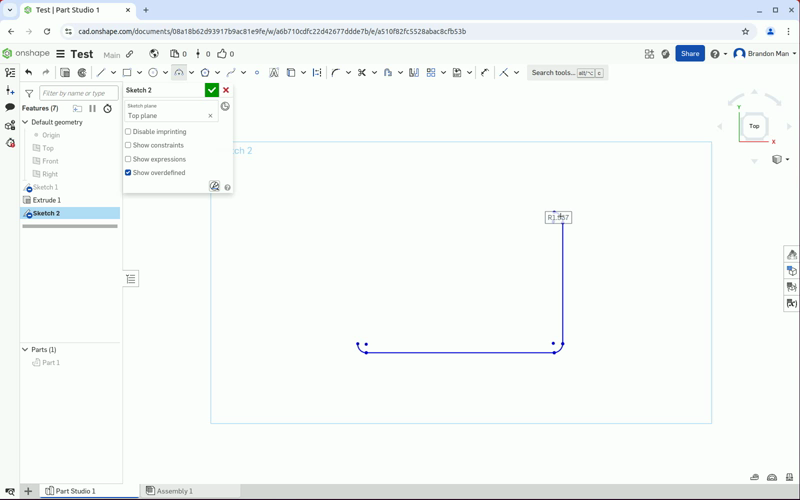
key(esc)
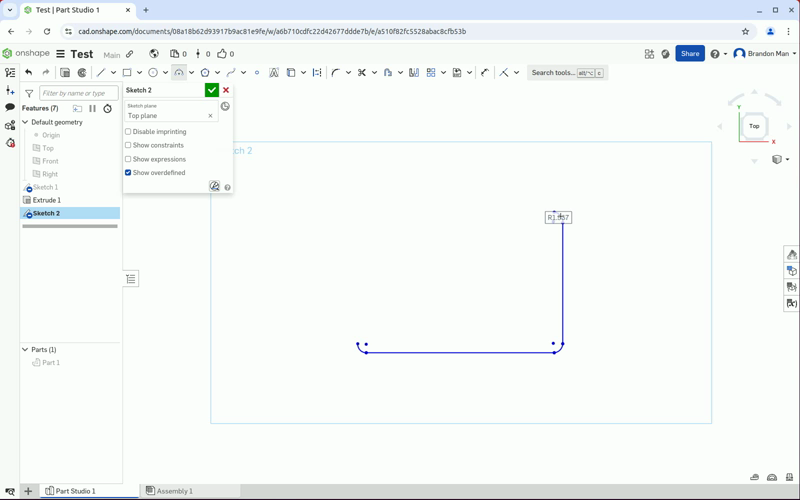
key(l)
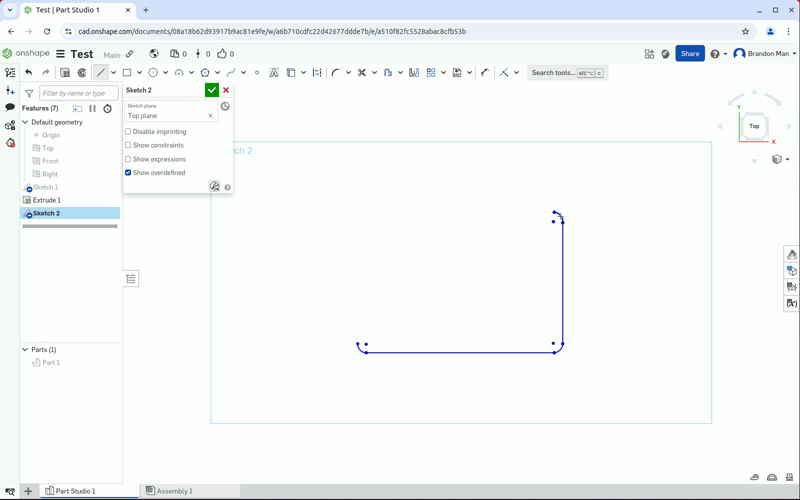
mouse_move(554, 212)
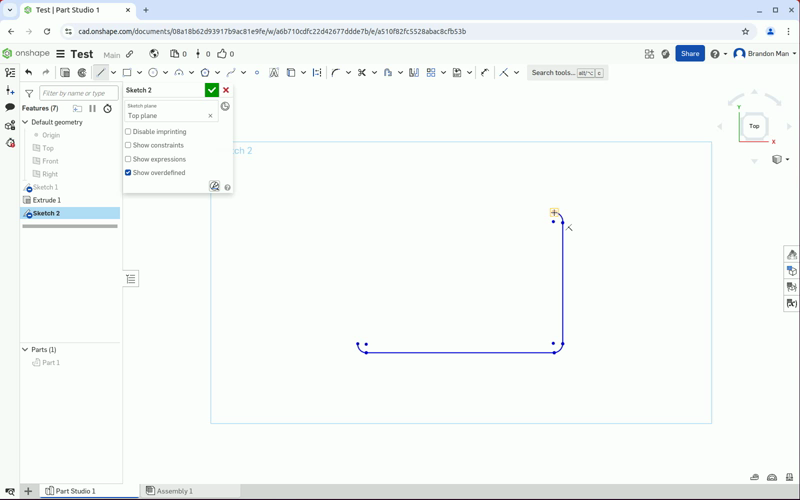
click(554, 212)
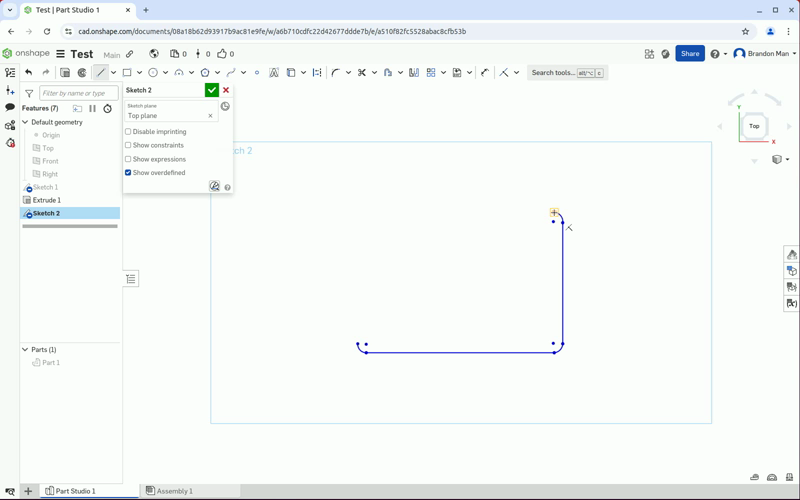
key_down(shift)
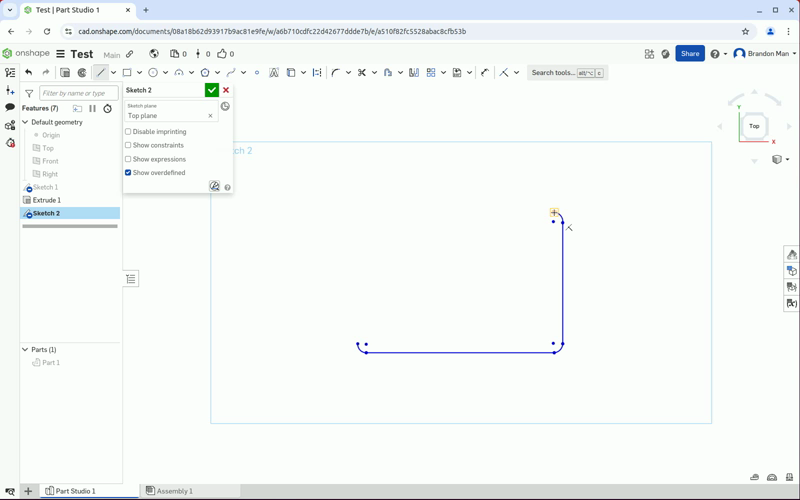
mouse_move(366, 212)
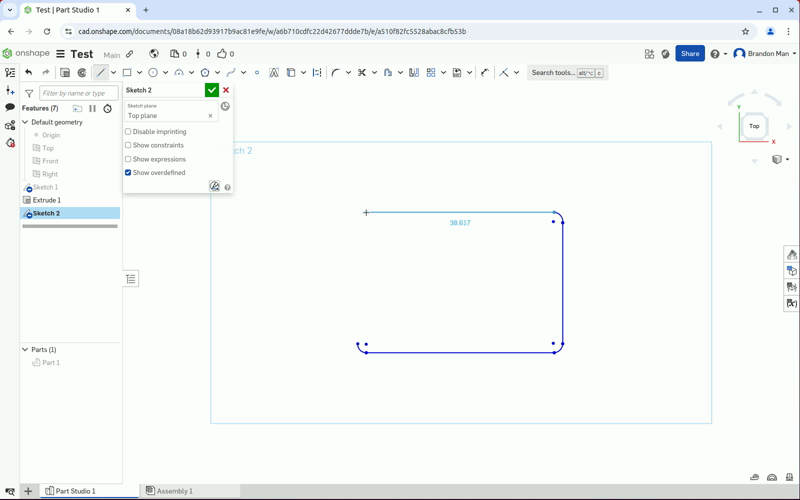
click(366, 212)
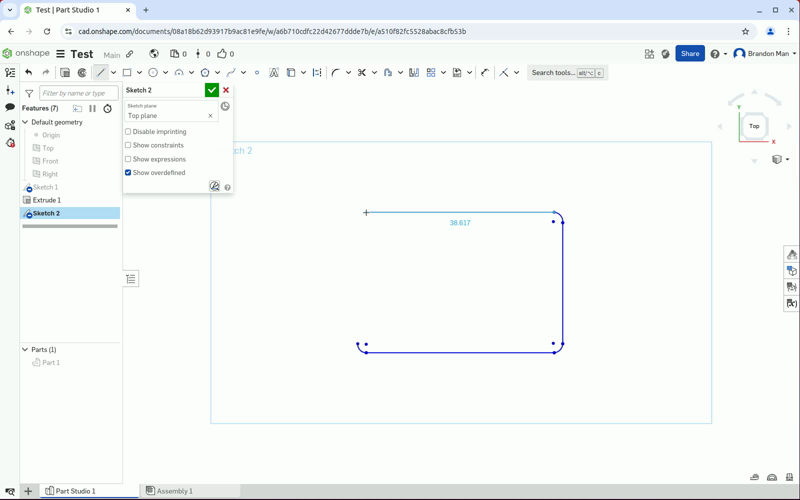
key_up(shift)
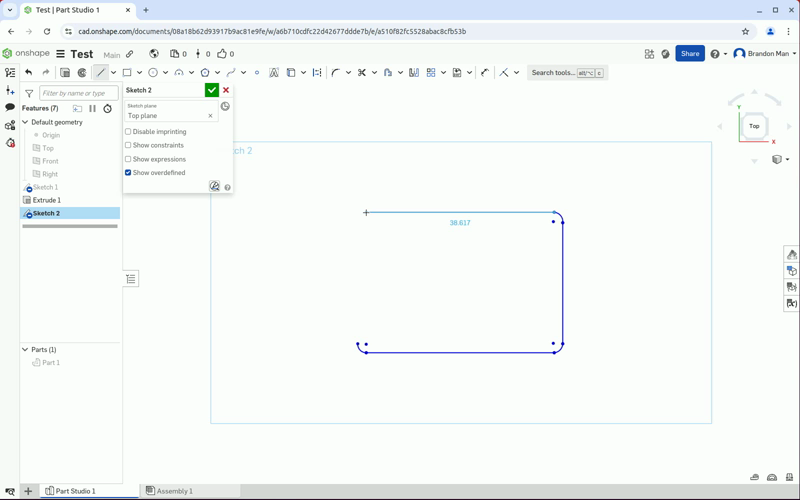
key(esc)
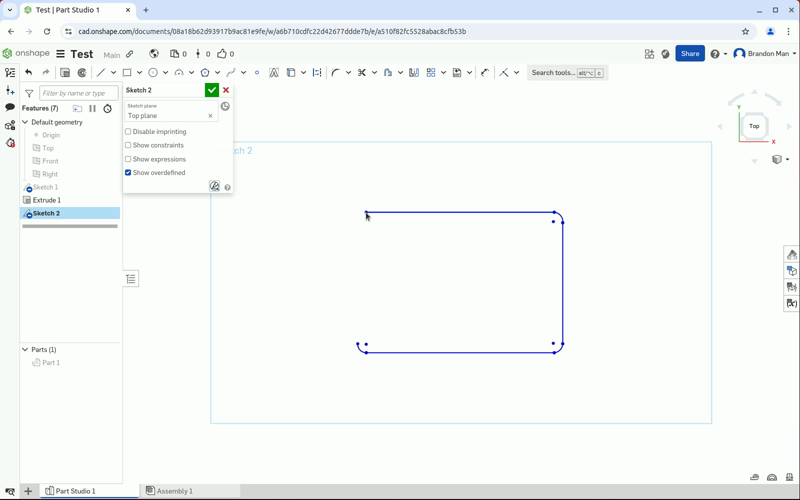
key(a)
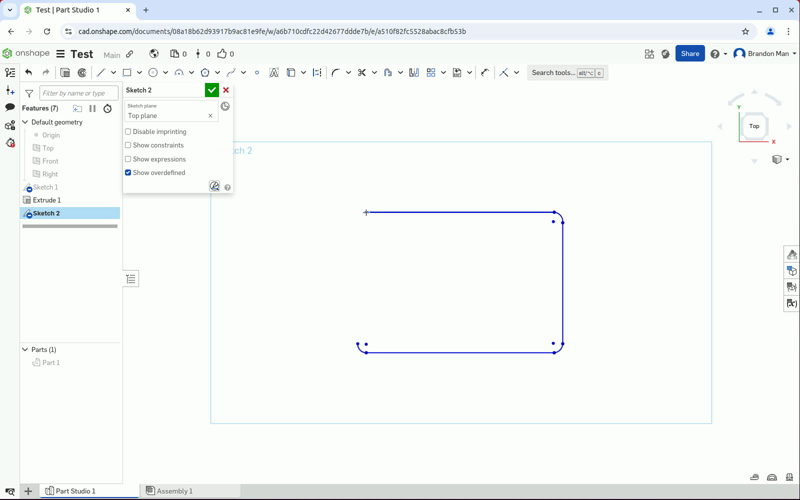
mouse_move(366, 212)
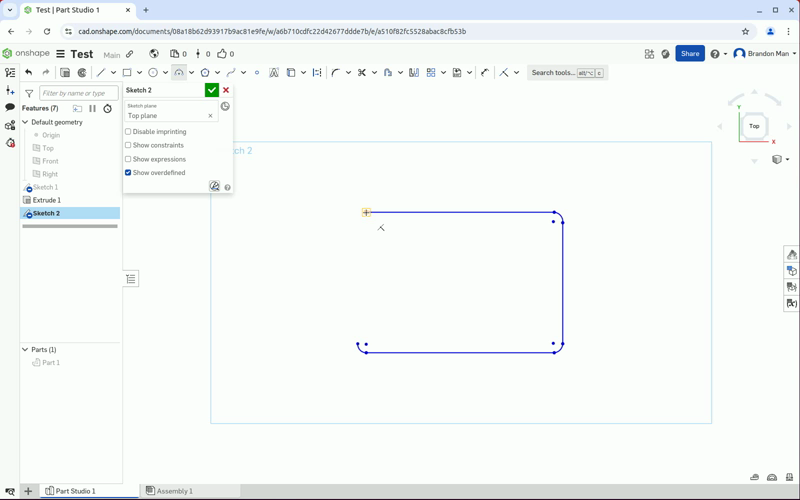
click(366, 212)
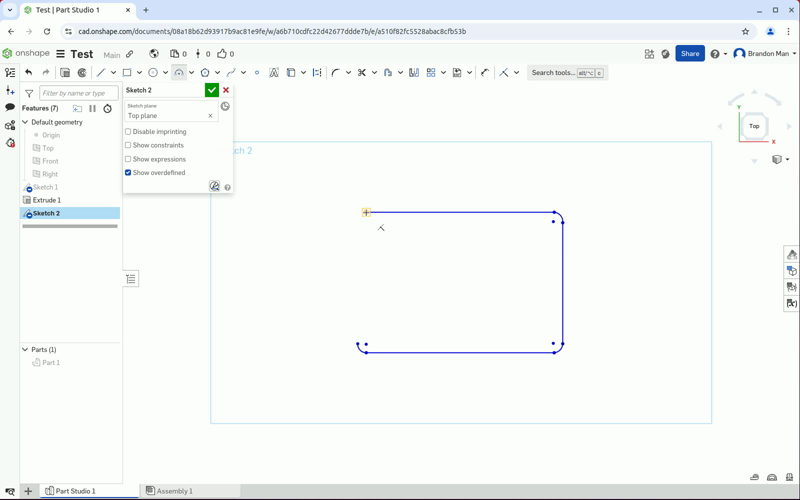
key_down(shift)
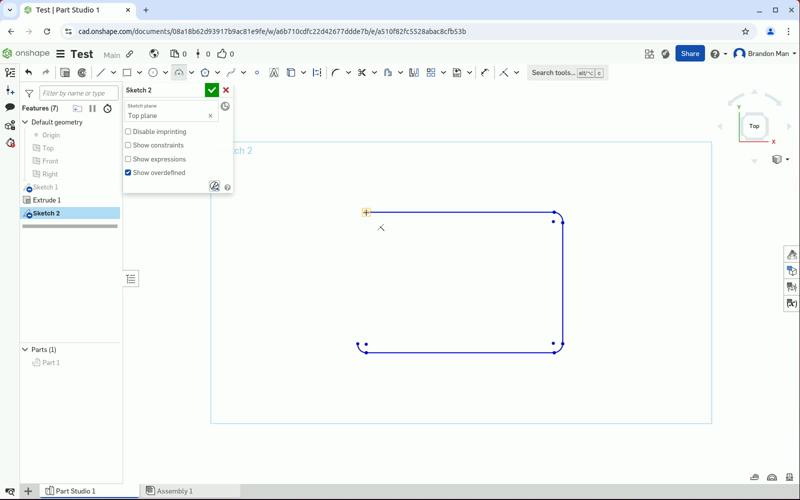
mouse_move(357, 222)
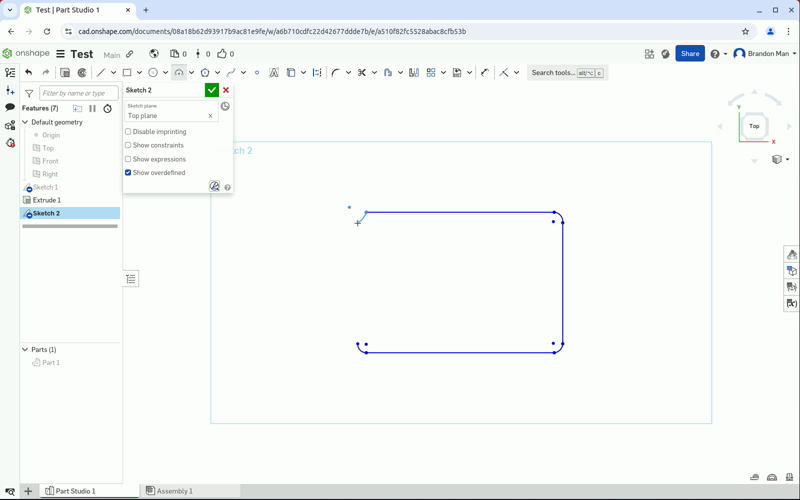
click(357, 222)
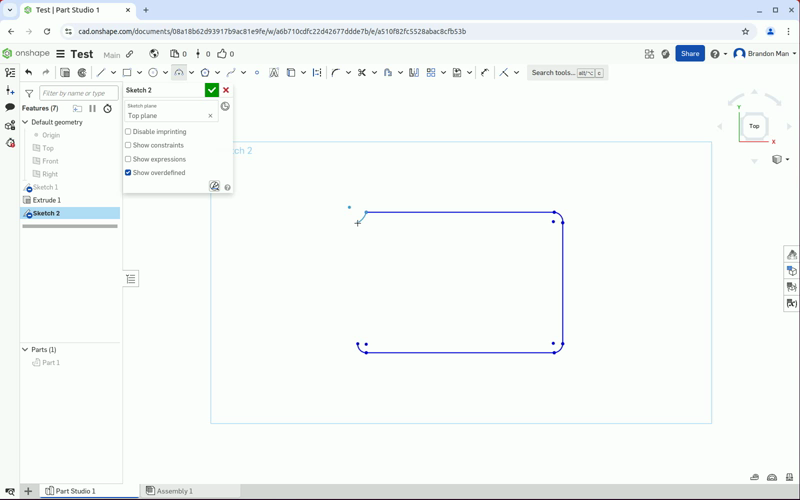
mouse_move(359, 215)
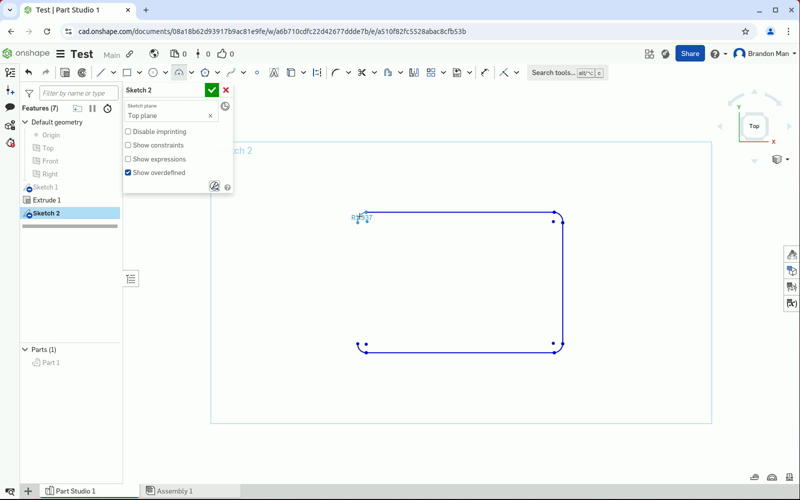
click(359, 215)
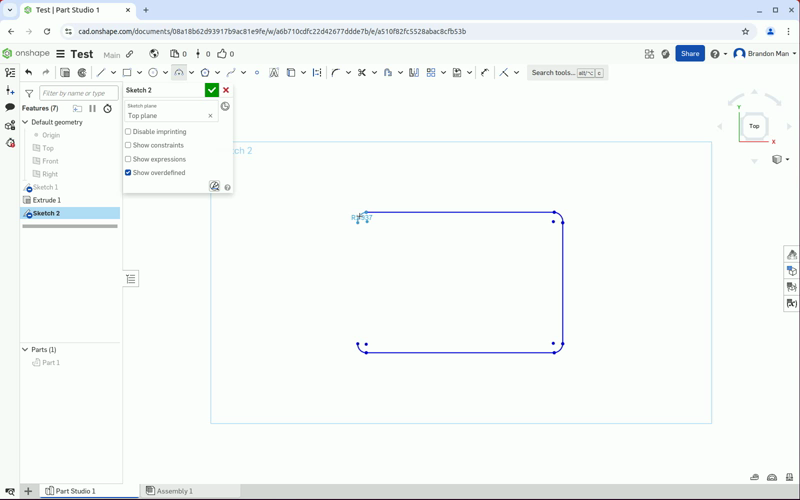
key_up(shift)
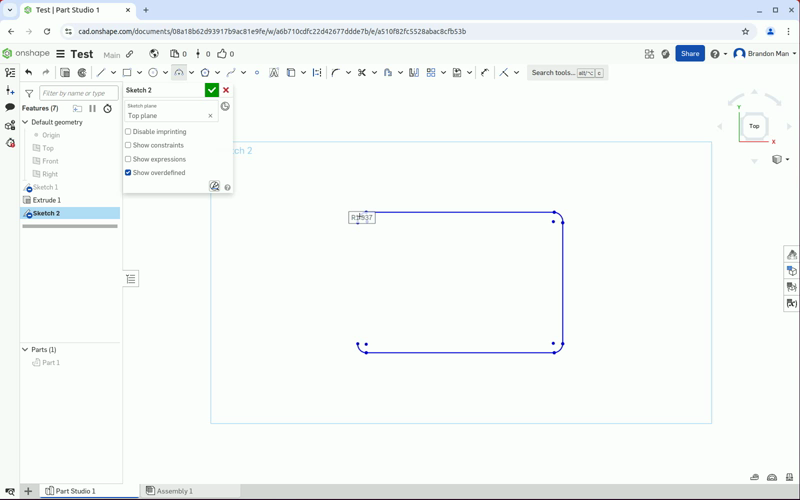
key(esc)
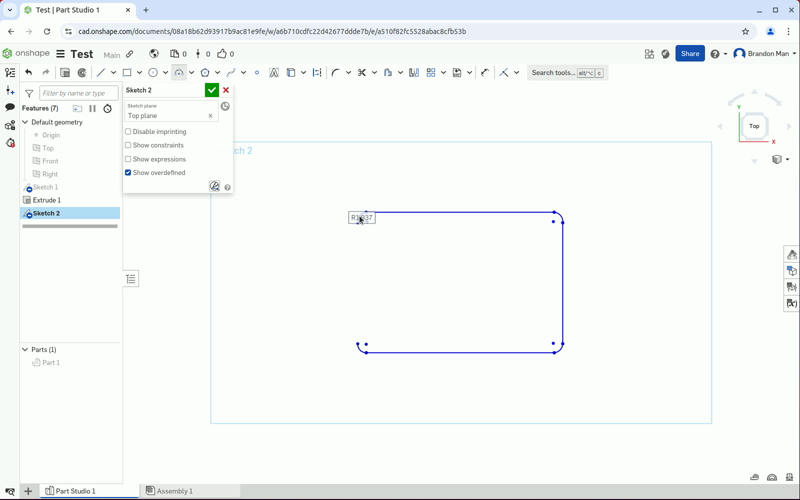
key(l)
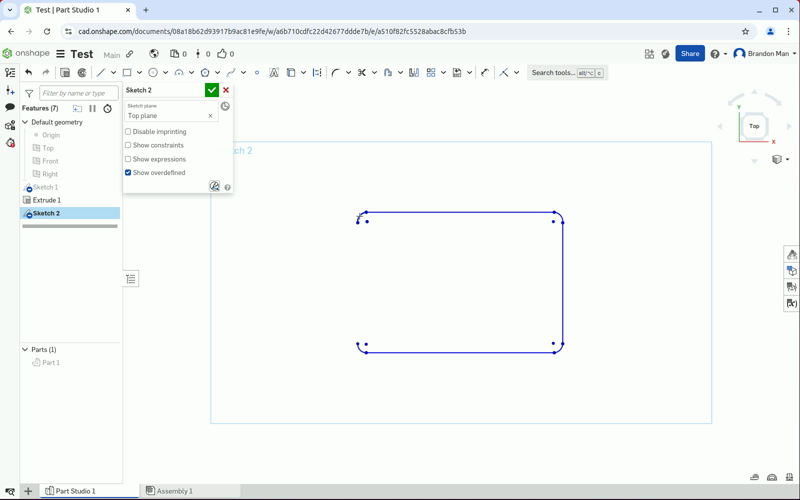
mouse_move(357, 222)
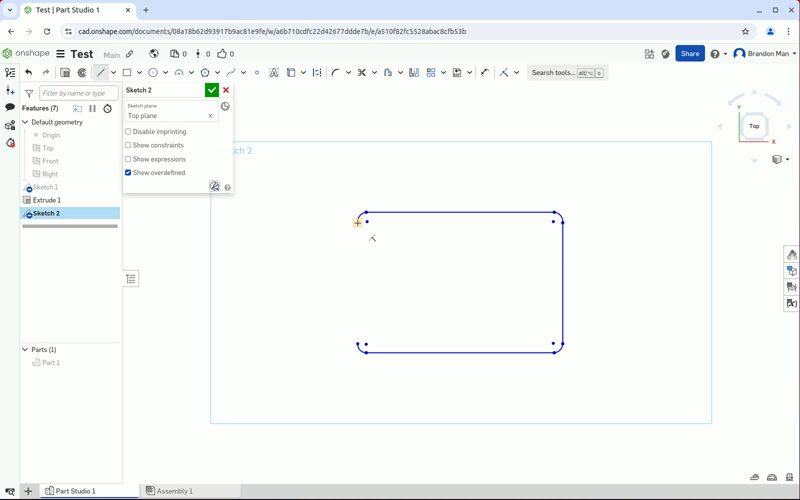
click(357, 222)
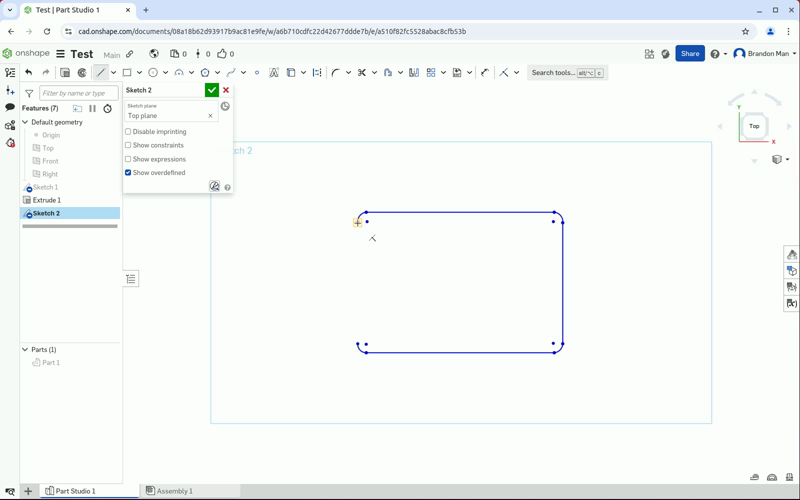
key_down(shift)
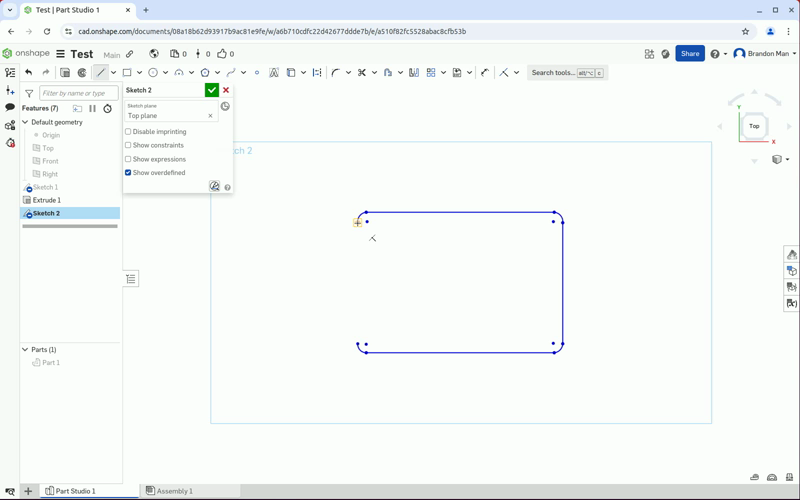
mouse_move(357, 343)
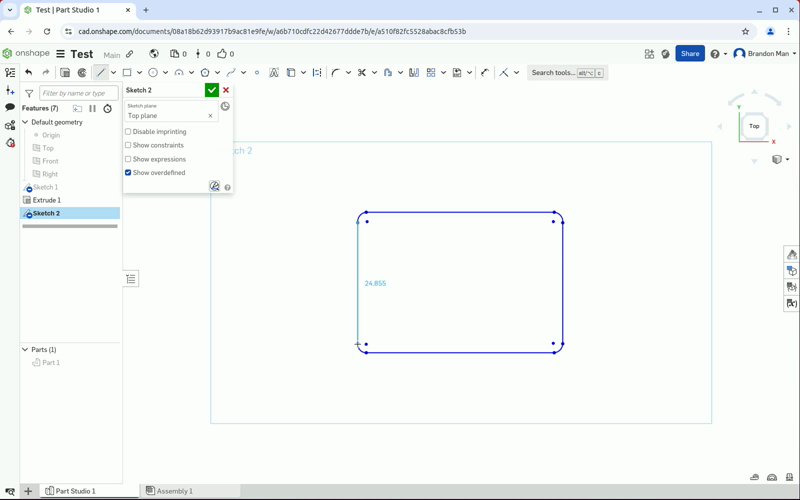
key_up(shift)
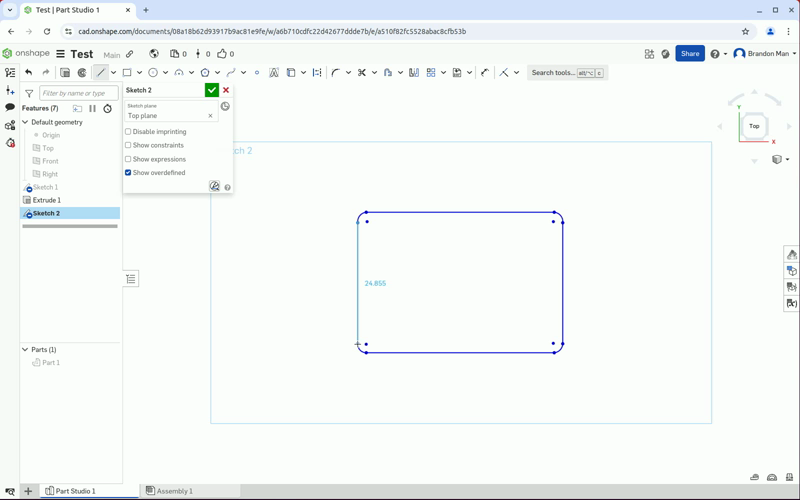
click(357, 343)
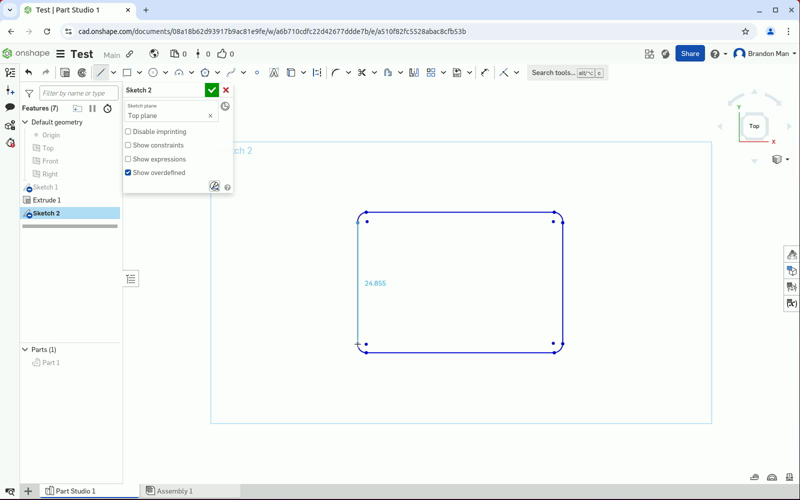
key(esc)
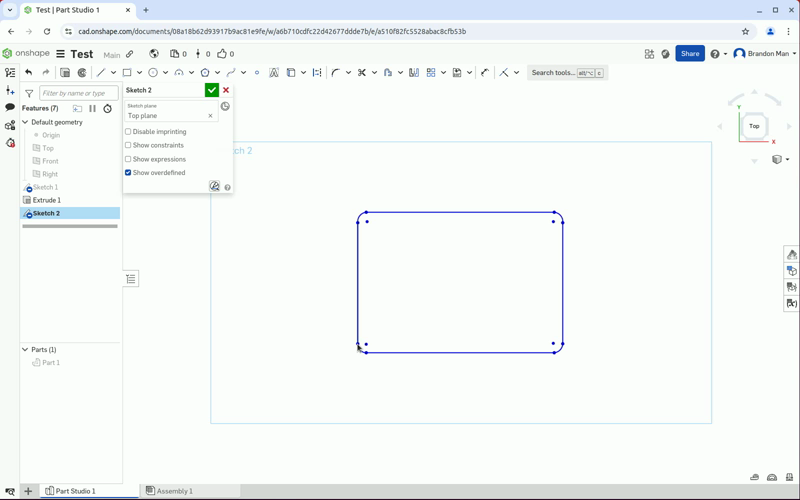
mouse_move(535, 303)
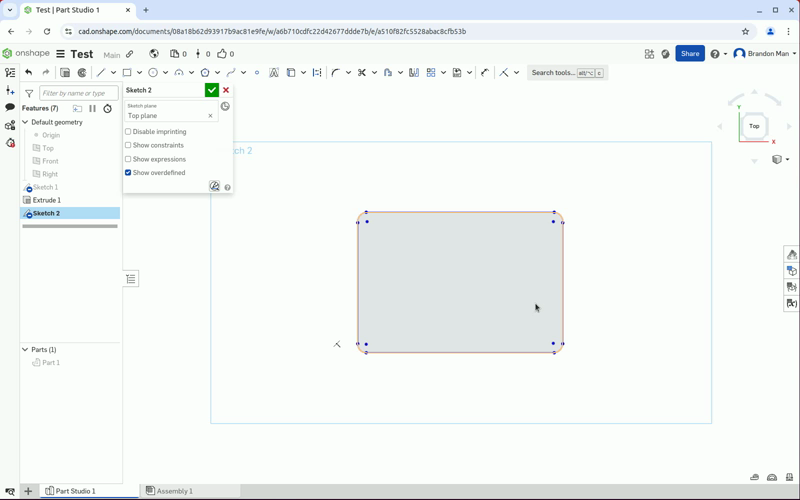
click(535, 303)
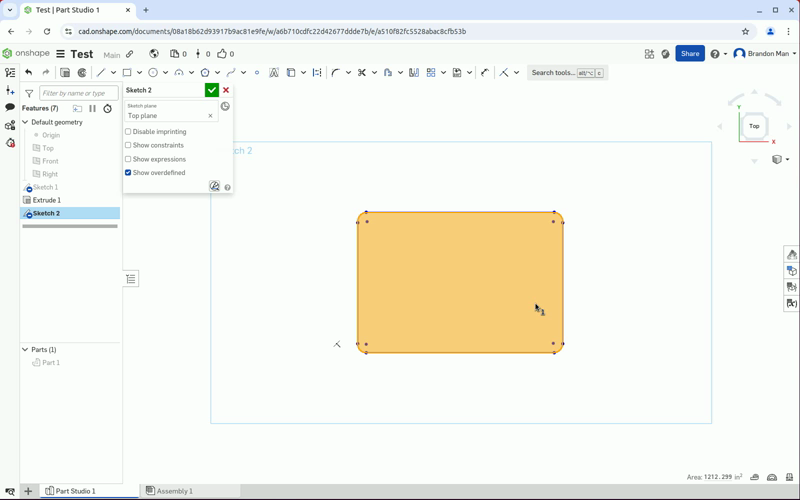
mouse_move(73, 352)
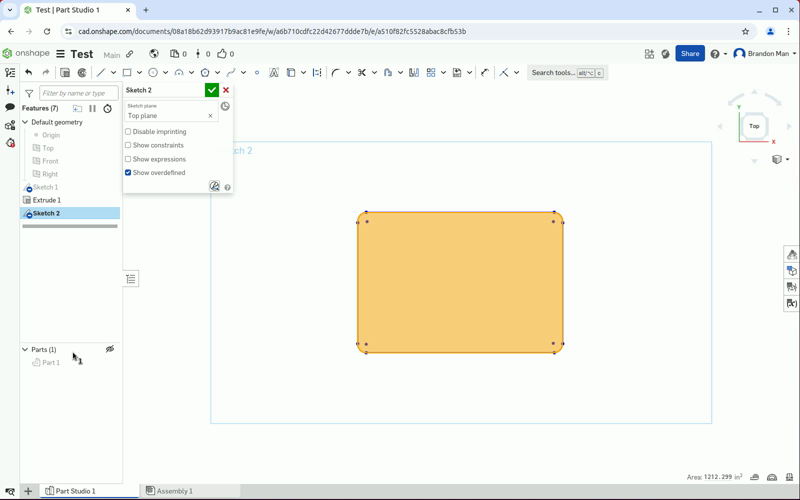
key(shift+y)
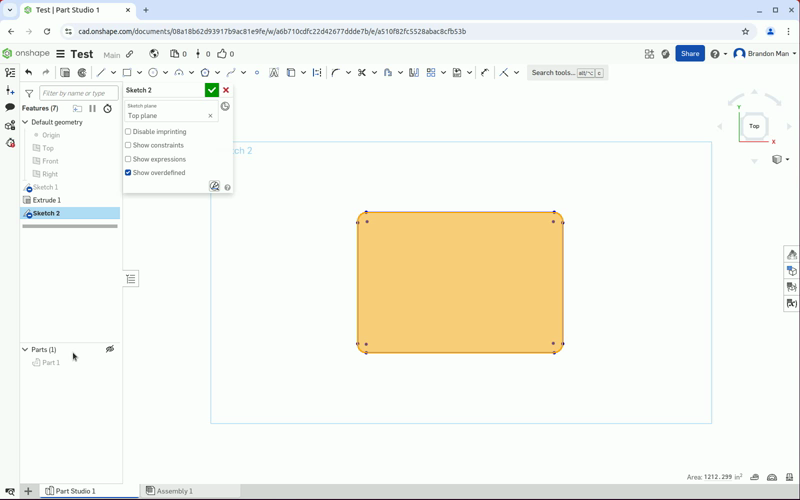
key(shift+e)
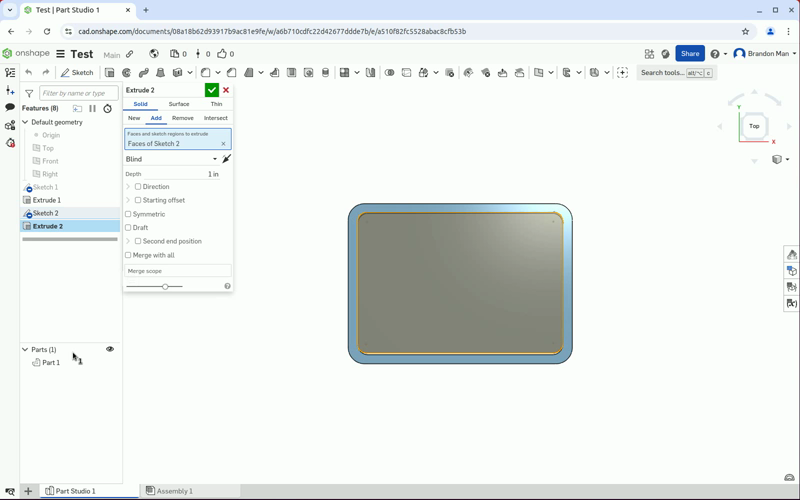
mouse_move(143, 106)
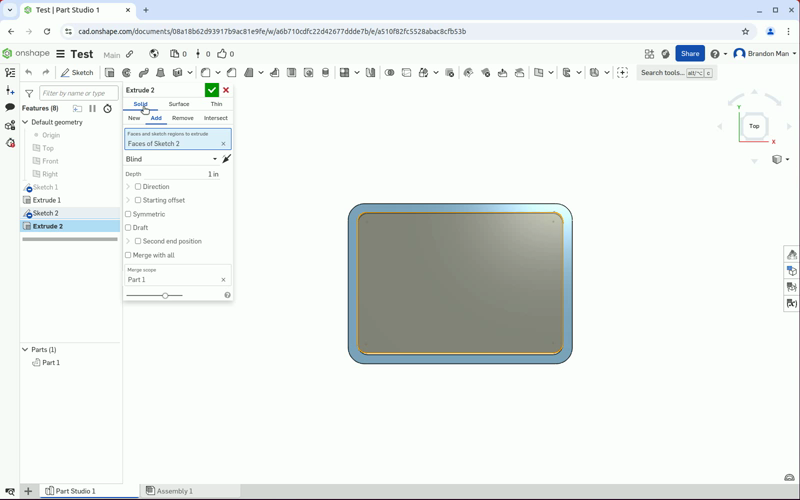
click(143, 106)
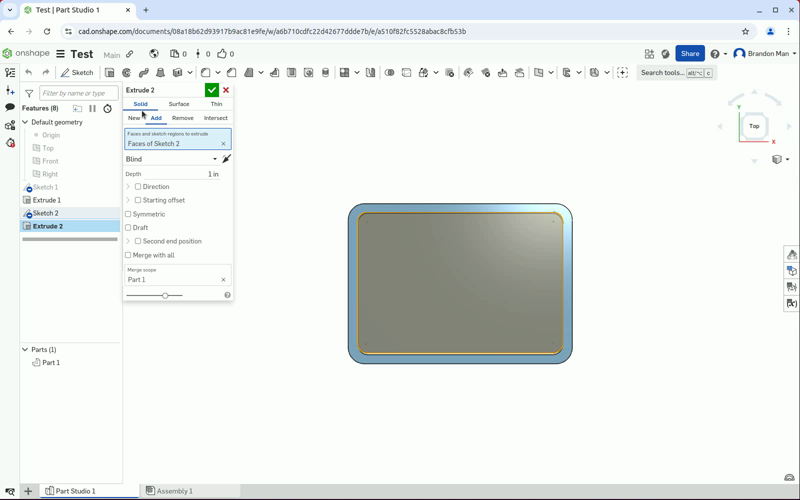
mouse_move(137, 120)
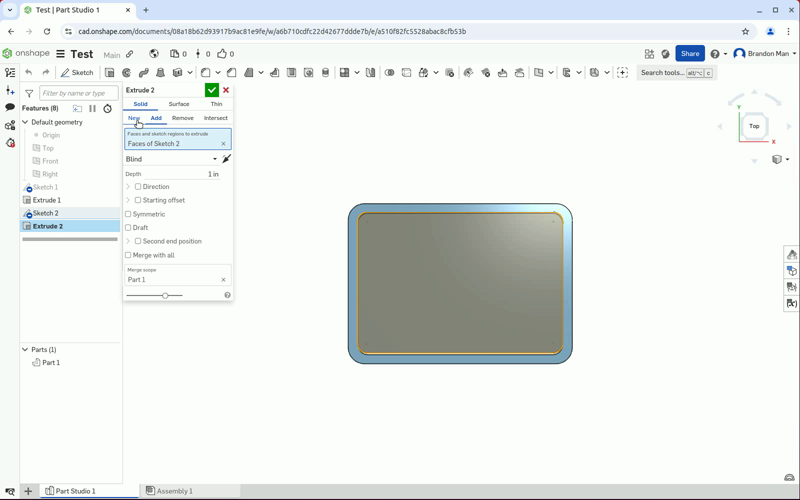
click(137, 120)
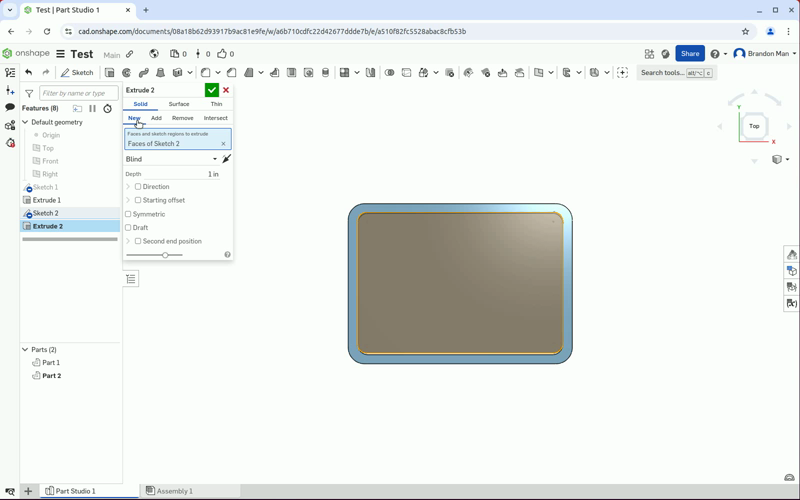
key(tab, 4)
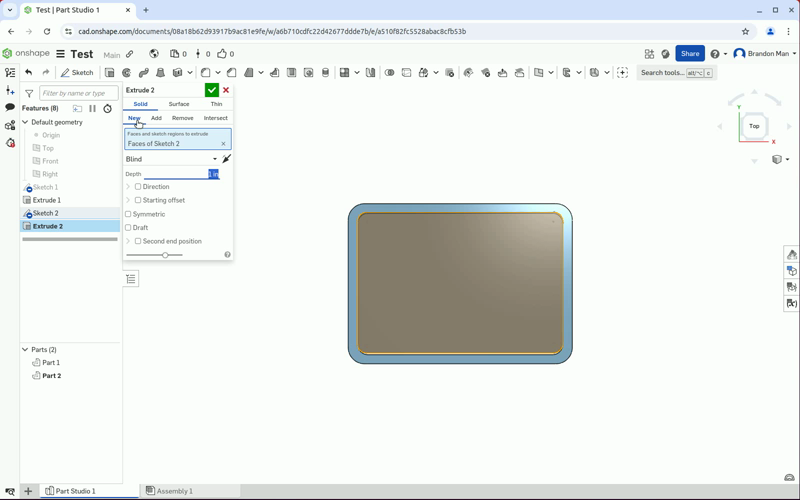
text(3.37)
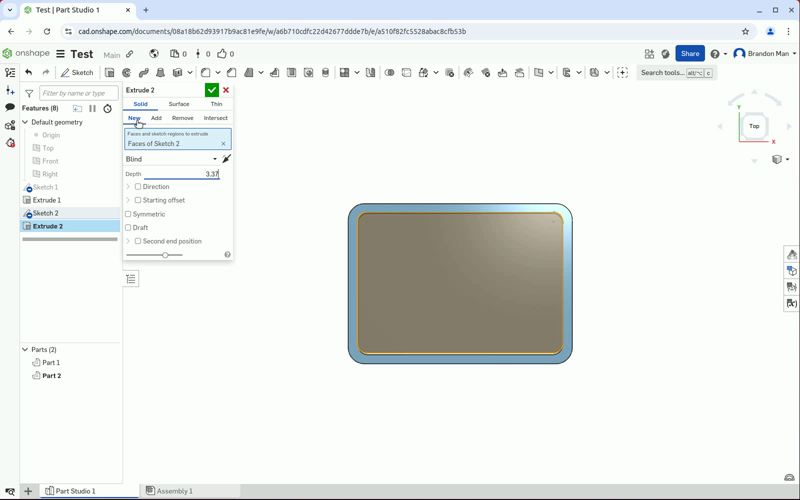
key(enter)
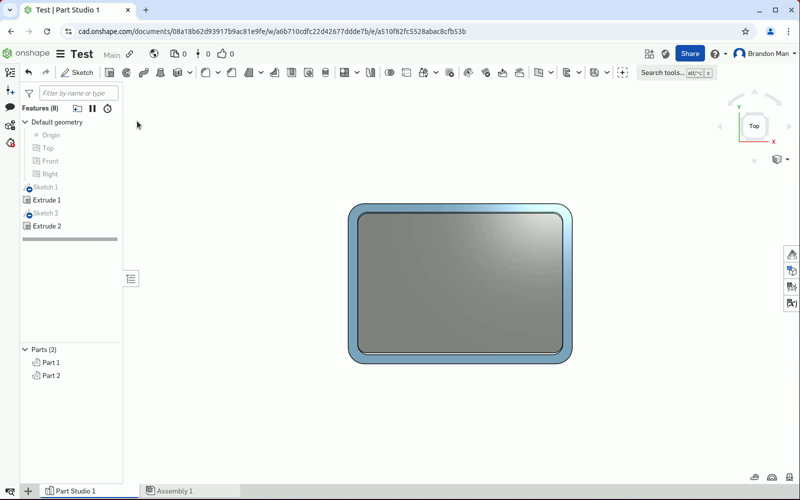
key(shift+h)
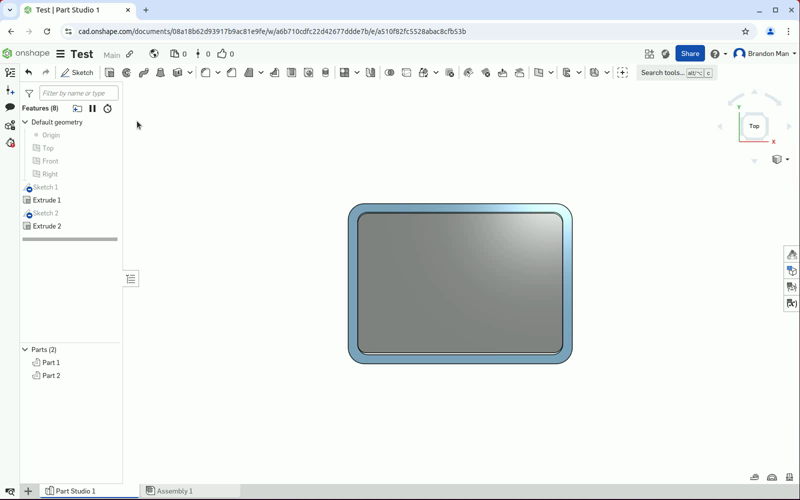
key(shift+h)
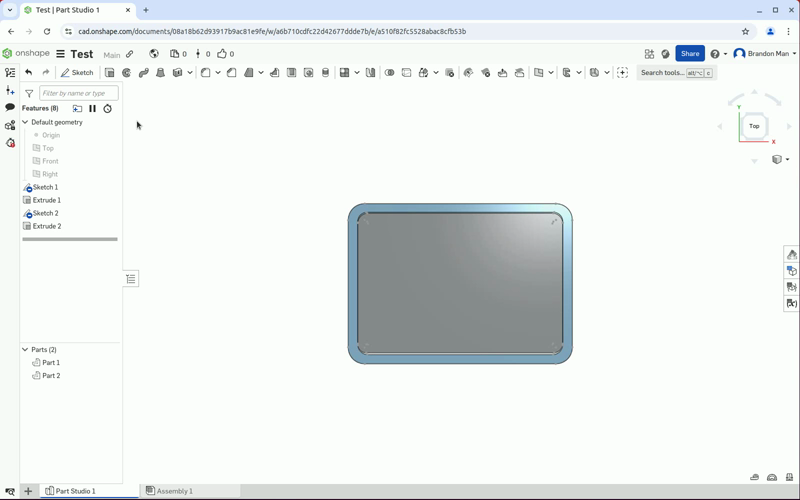
key(shift+7)
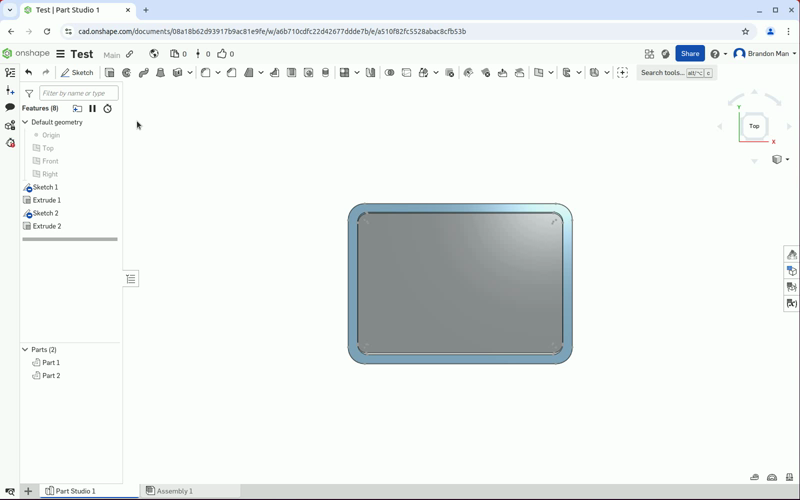
key(up, 3)
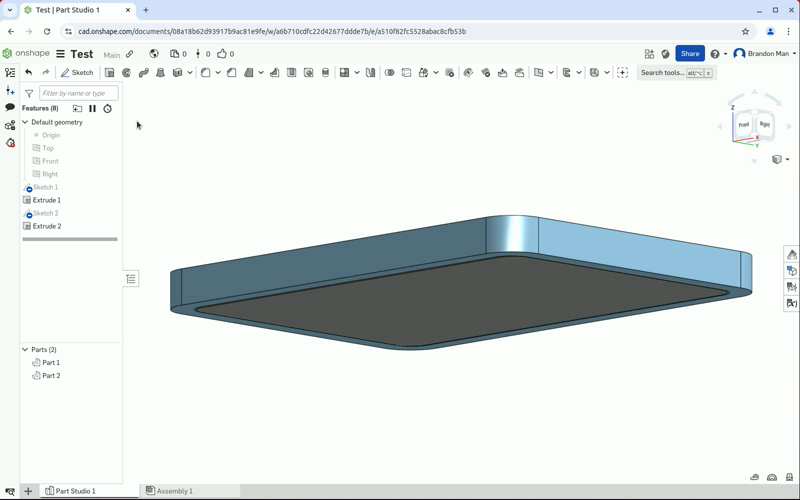
key(left, 3)
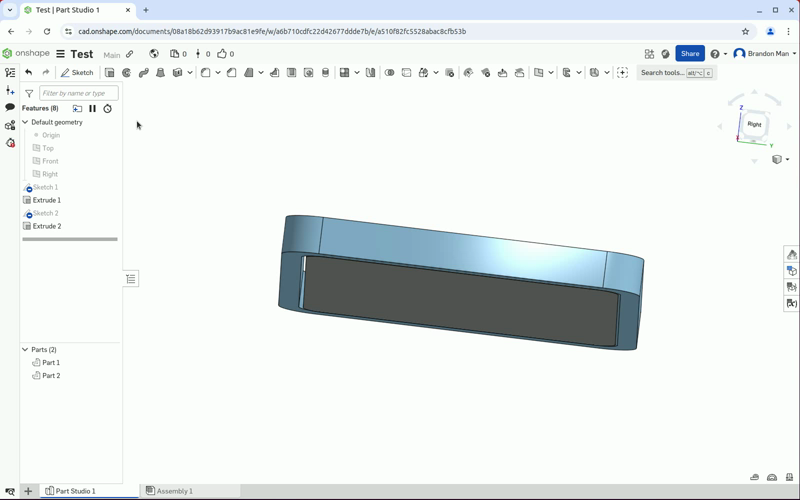
key(right, 3)
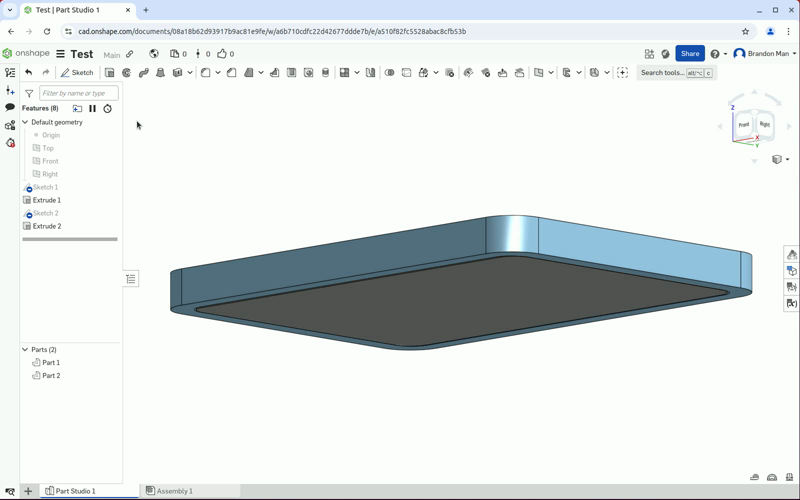
key(down, 3)
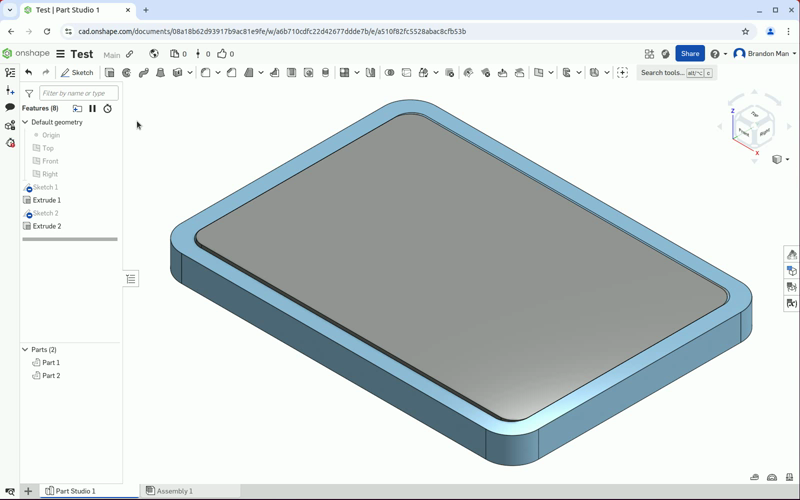
mouse_move(73, 189)
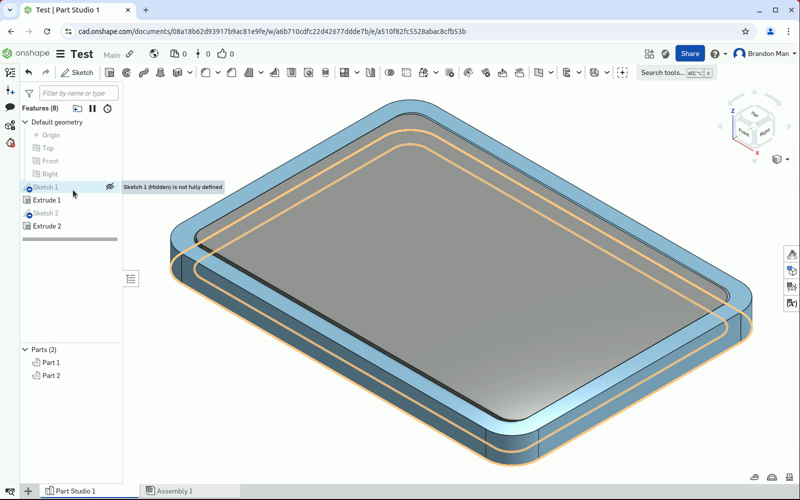
click(73, 189)